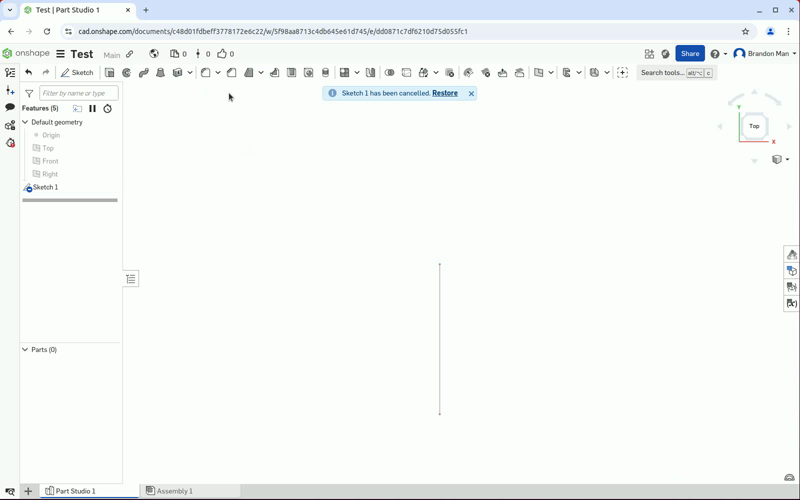
key(shift+h)
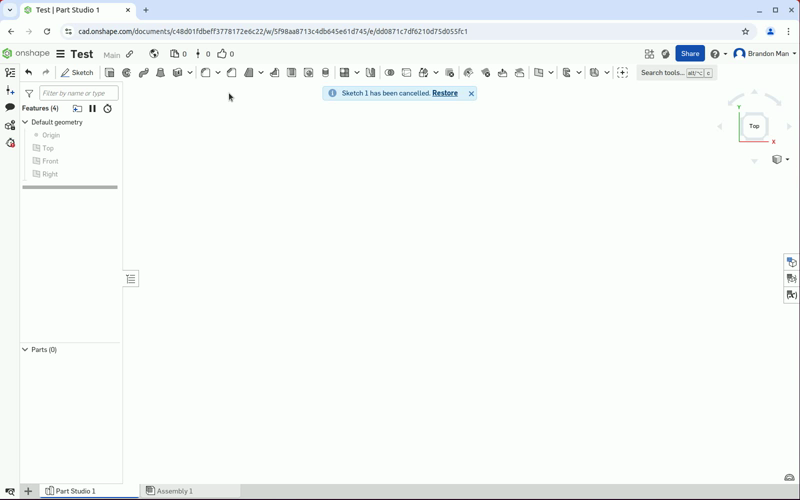
mouse_move(73, 352)
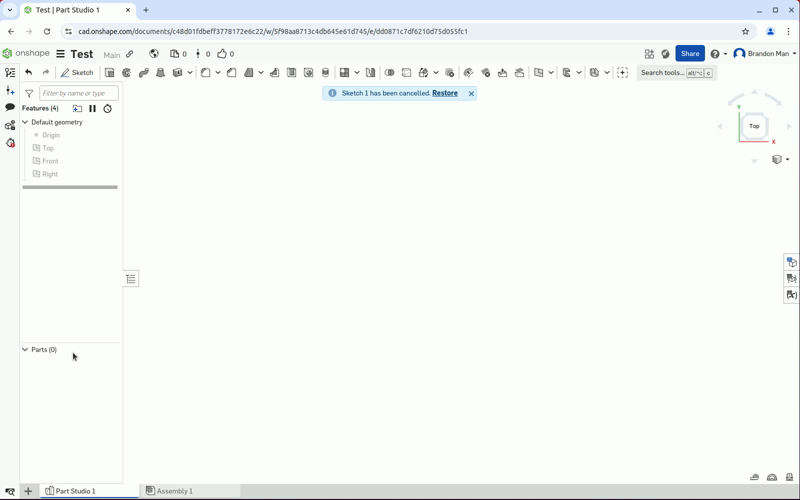
key(y)
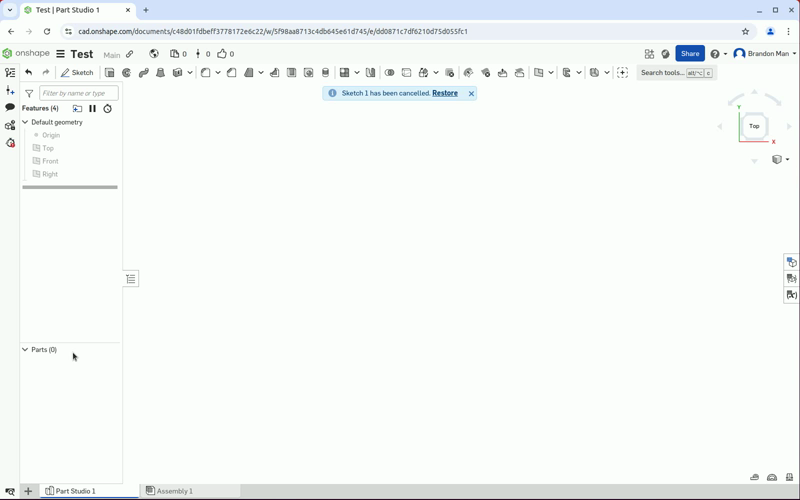
key(shift+p)
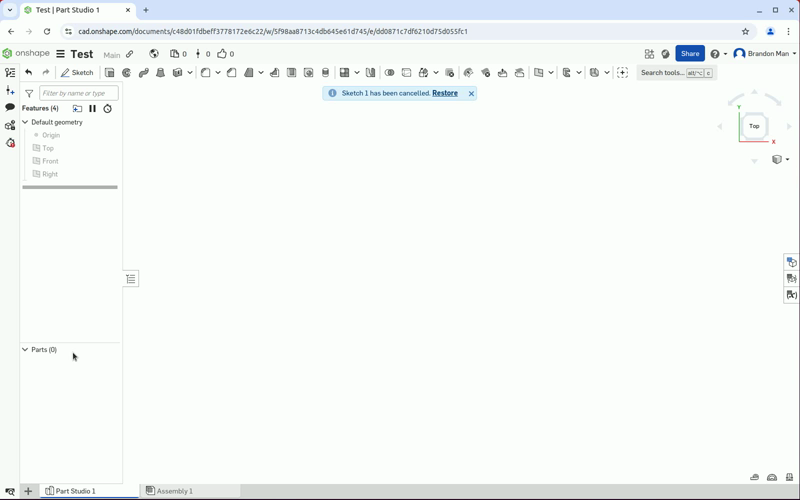
key(space)
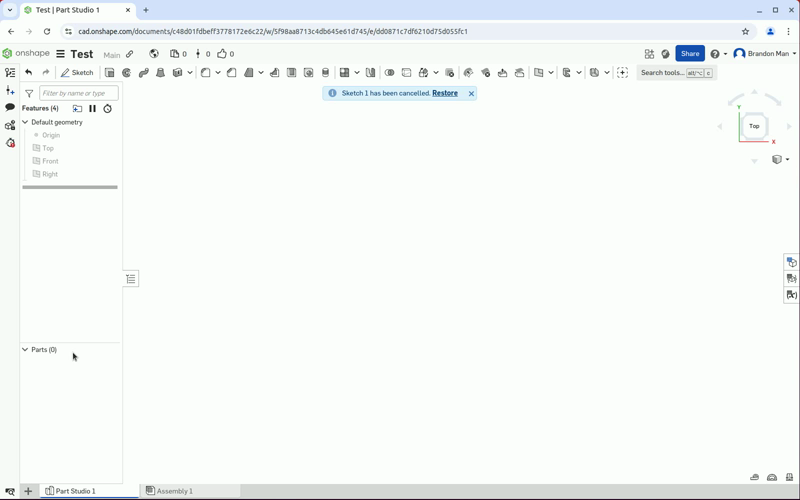
key_down(shift)
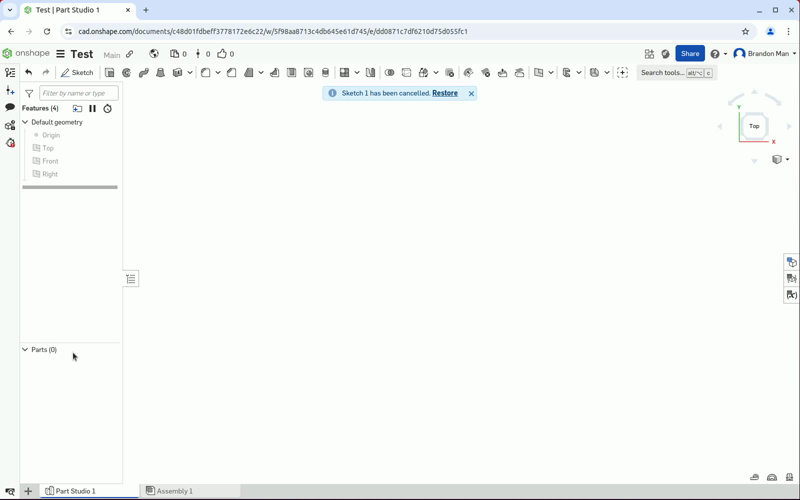
key(up)
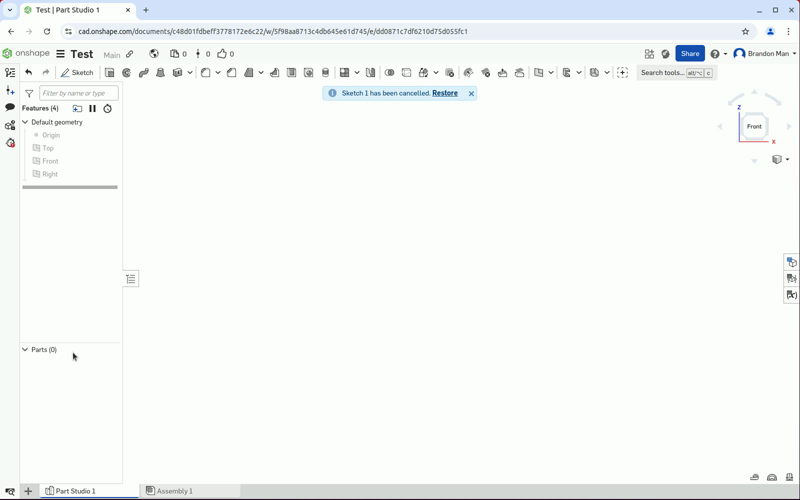
key_up(shift)
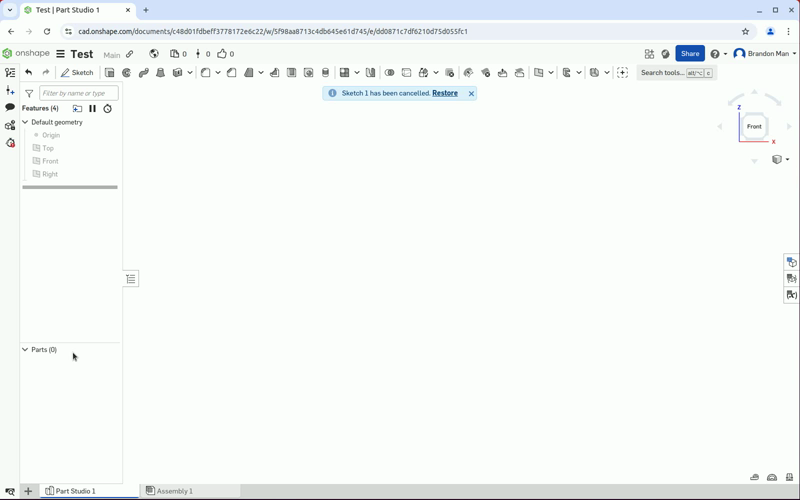
mouse_move(73, 352)
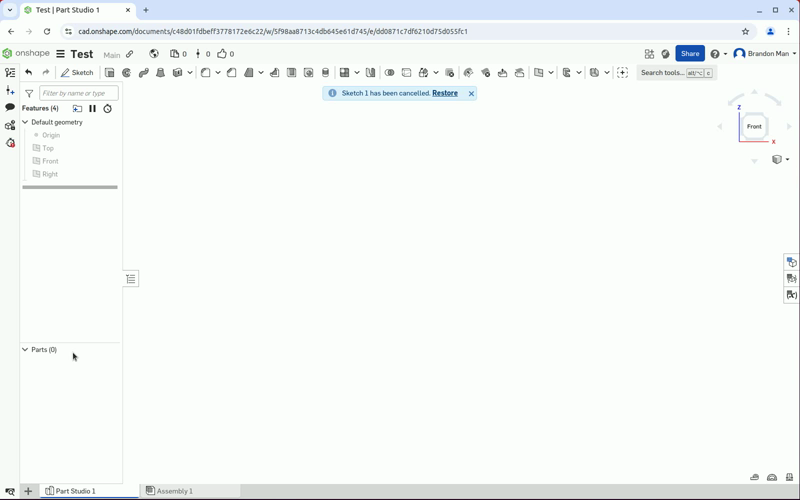
key(shift+y)
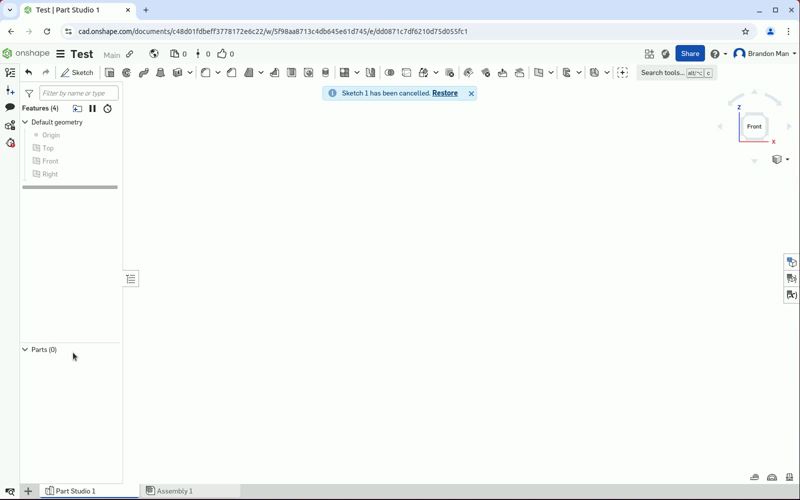
key(shift+s)
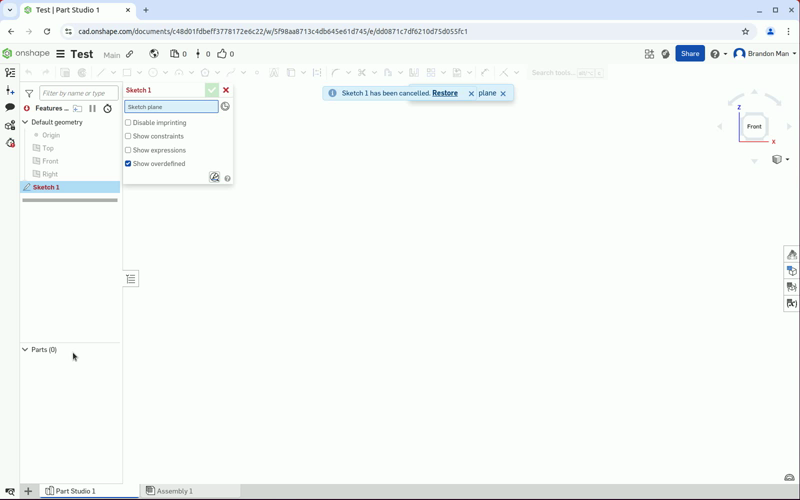
mouse_move(73, 163)
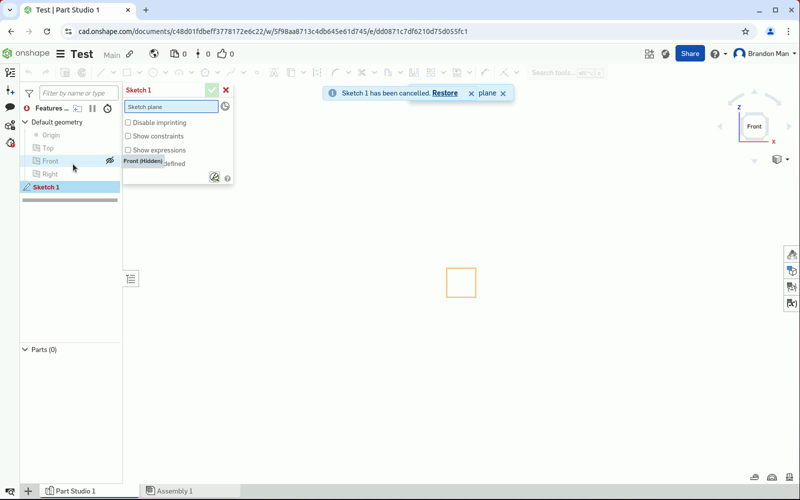
click(73, 163)
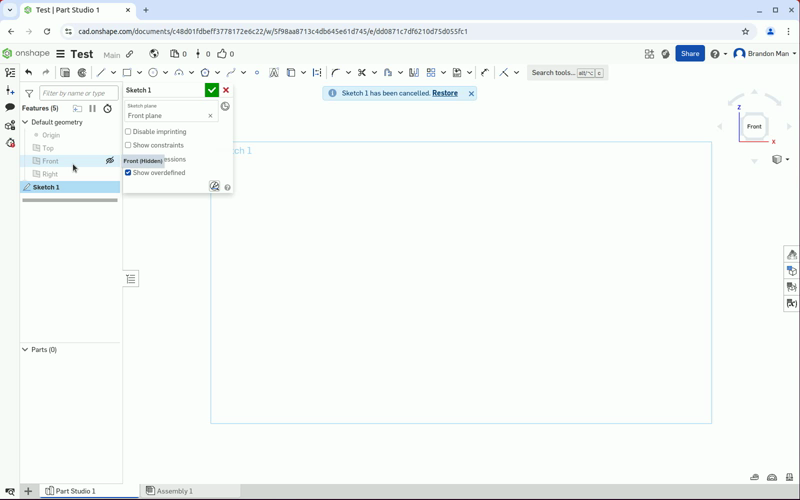
mouse_move(73, 352)
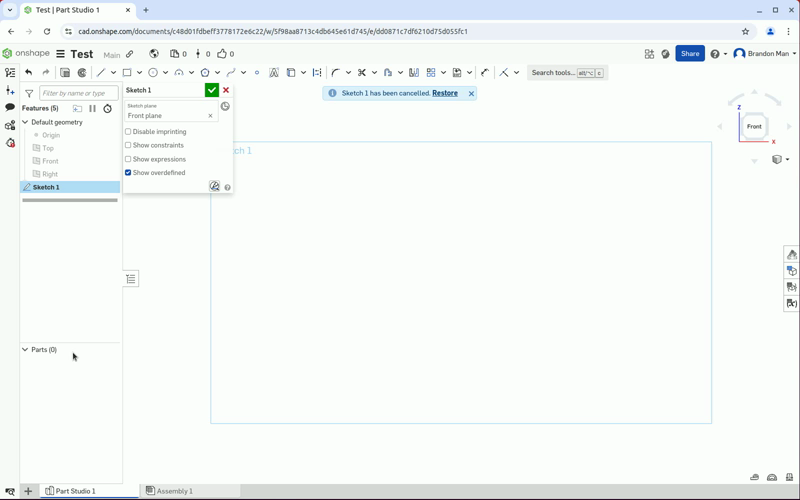
key(y)
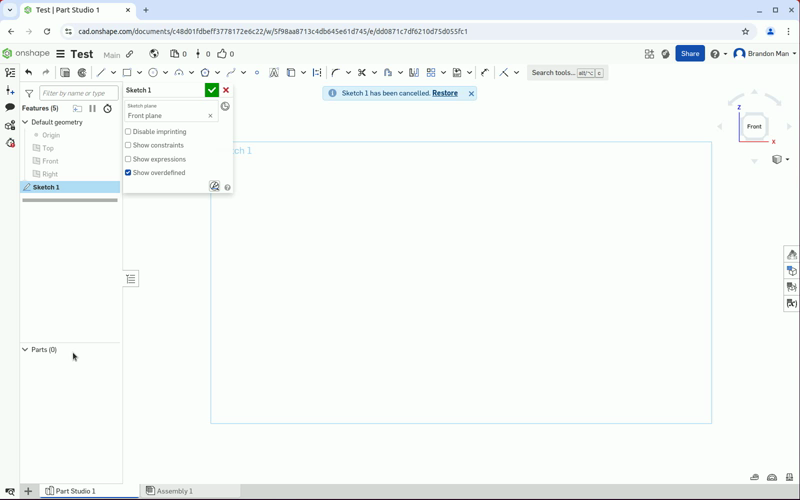
key(l)
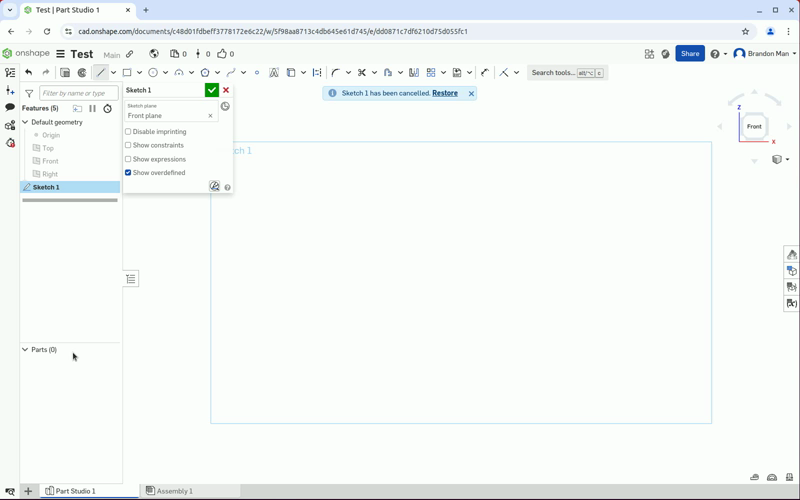
key_down(shift)
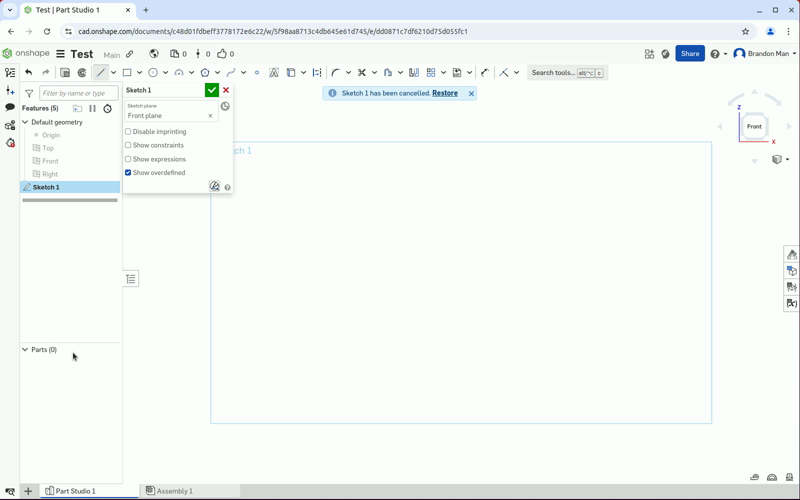
mouse_move(409, 340)
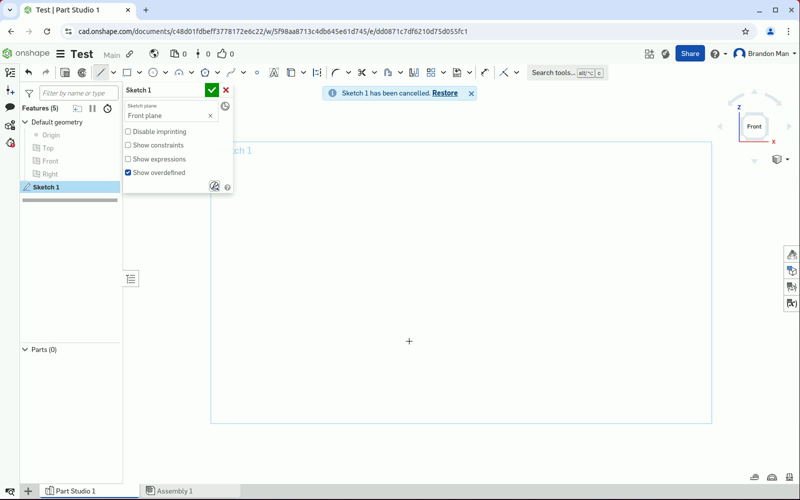
click(409, 340)
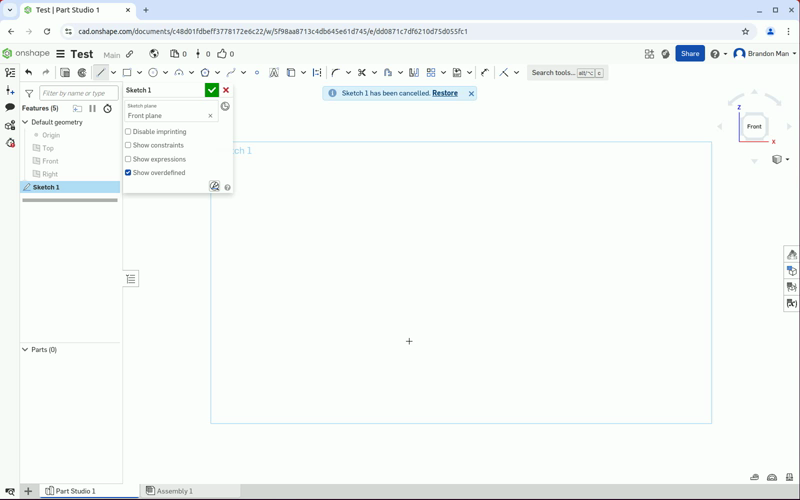
key_up(shift)
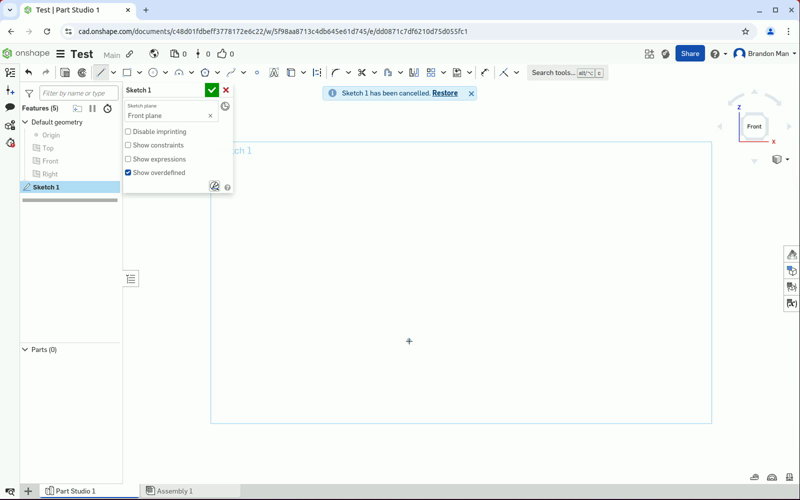
key_down(shift)
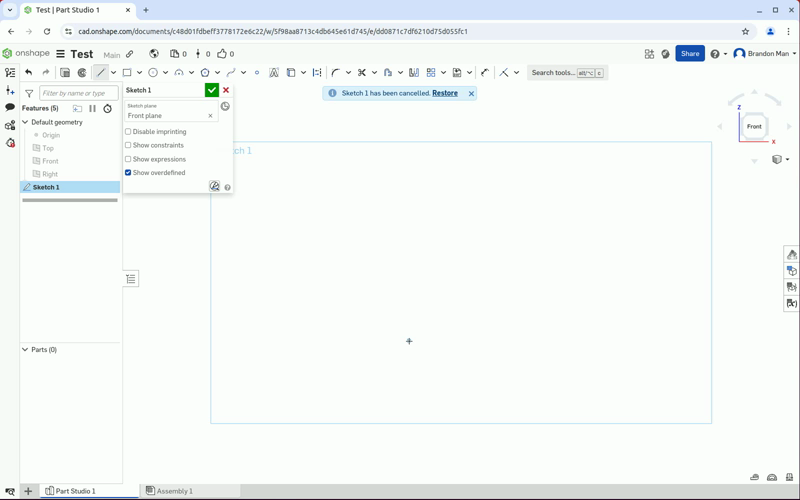
mouse_move(439, 340)
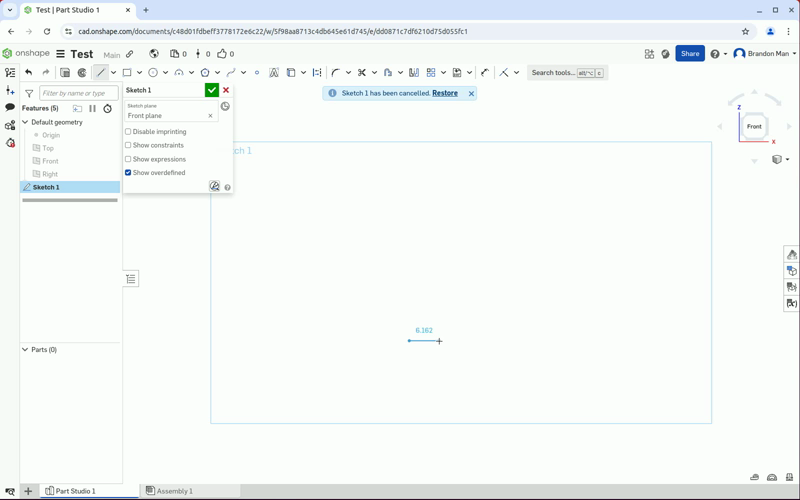
mouse_move(457, 340)
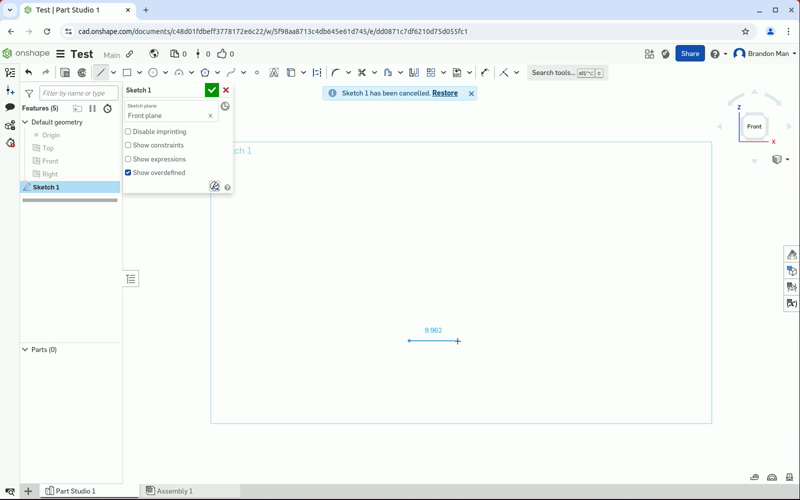
click(457, 340)
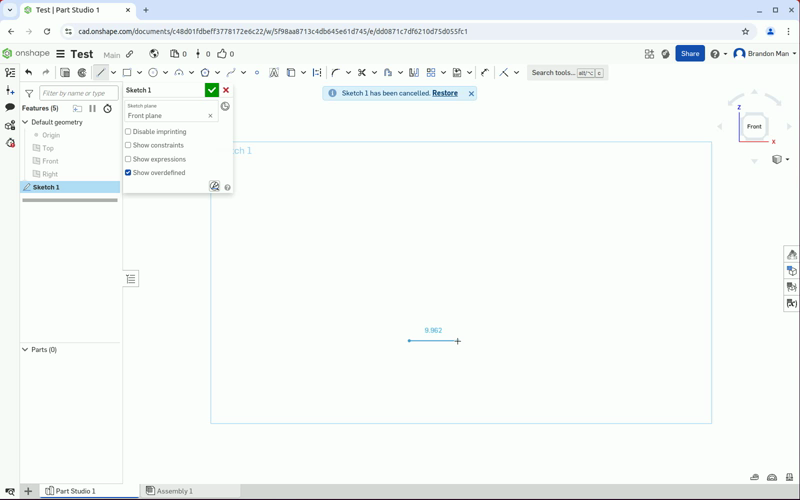
key_up(shift)
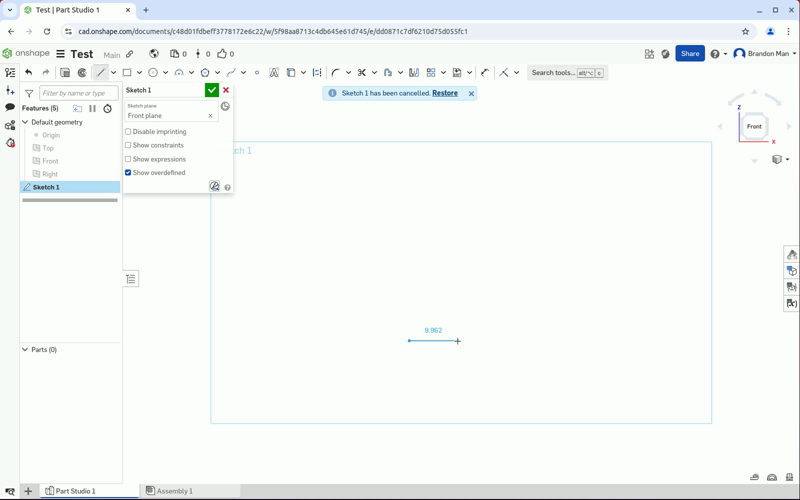
key_down(shift)
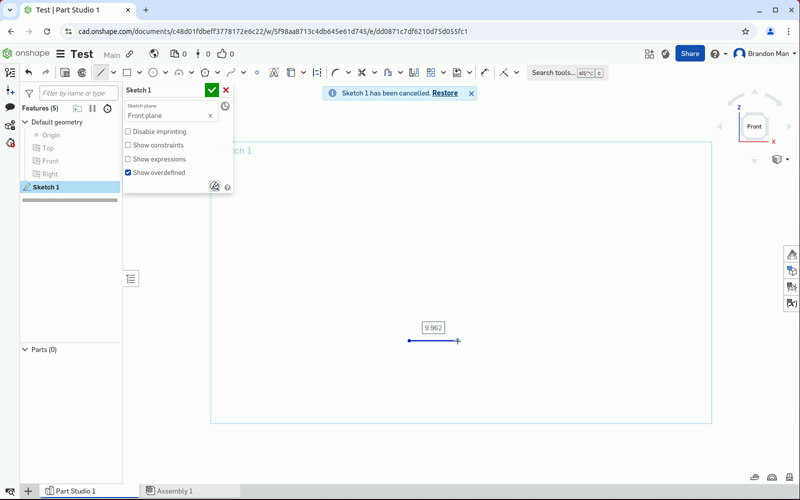
mouse_move(487, 340)
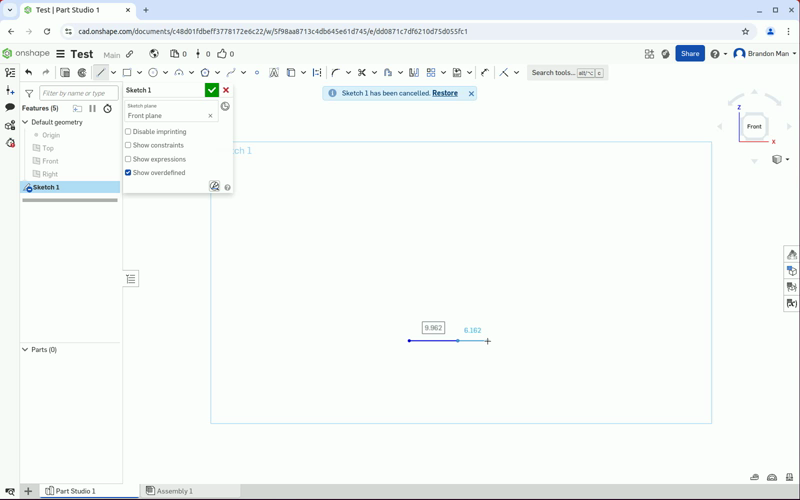
mouse_move(457, 315)
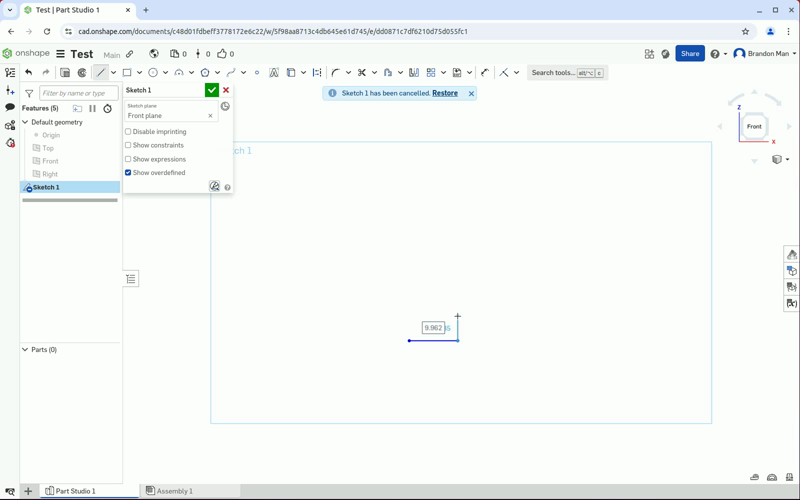
click(457, 315)
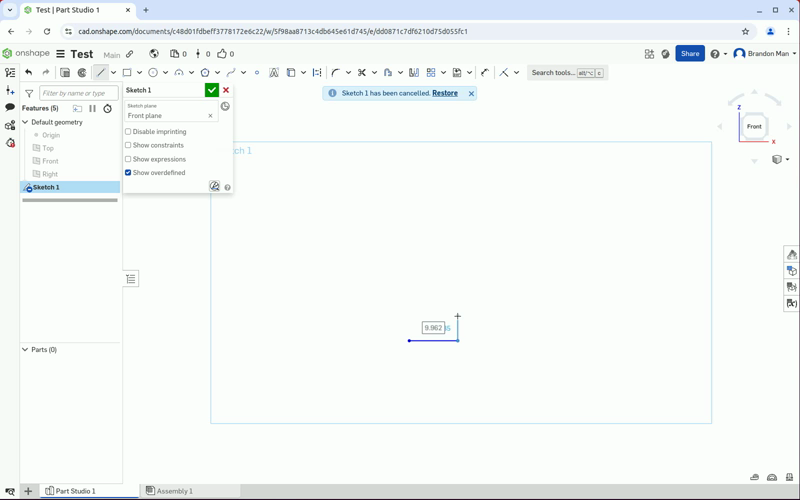
key_up(shift)
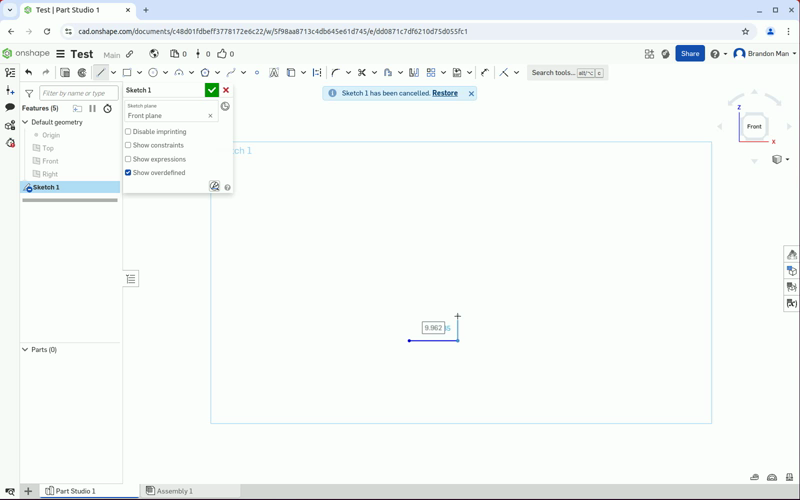
key(esc)
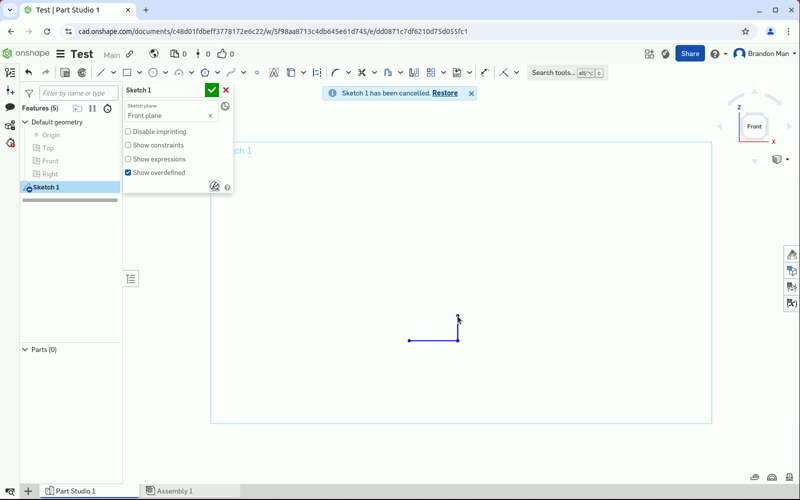
key(a)
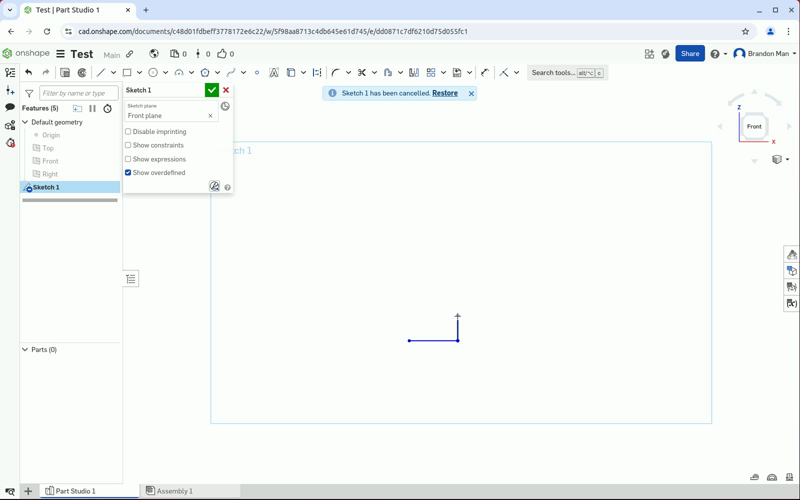
mouse_move(457, 315)
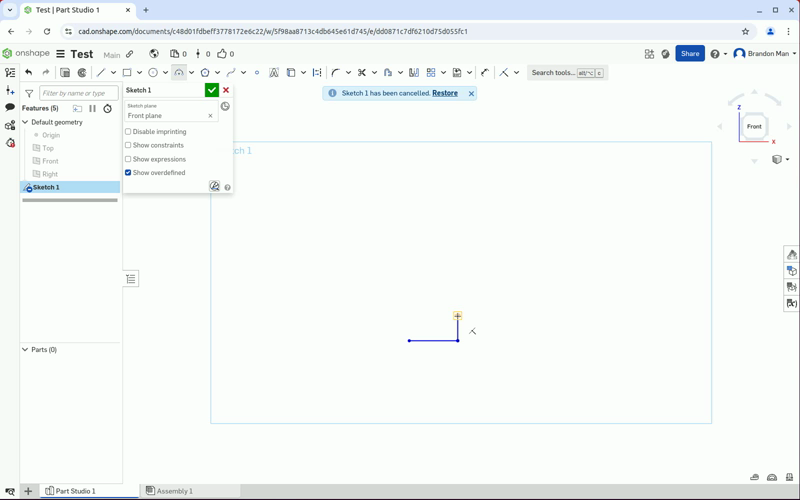
click(457, 315)
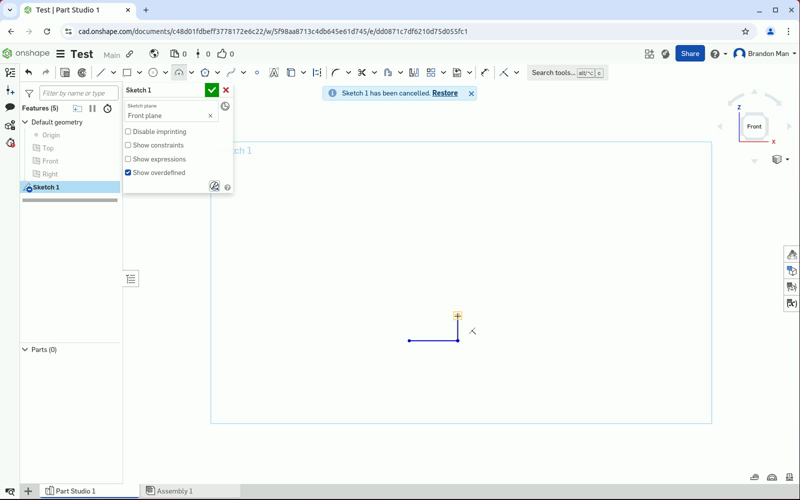
key_down(shift)
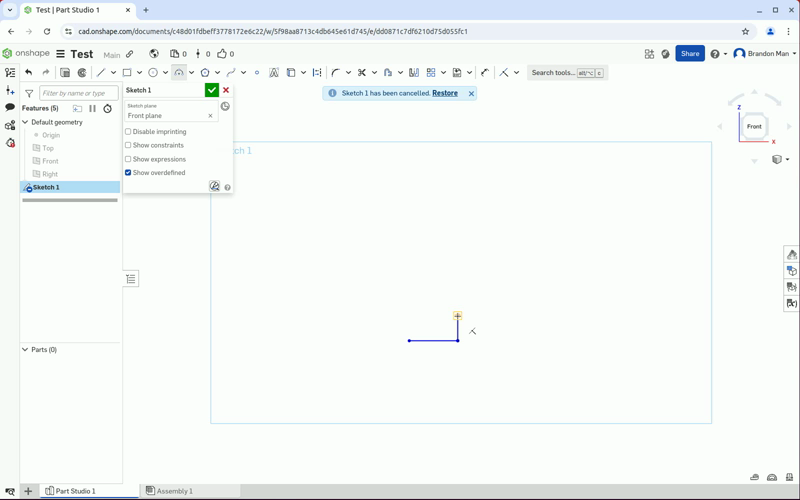
mouse_move(457, 249)
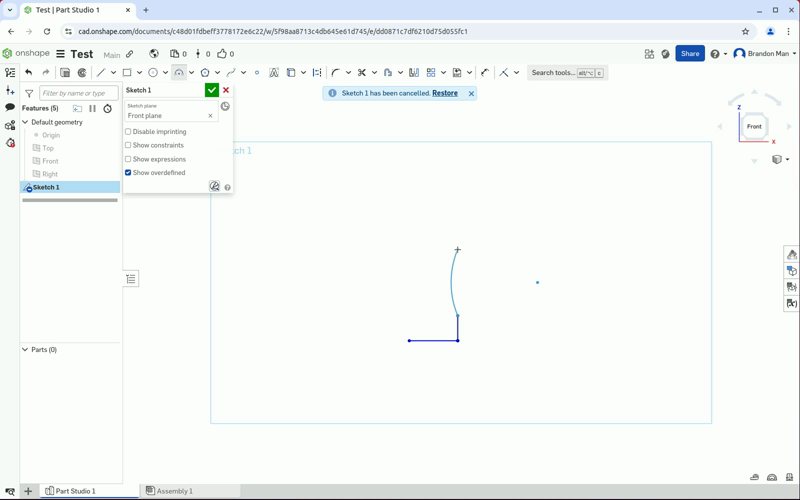
click(457, 249)
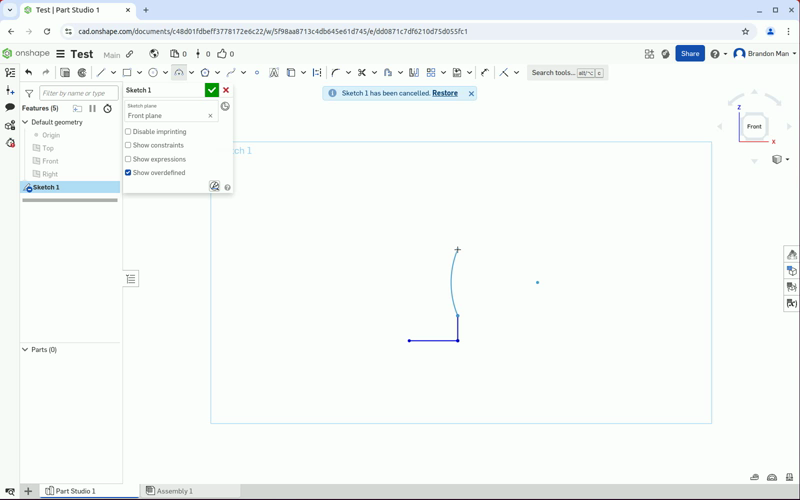
mouse_move(428, 282)
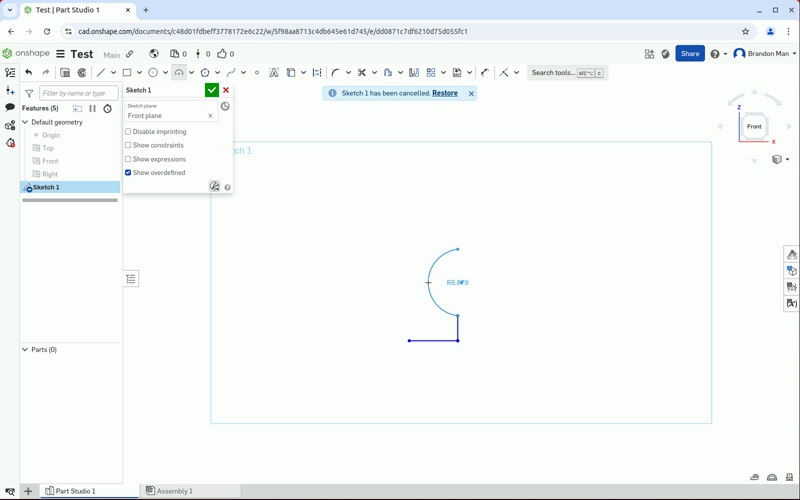
click(428, 282)
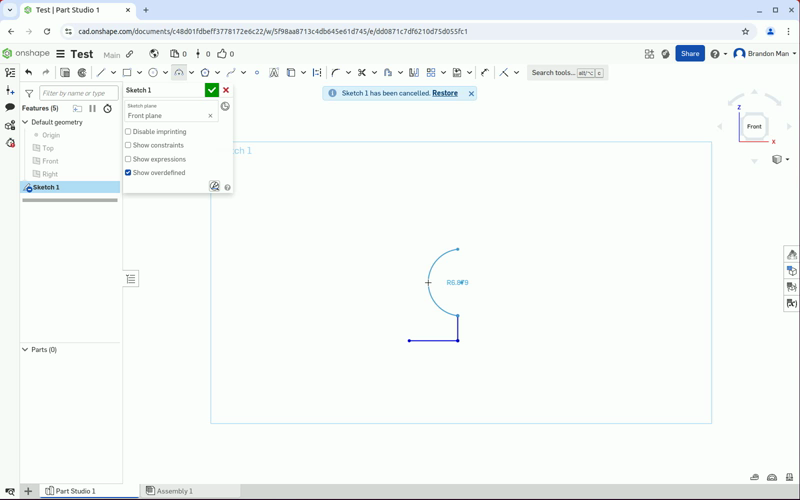
key_up(shift)
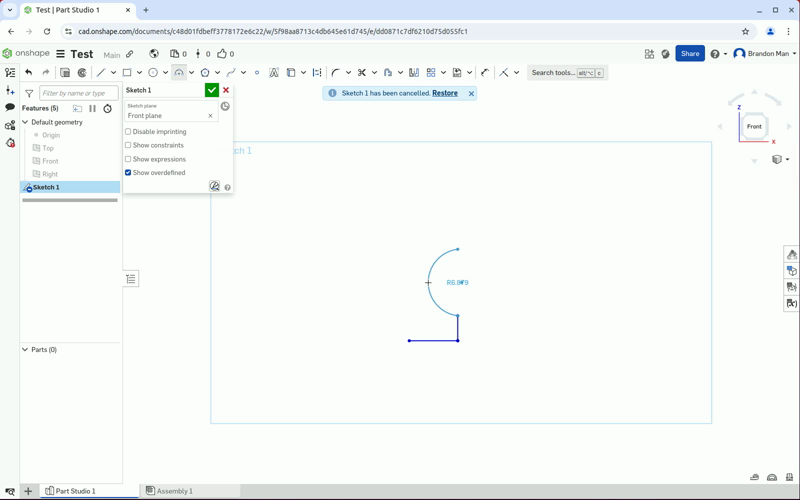
key(esc)
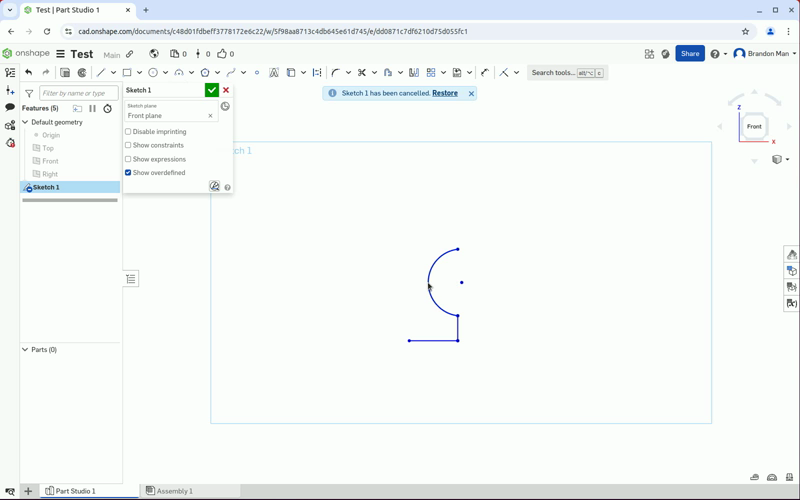
key(l)
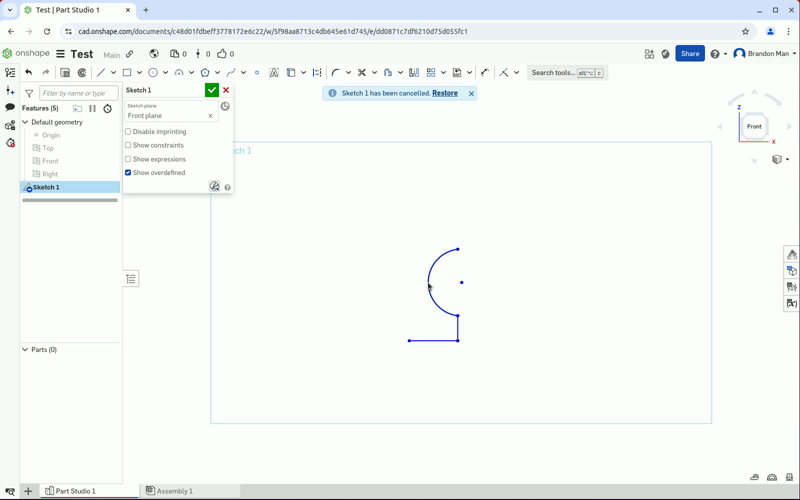
mouse_move(457, 249)
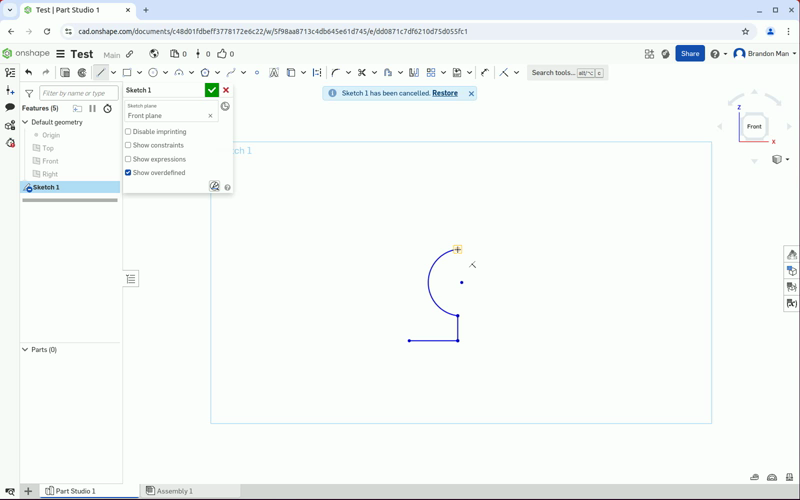
click(457, 249)
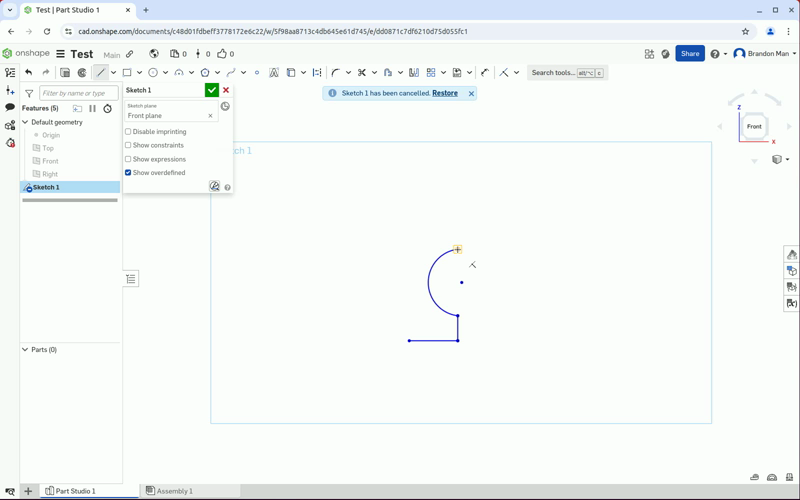
key_down(shift)
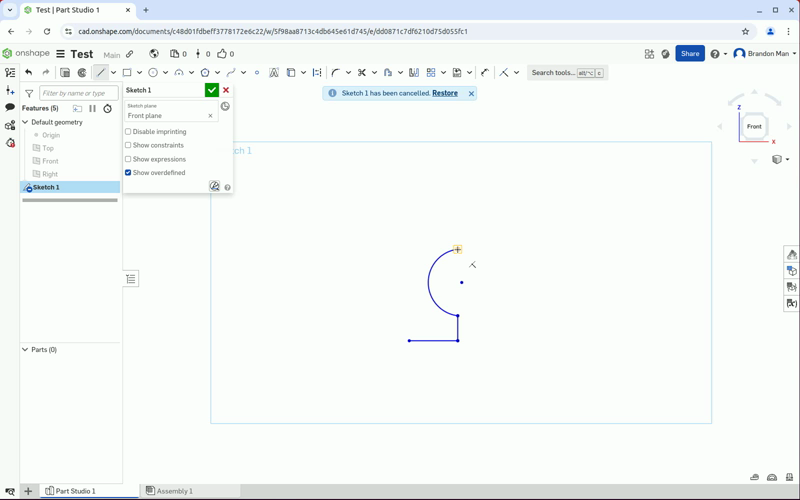
mouse_move(487, 249)
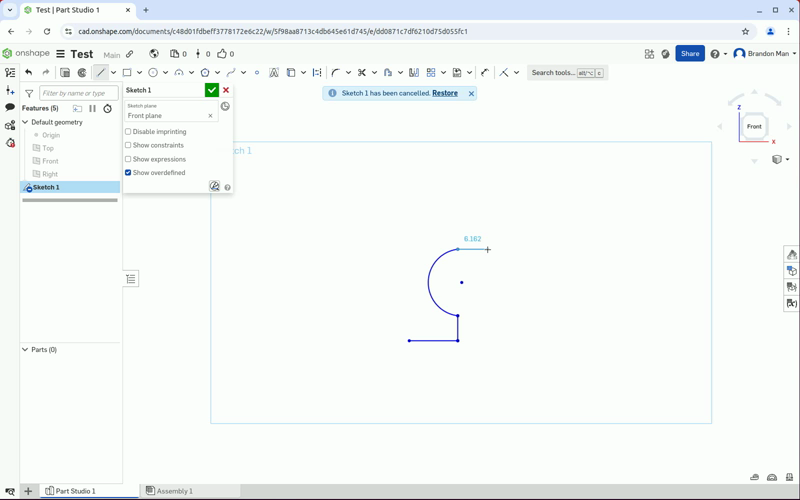
mouse_move(457, 238)
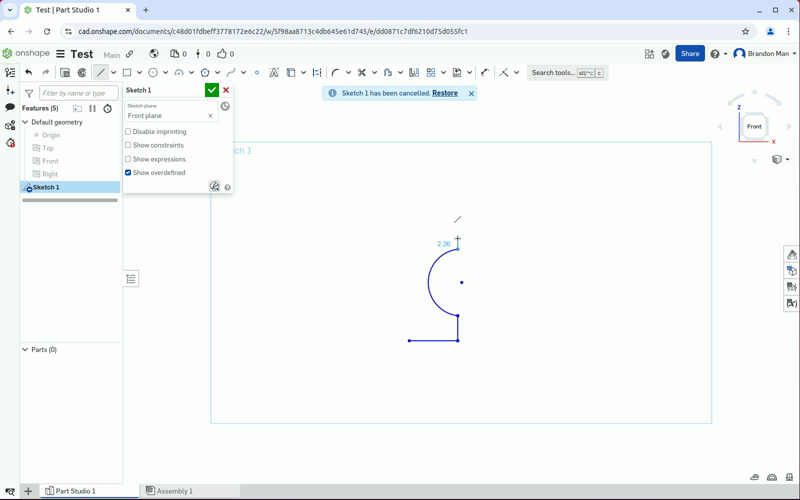
click(457, 238)
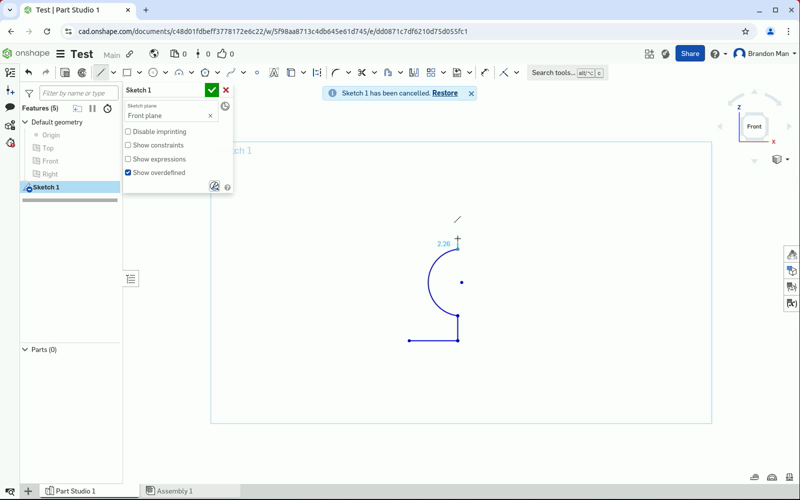
key_up(shift)
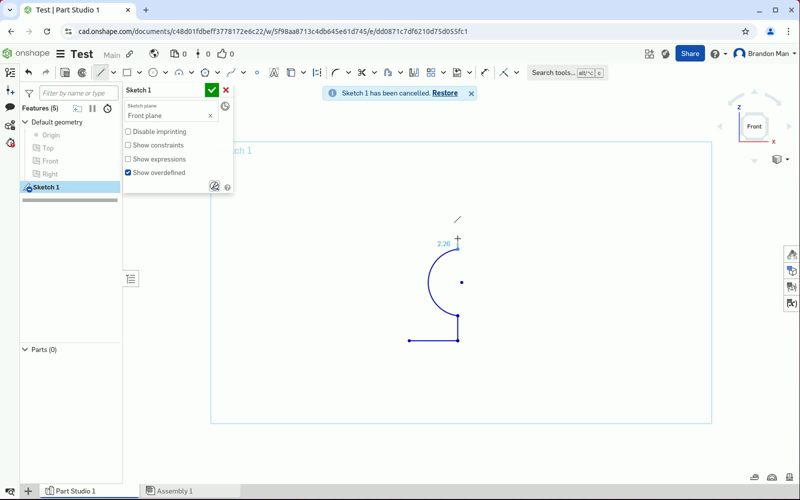
key_down(shift)
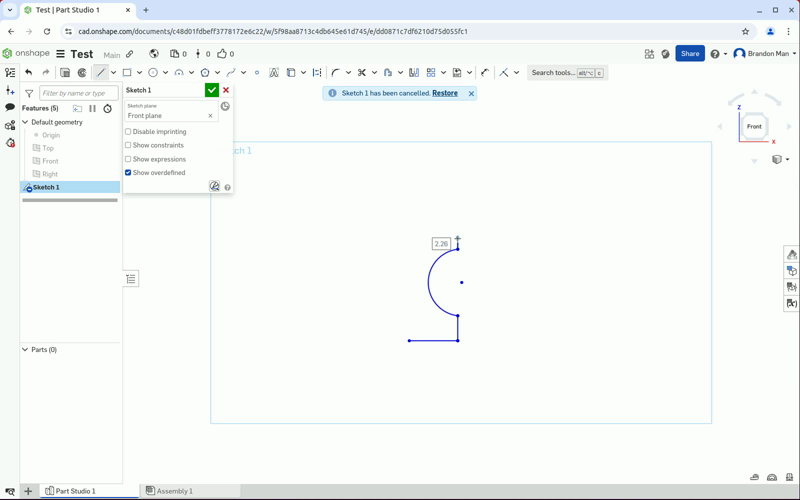
mouse_move(487, 238)
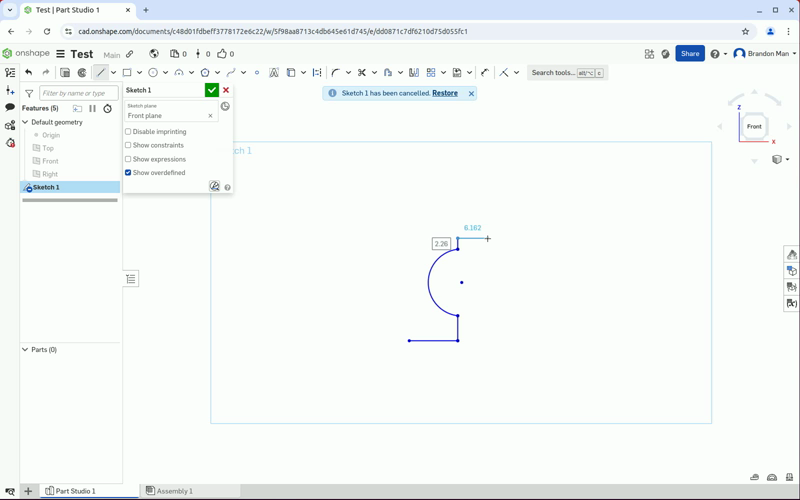
mouse_move(409, 238)
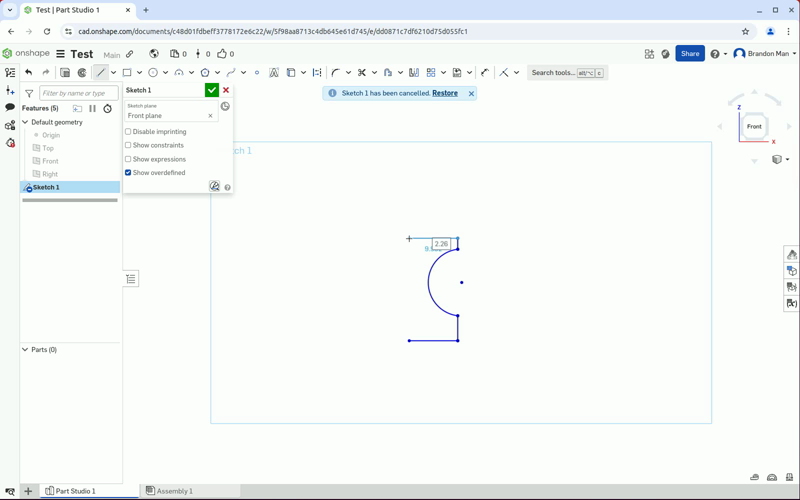
click(409, 238)
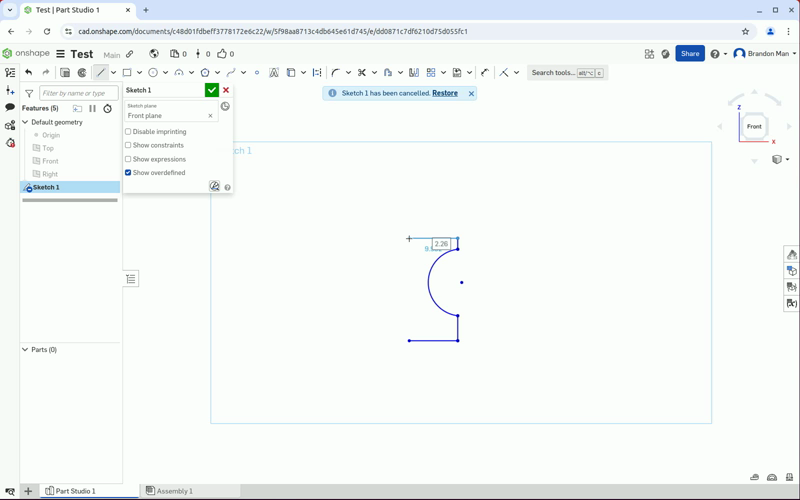
key_up(shift)
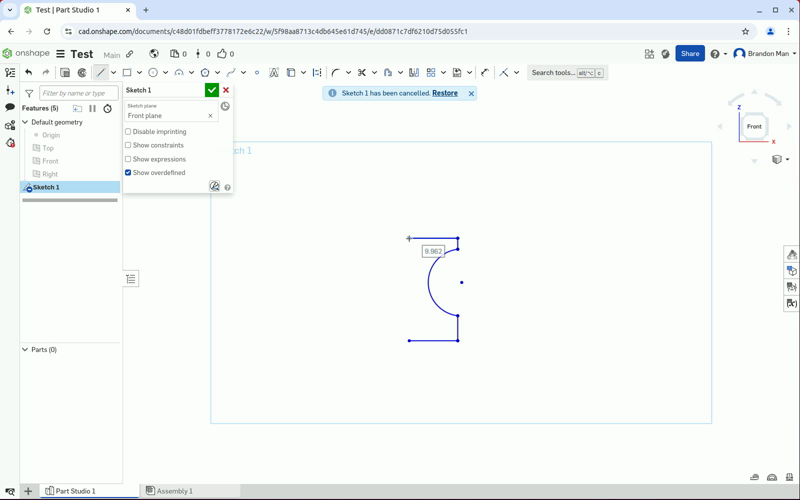
key_down(shift)
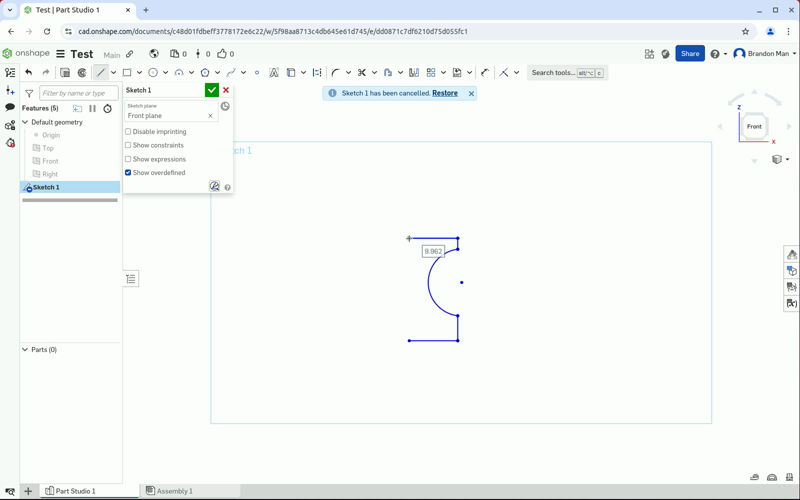
mouse_move(409, 340)
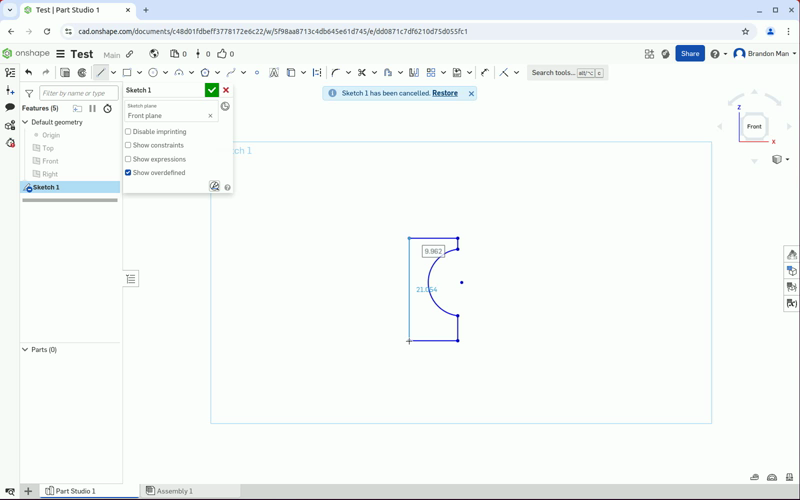
key_up(shift)
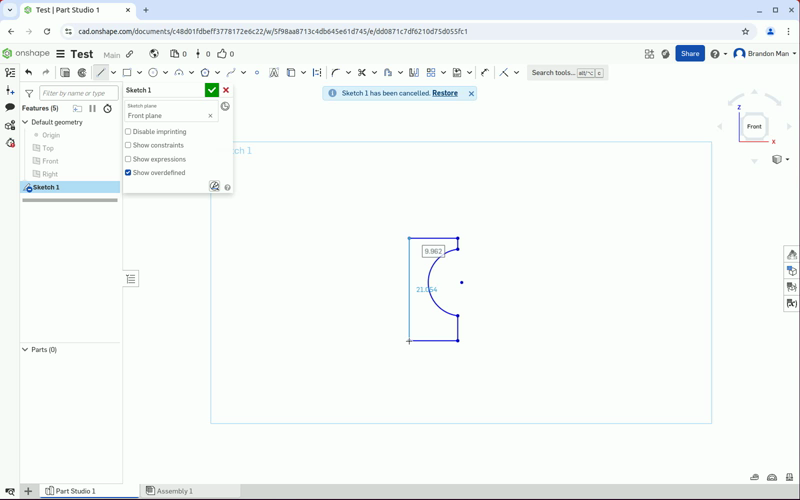
click(409, 340)
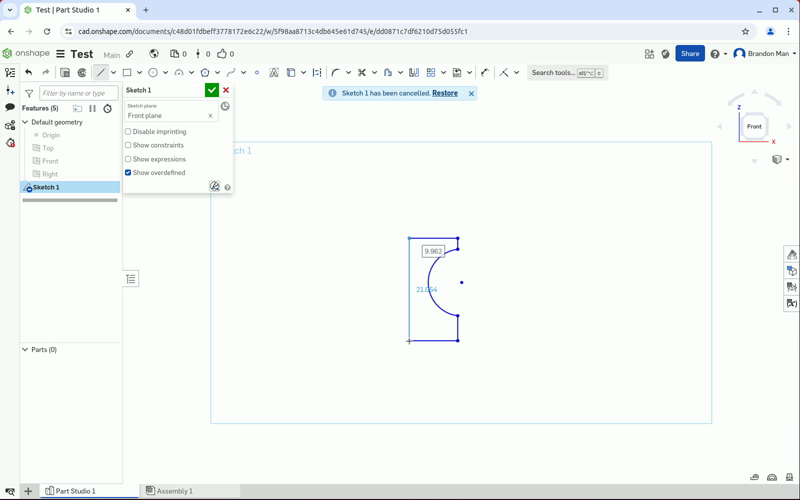
key(esc)
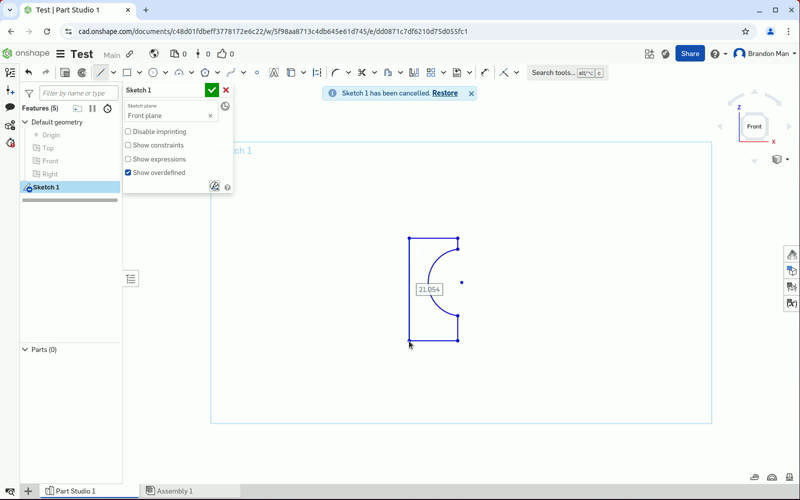
mouse_move(430, 252)
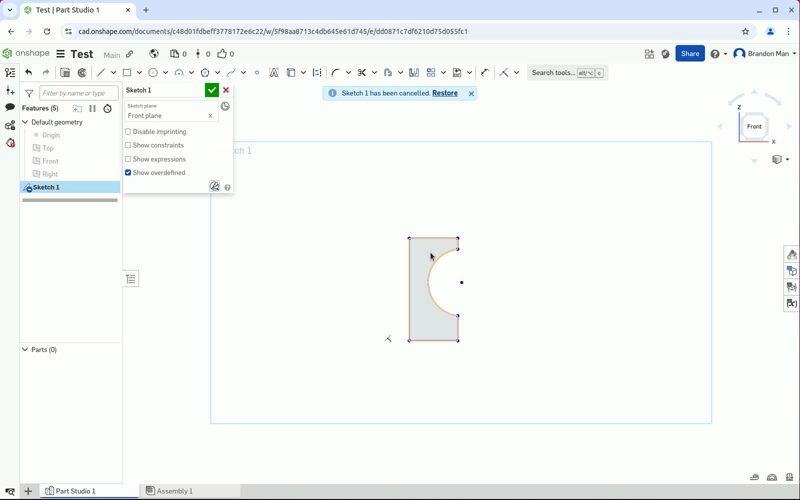
click(430, 252)
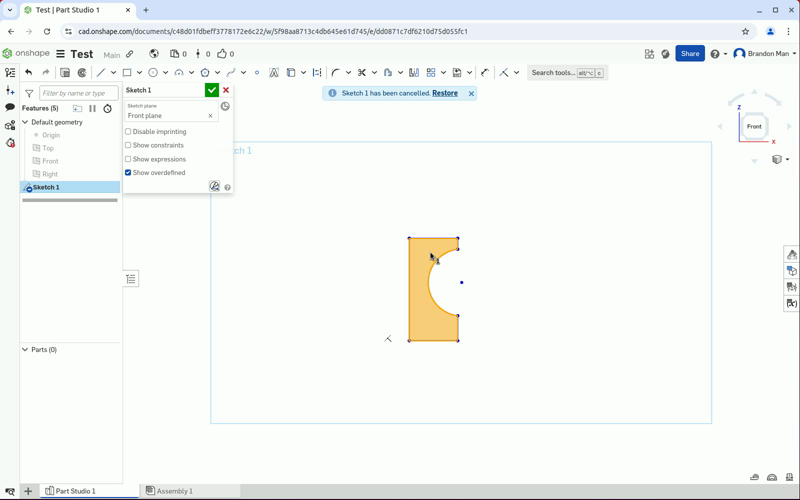
mouse_move(73, 352)
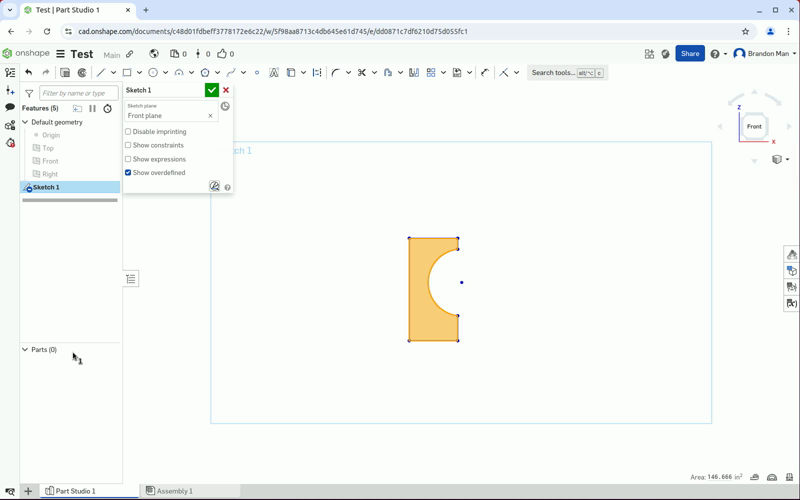
key(shift+y)
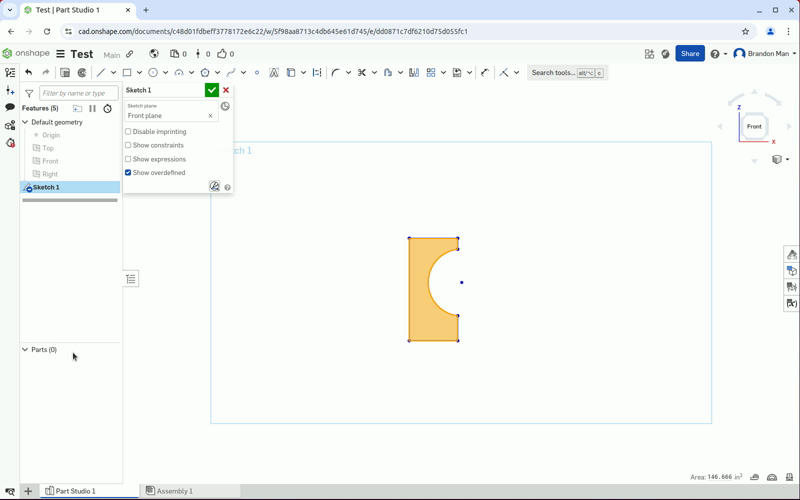
key(shift+e)
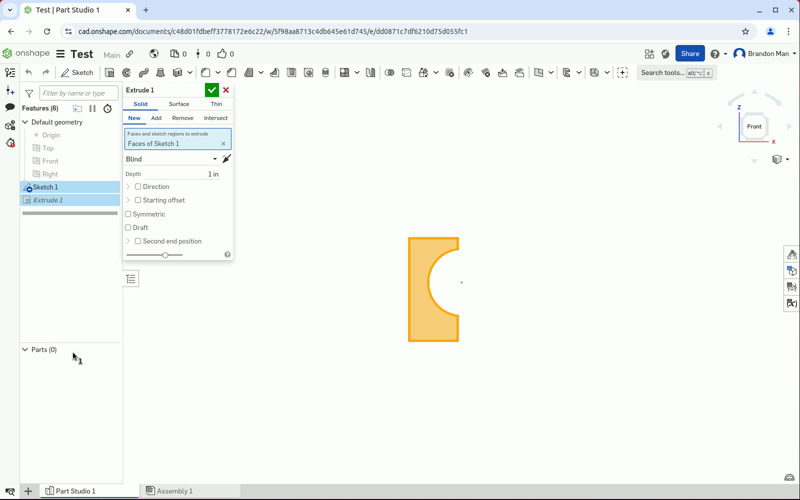
mouse_move(143, 106)
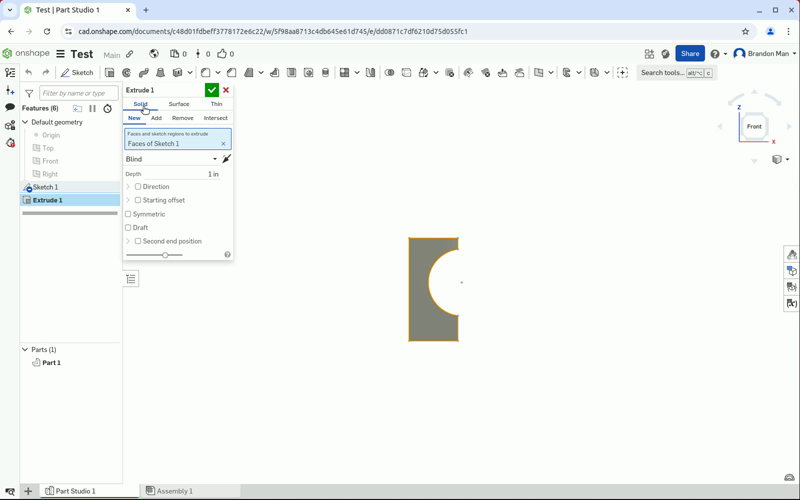
click(143, 106)
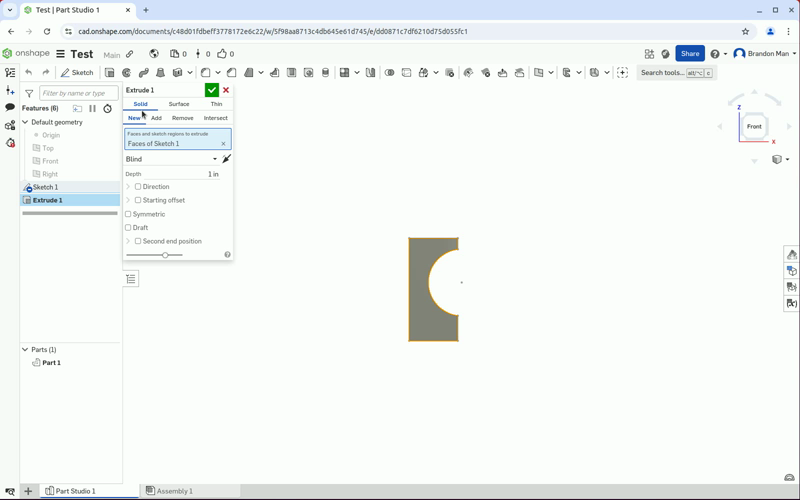
mouse_move(137, 120)
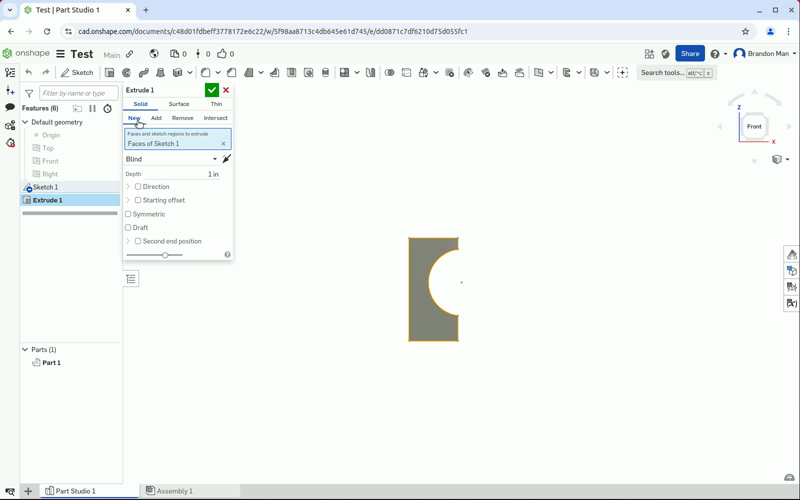
click(137, 120)
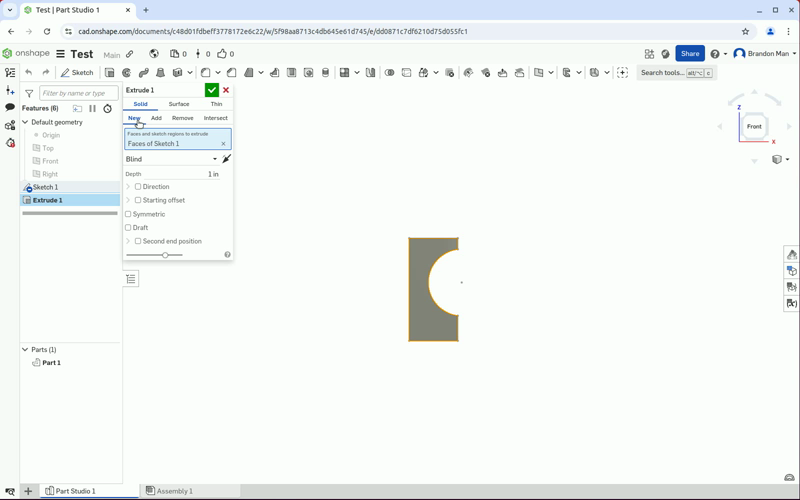
key(tab, 4)
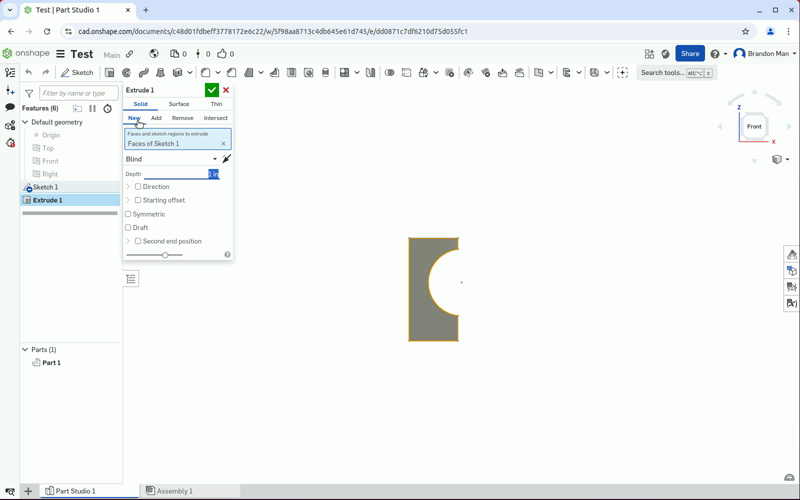
text(23.108)
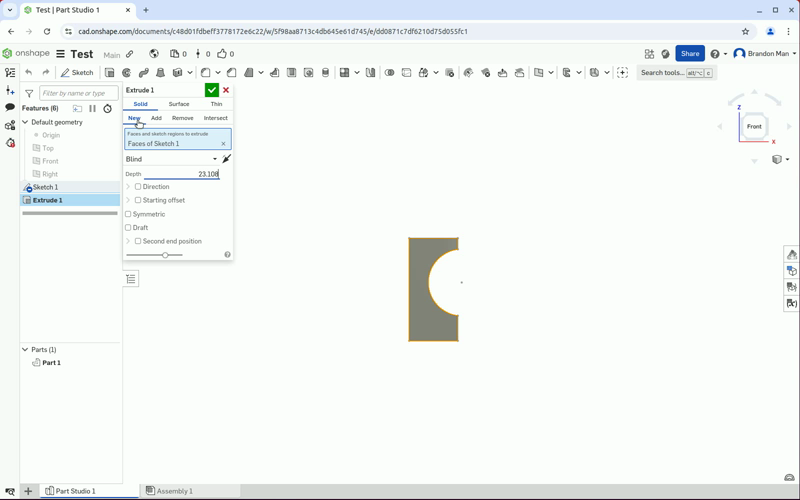
key(enter)
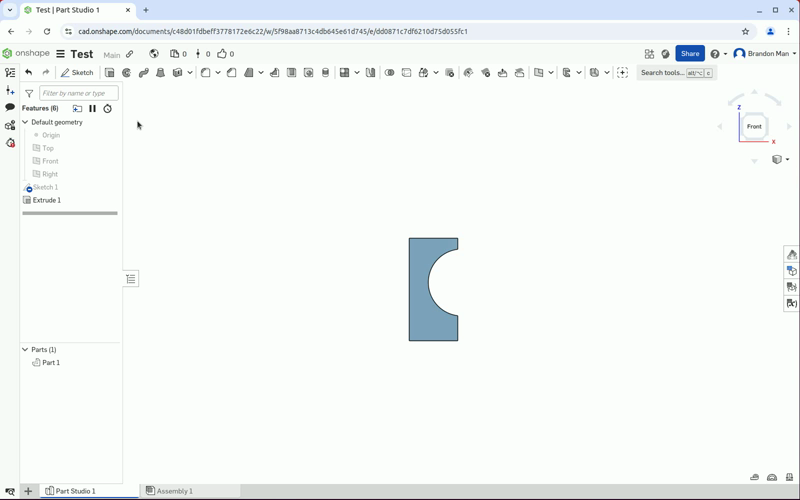
key(shift+h)
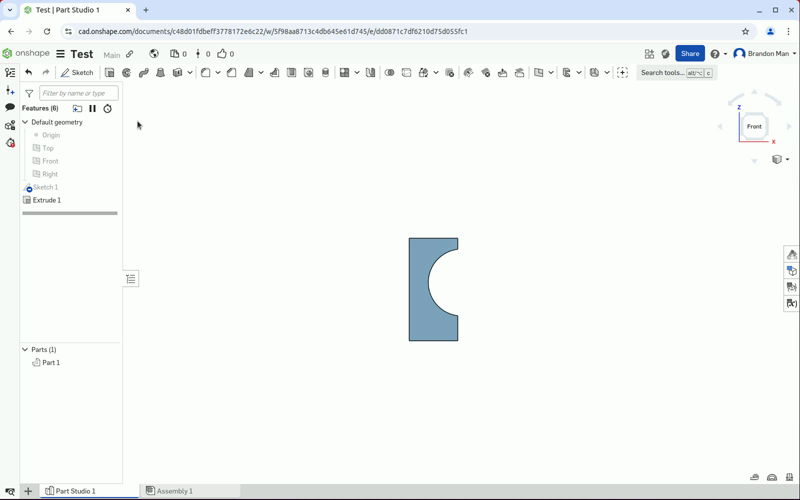
key(shift+h)
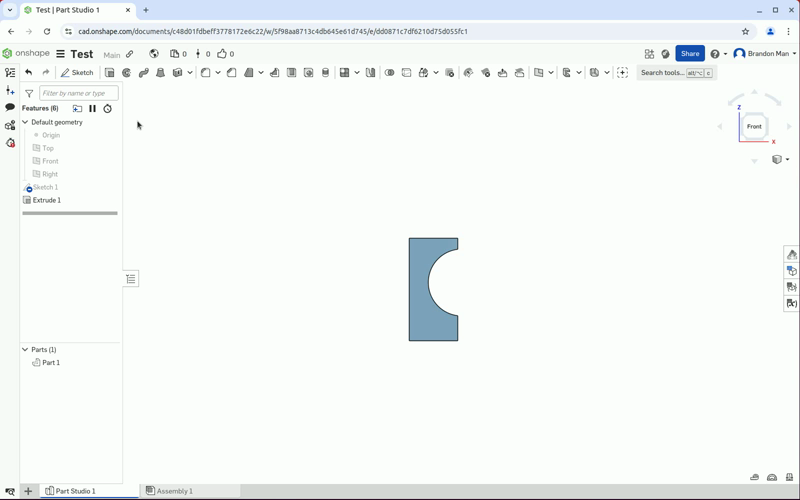
mouse_move(73, 189)
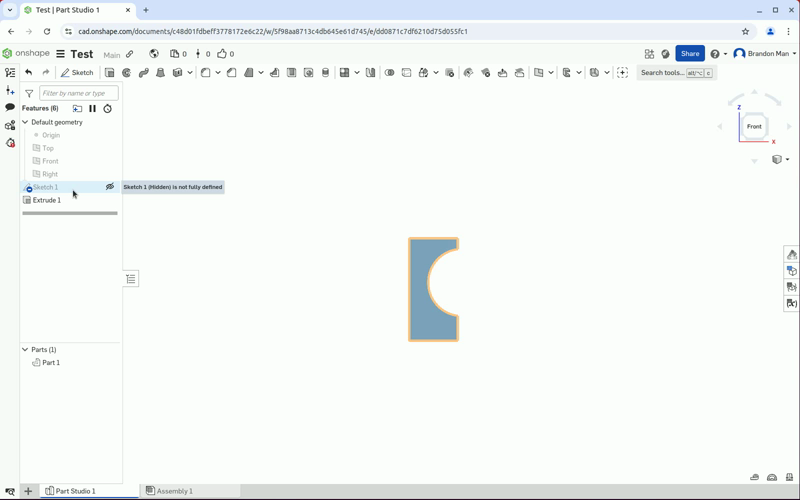
click(73, 189)
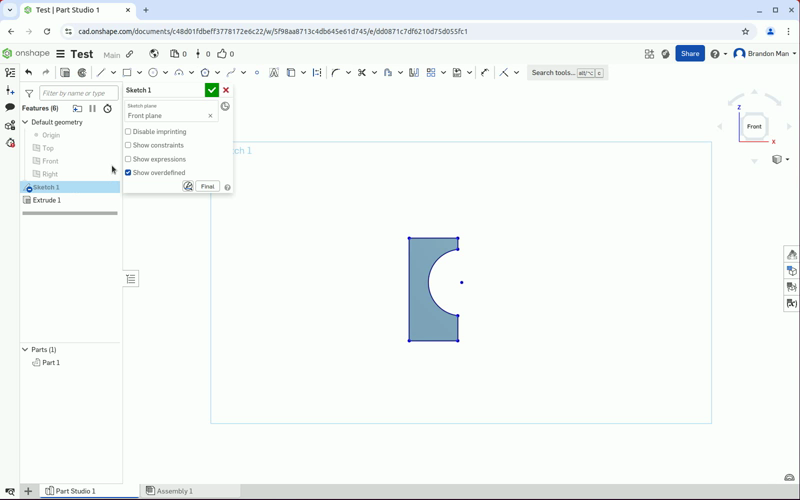
mouse_move(229, 92)
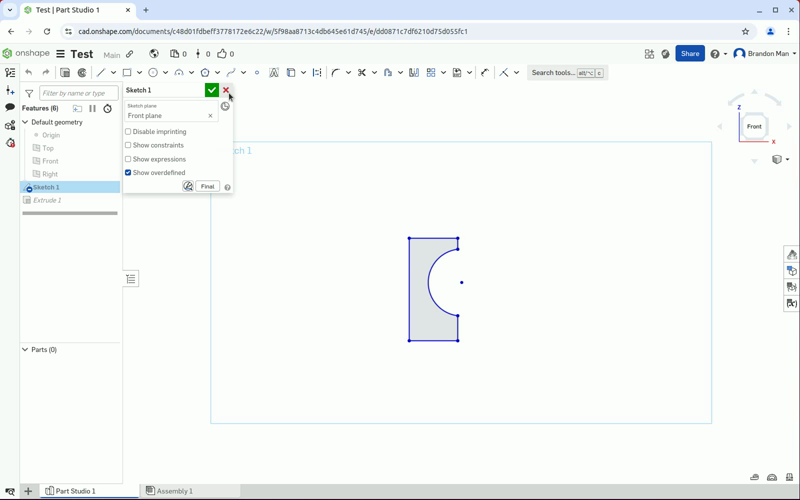
click(229, 92)
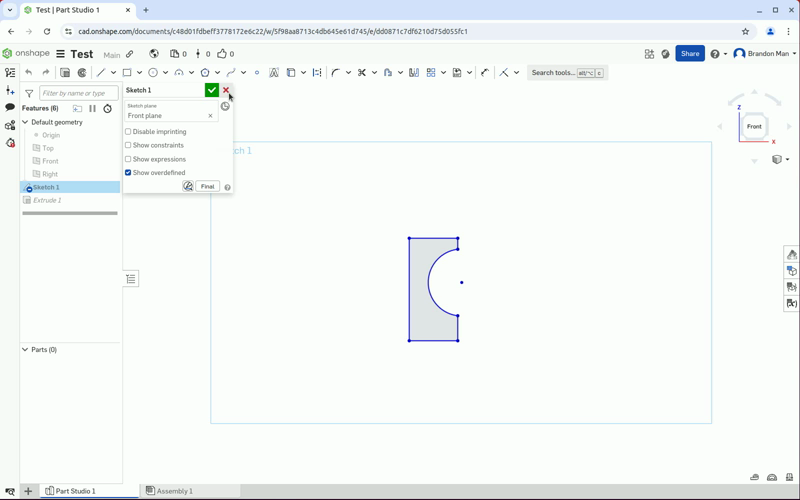
key(shift+s)
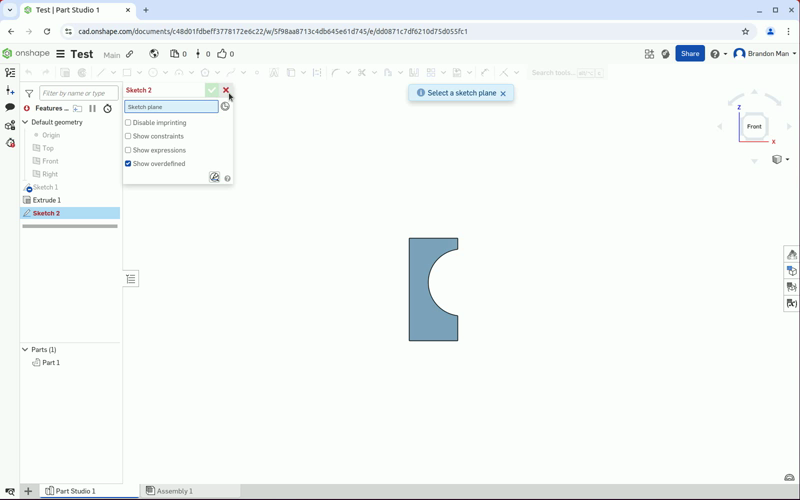
mouse_move(73, 163)
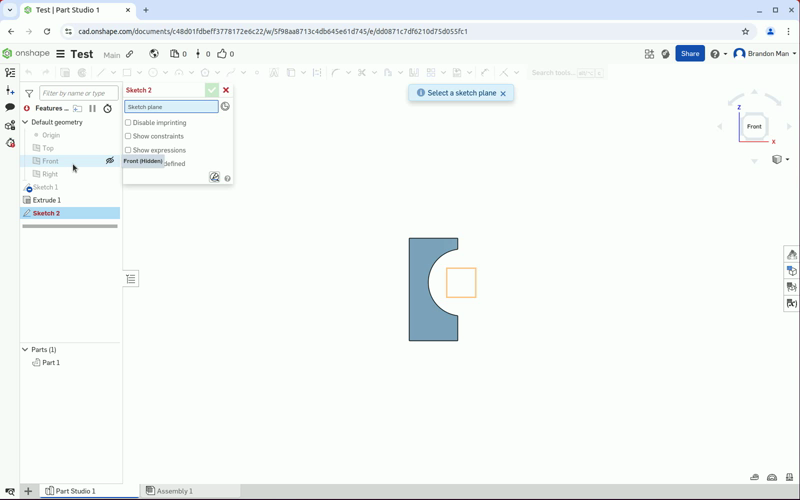
click(73, 163)
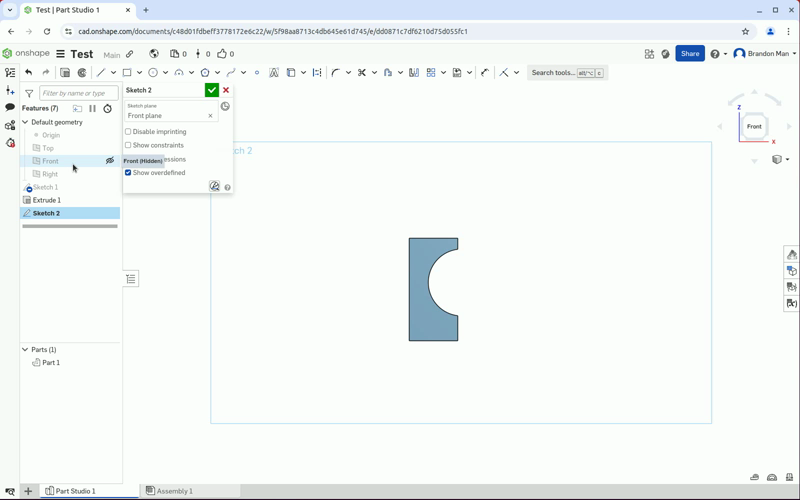
mouse_move(73, 352)
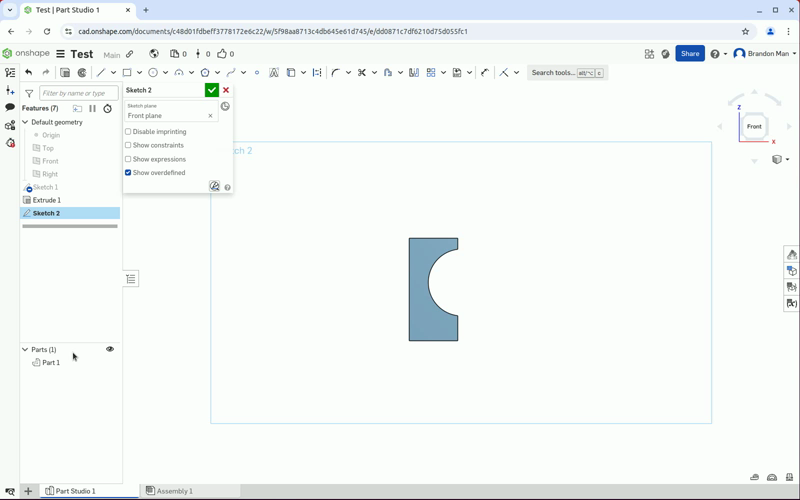
key(y)
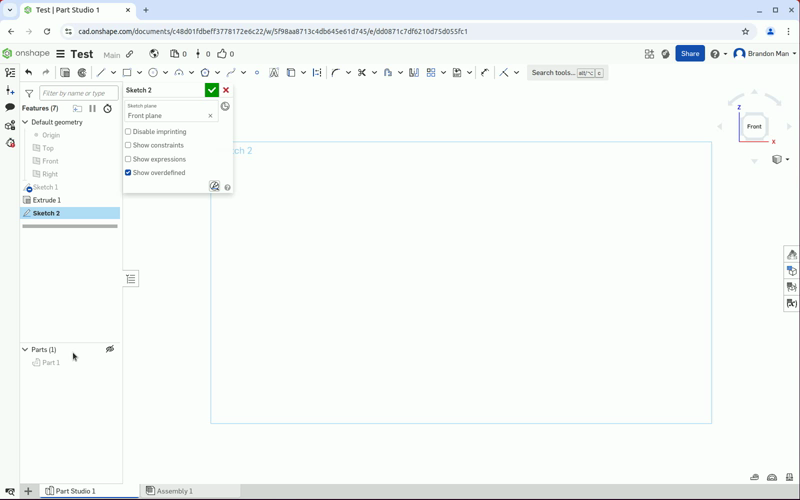
key(a)
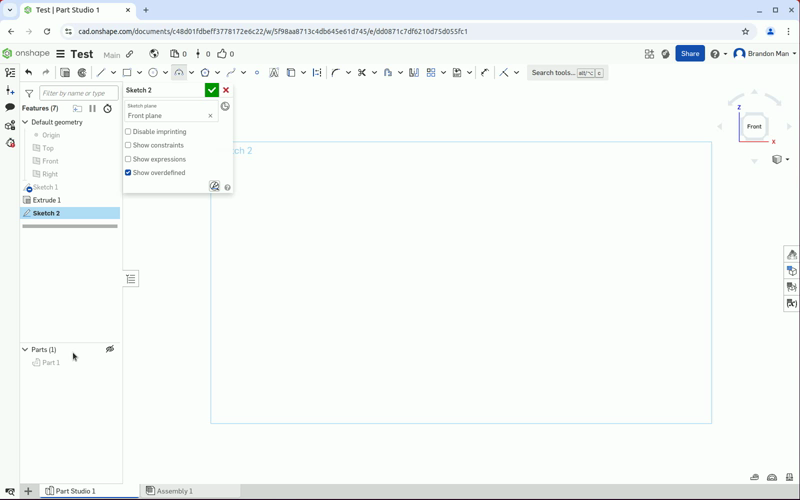
key_down(shift)
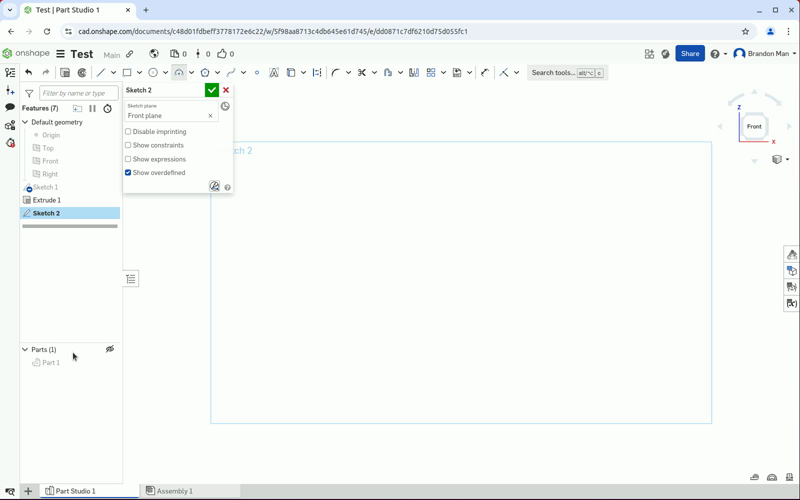
mouse_move(456, 250)
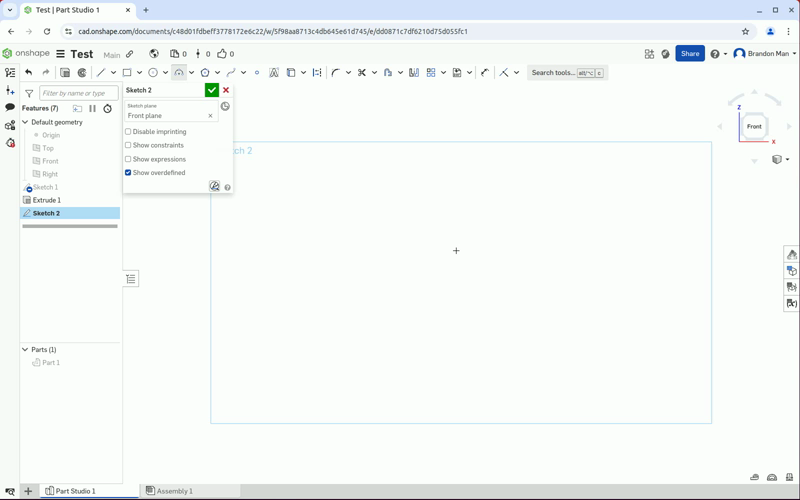
click(456, 250)
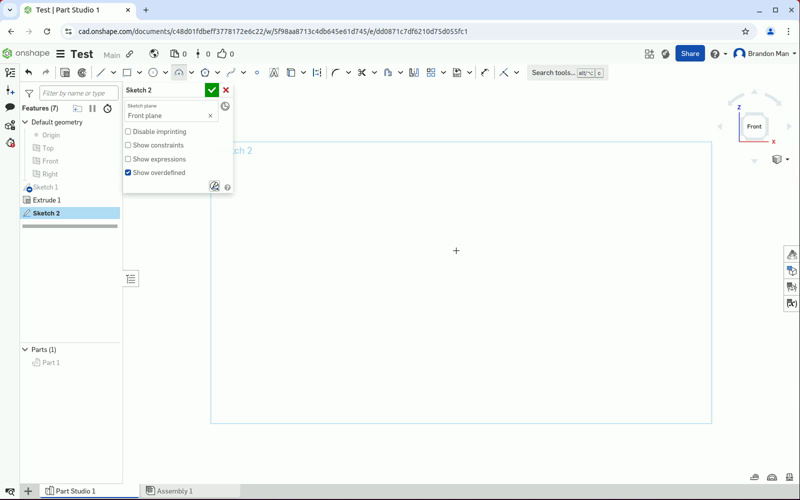
key_up(shift)
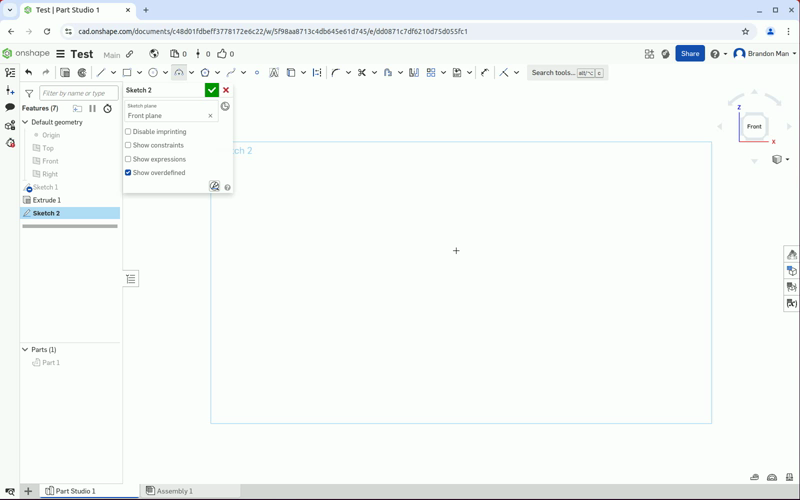
key_down(shift)
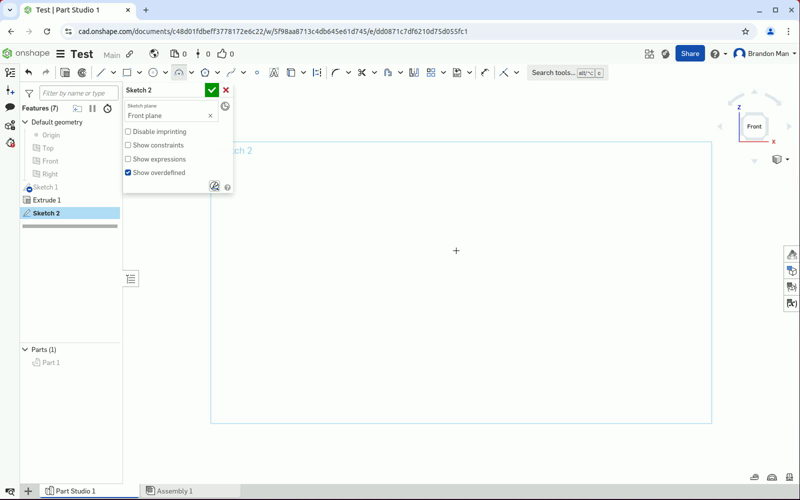
mouse_move(466, 250)
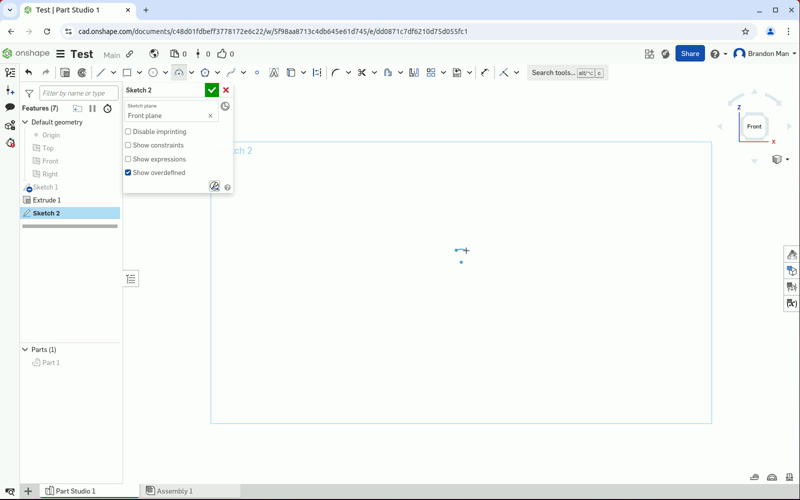
click(466, 250)
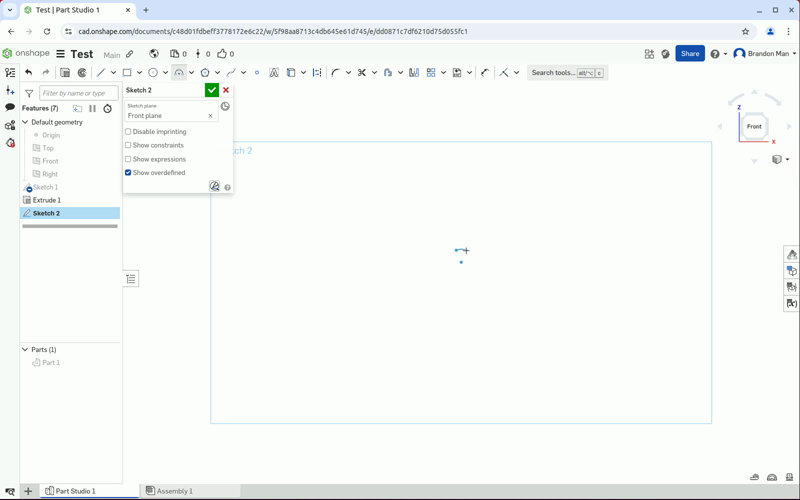
mouse_move(461, 249)
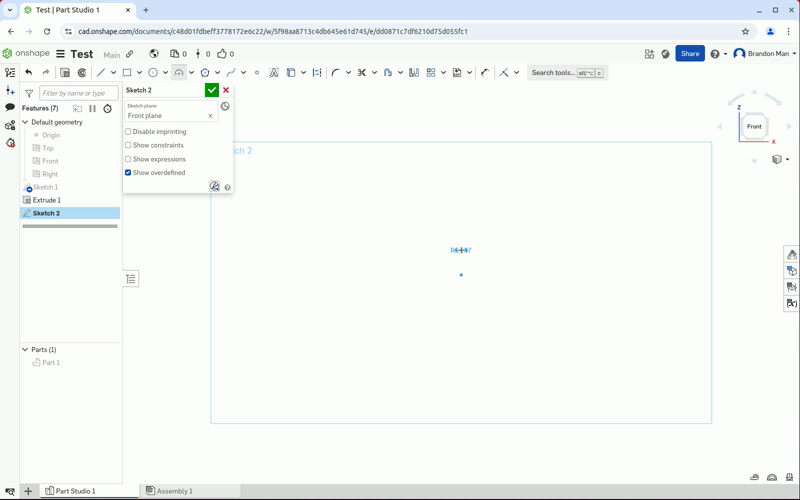
click(461, 249)
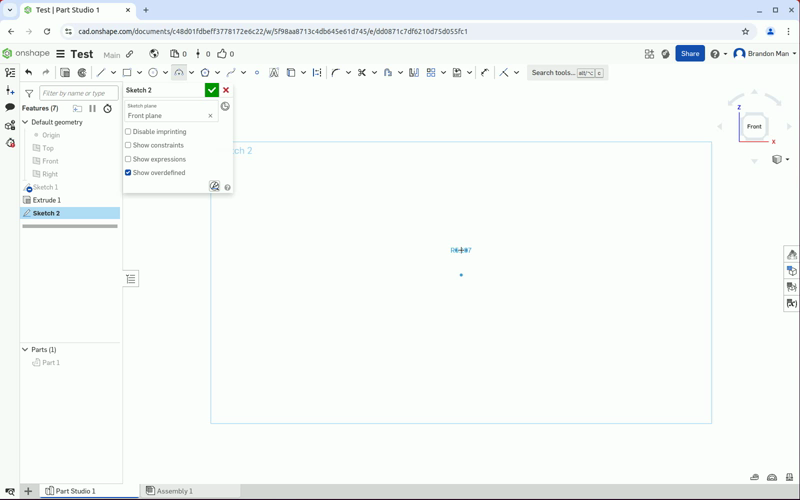
key_up(shift)
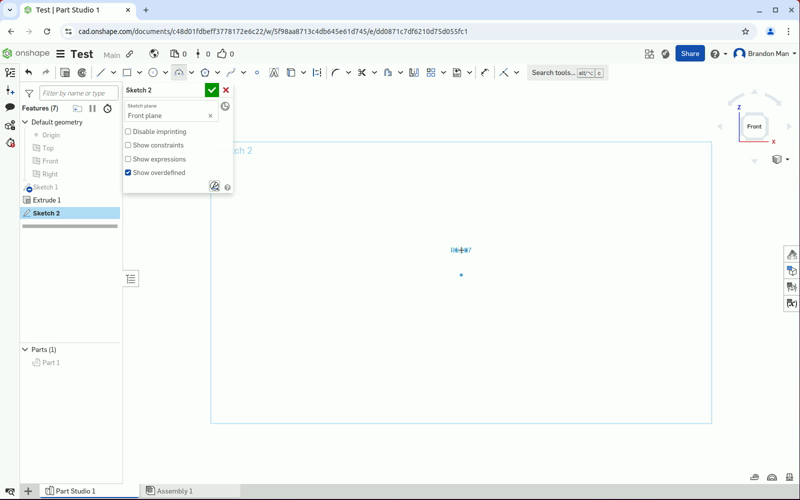
key(esc)
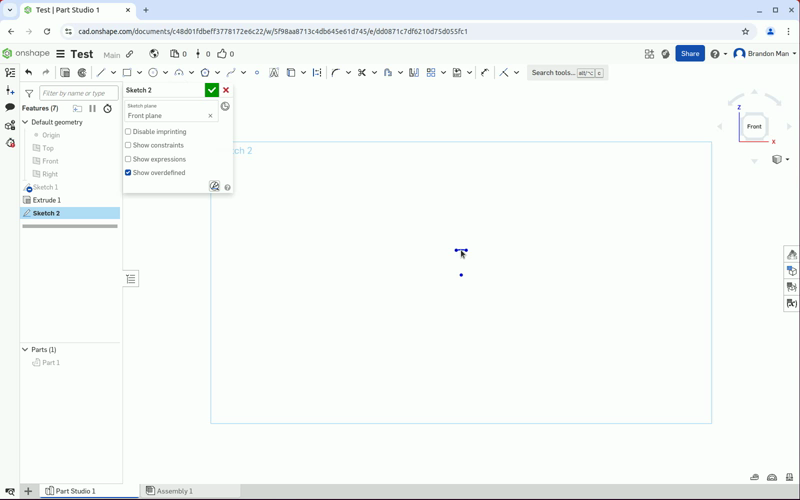
key(l)
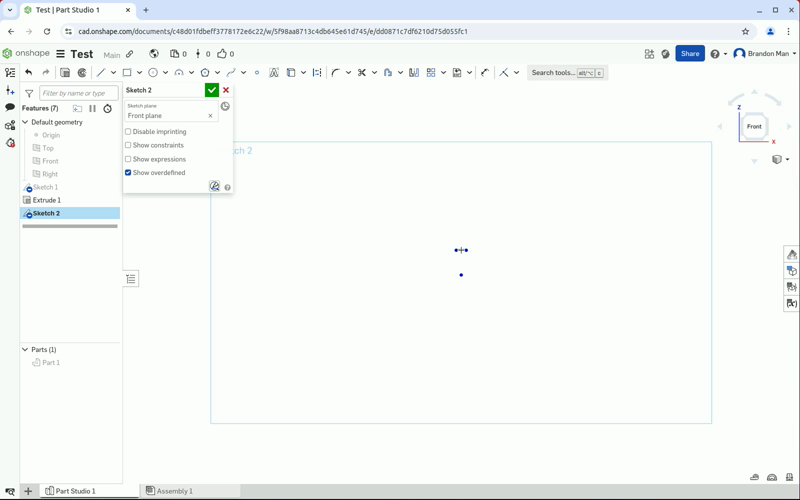
mouse_move(466, 250)
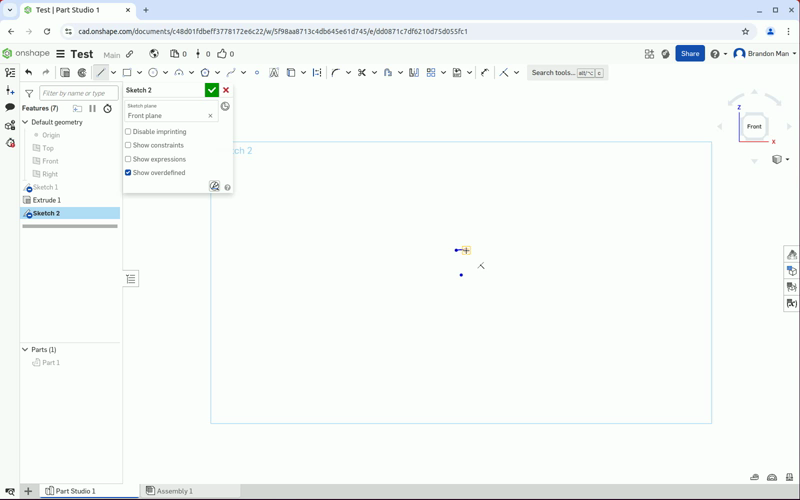
click(466, 250)
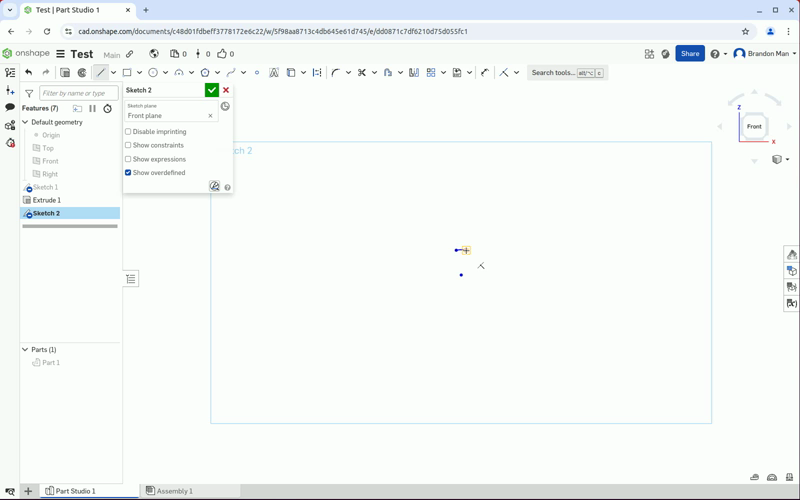
key_down(shift)
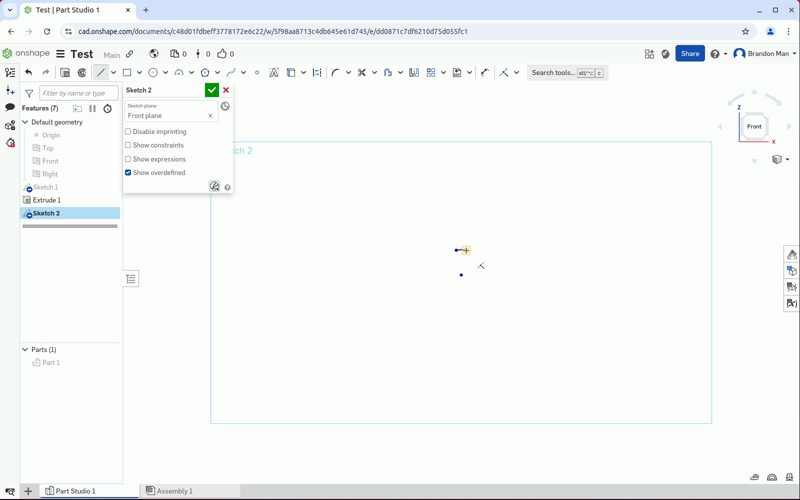
mouse_move(496, 250)
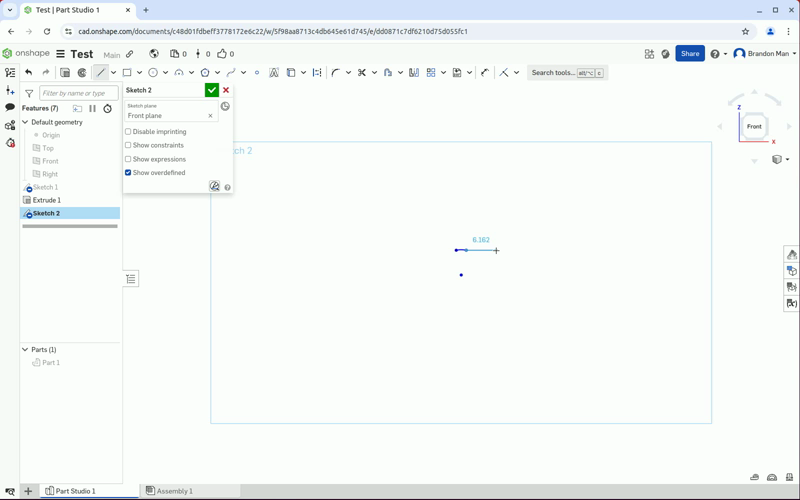
mouse_move(466, 237)
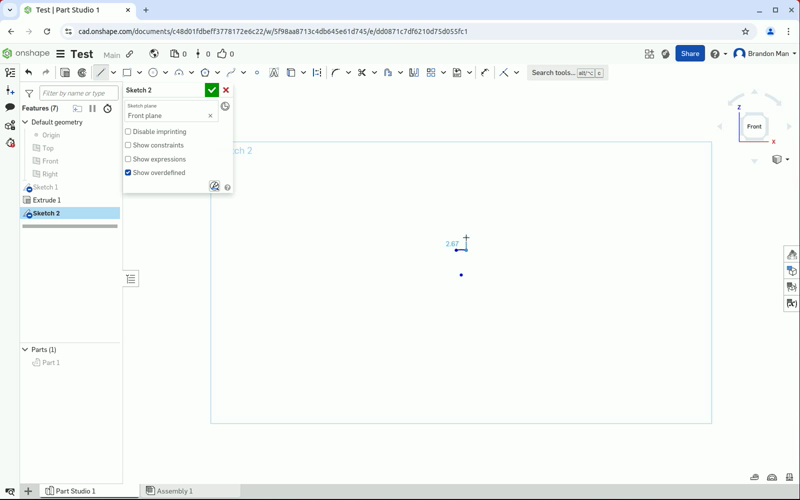
click(466, 237)
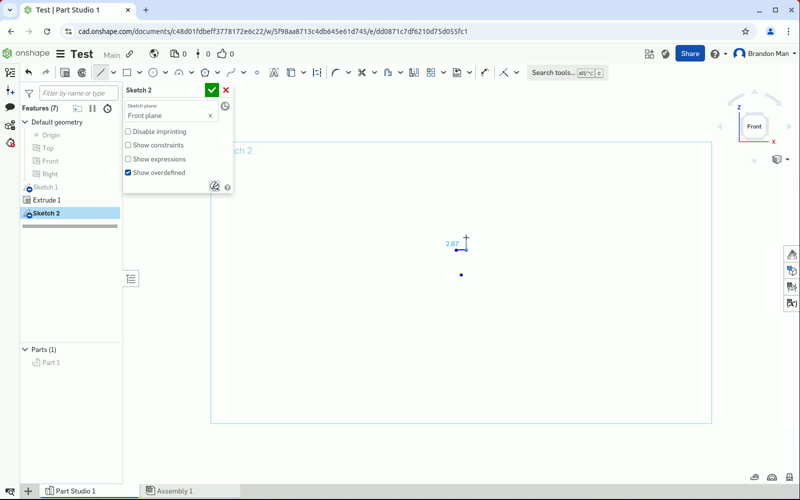
key_up(shift)
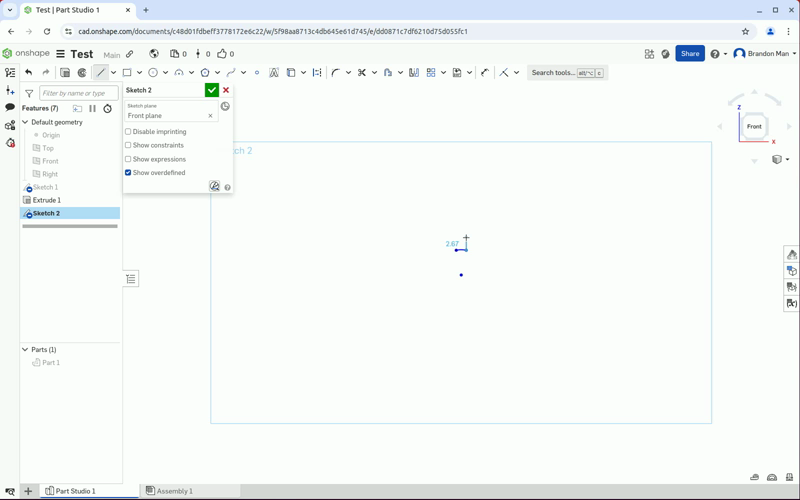
key_down(shift)
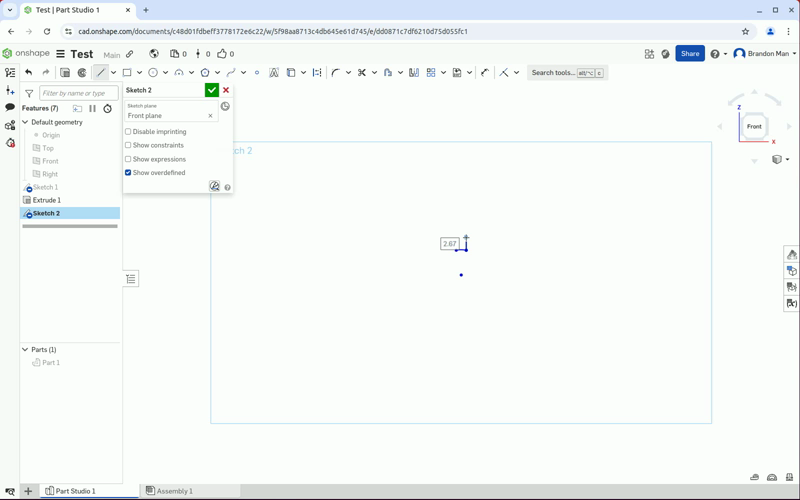
mouse_move(496, 237)
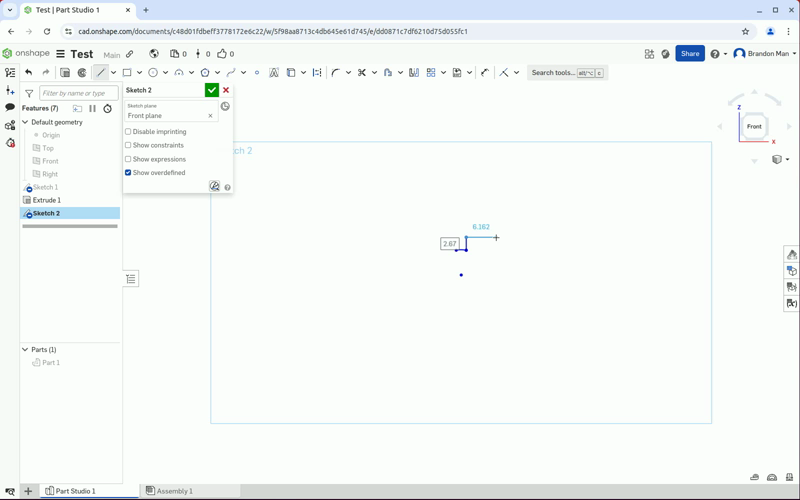
mouse_move(456, 237)
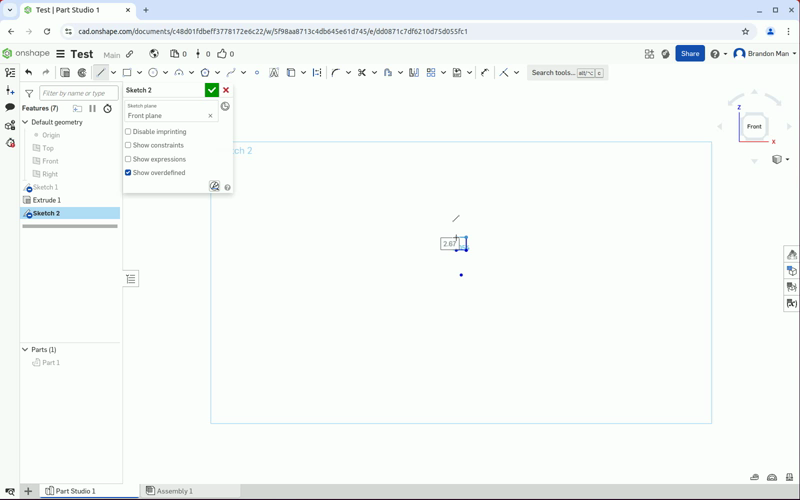
click(456, 237)
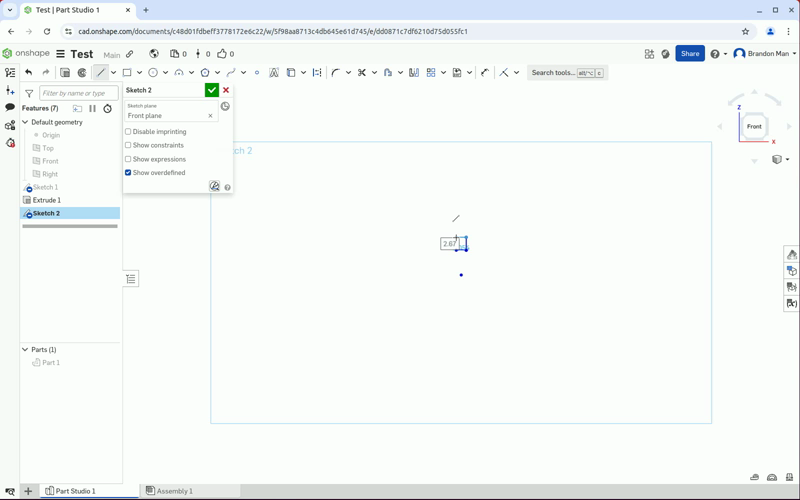
key_up(shift)
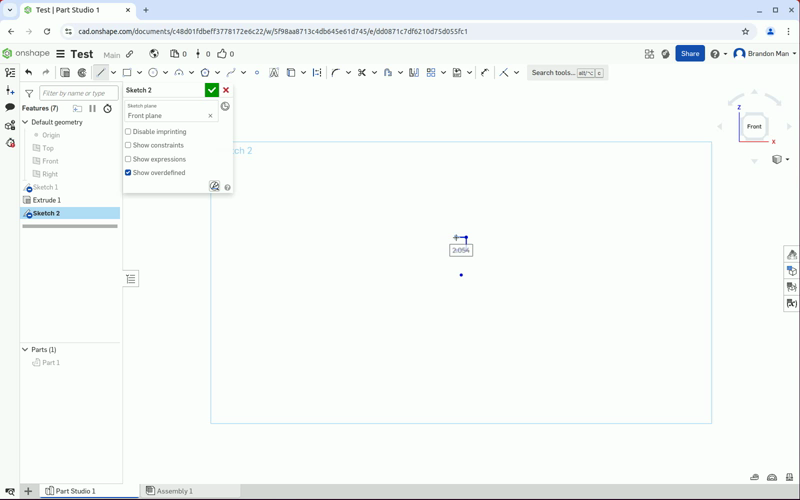
mouse_move(486, 237)
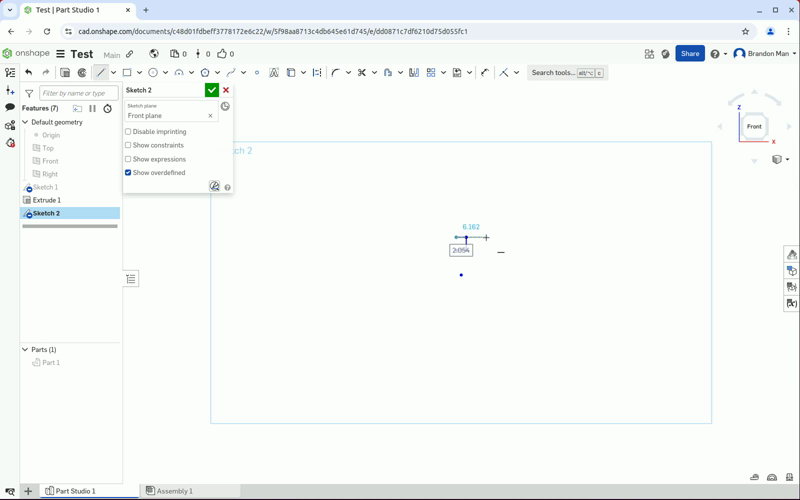
key_down(shift)
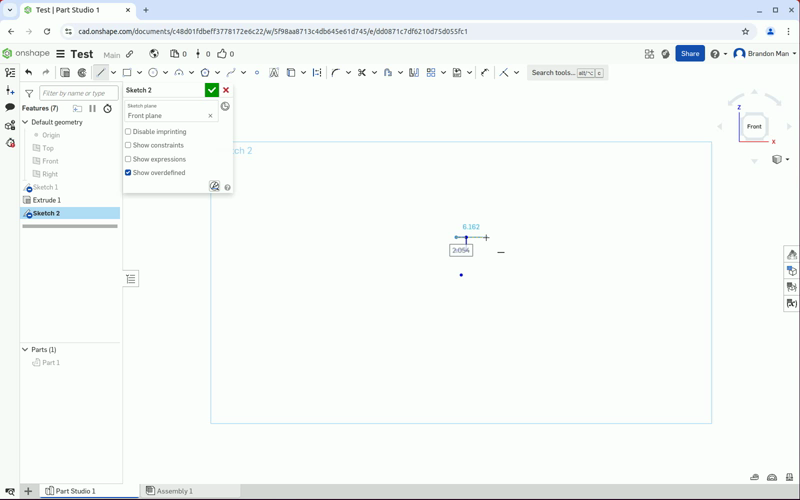
mouse_move(456, 250)
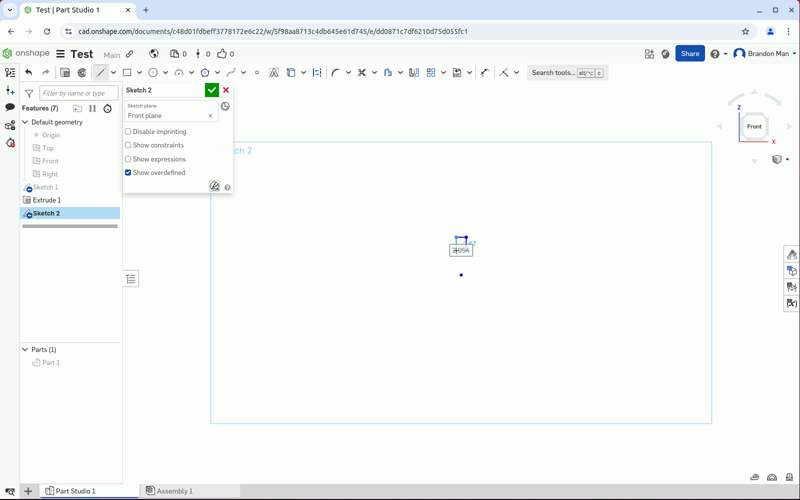
key_up(shift)
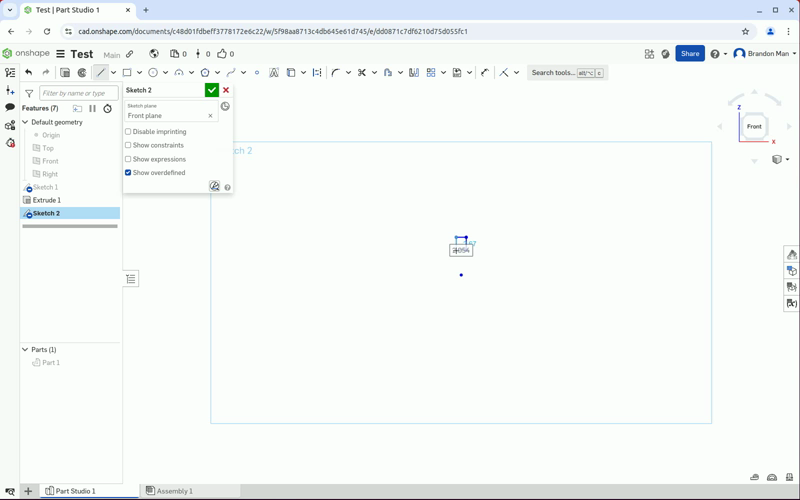
click(456, 250)
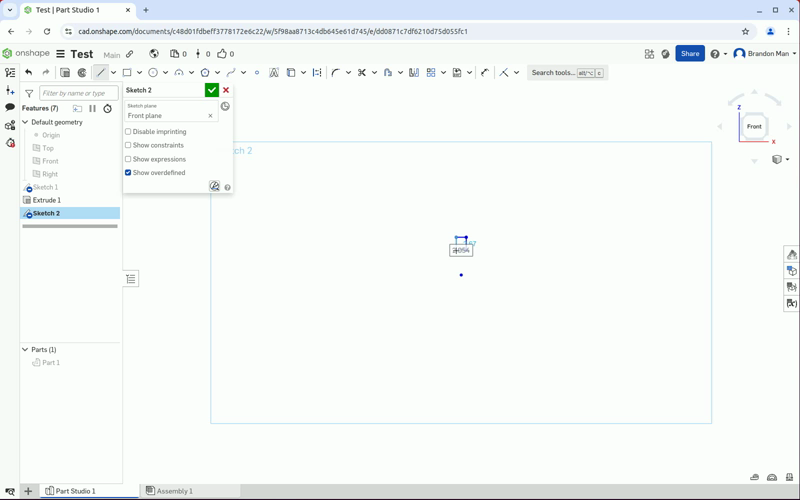
key(esc)
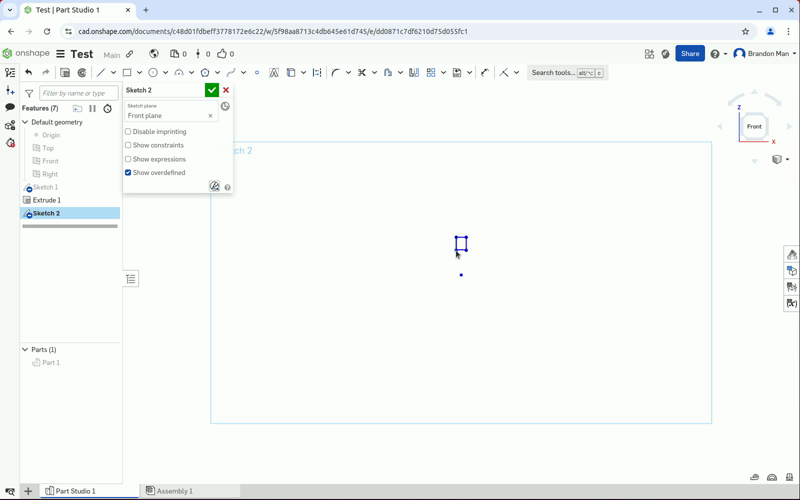
mouse_move(457, 243)
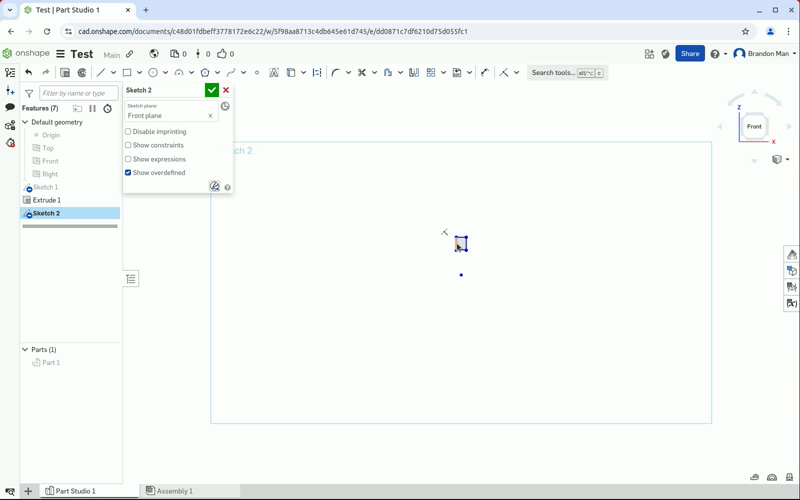
scroll(6)
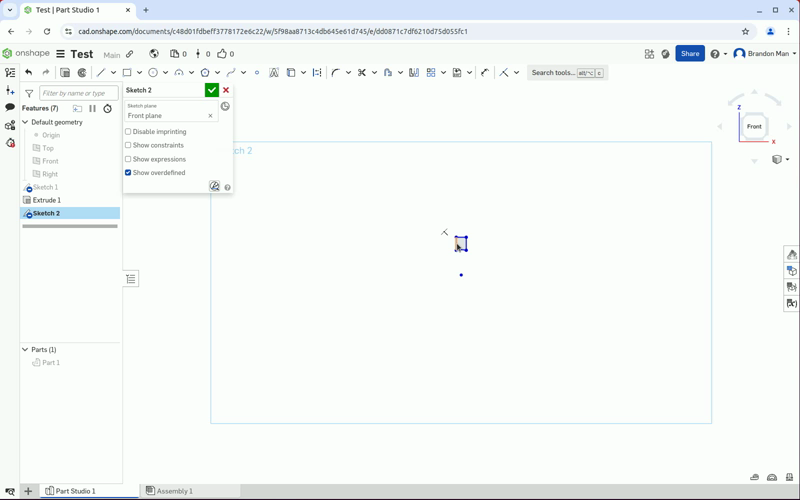
scroll(6)
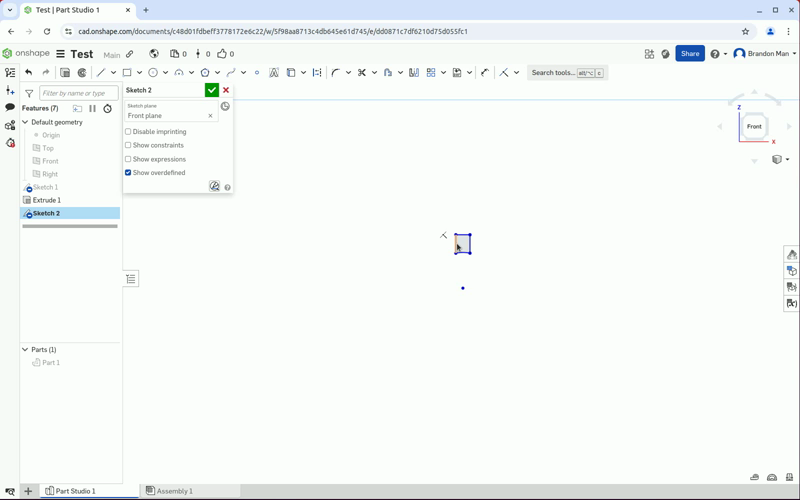
scroll(6)
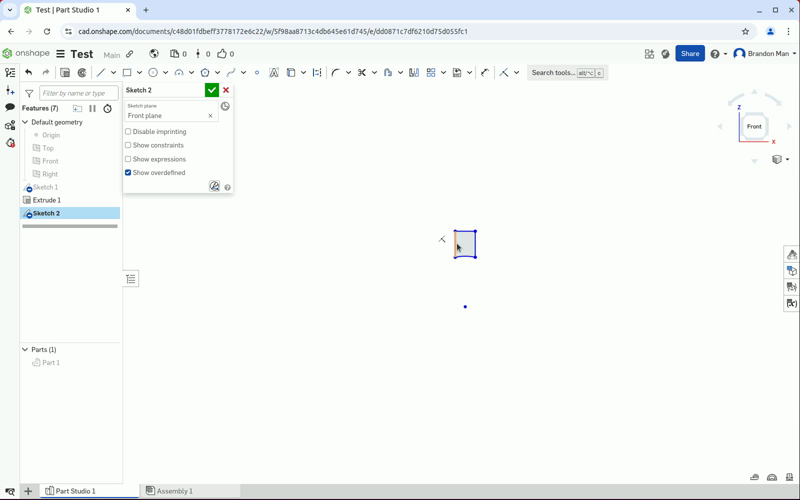
scroll(6)
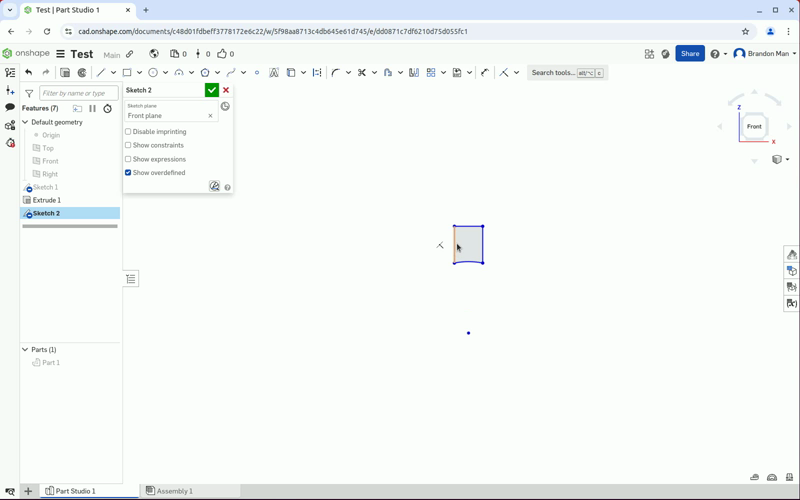
scroll(6)
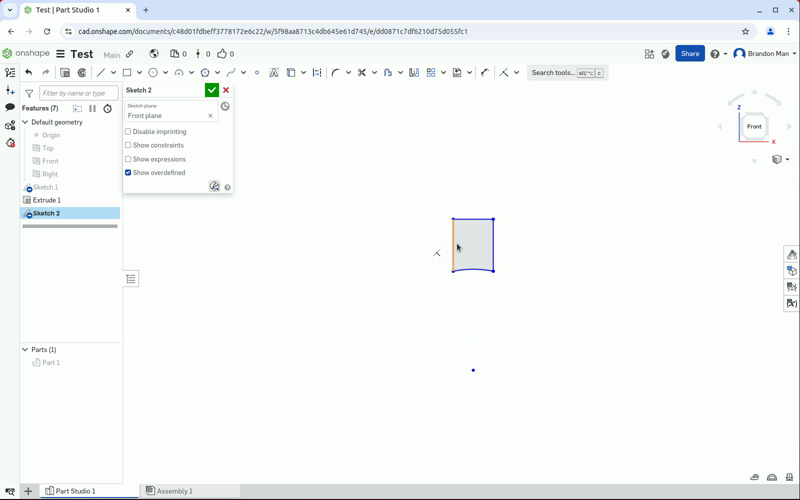
scroll(6)
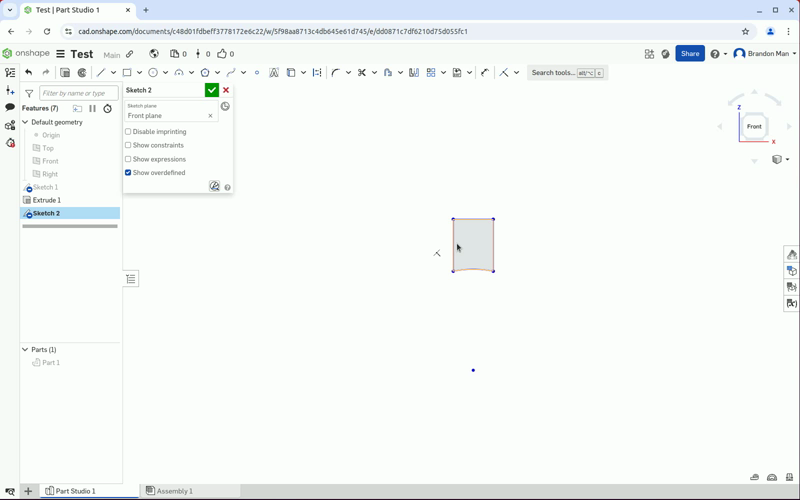
scroll(6)
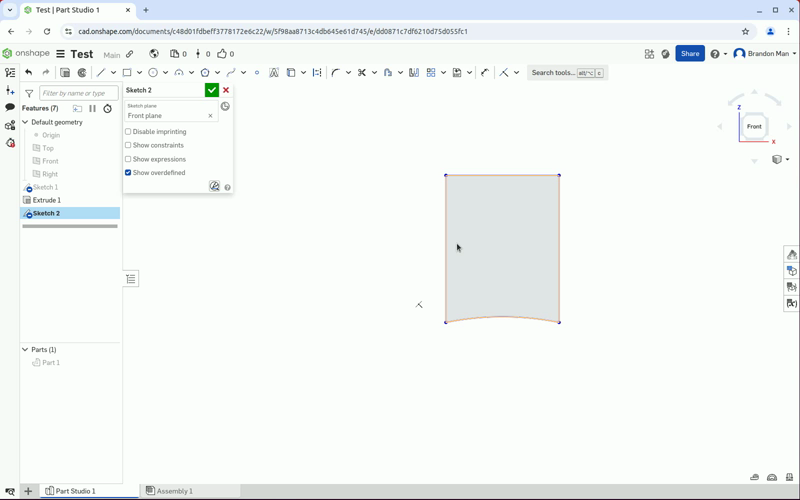
click(457, 243)
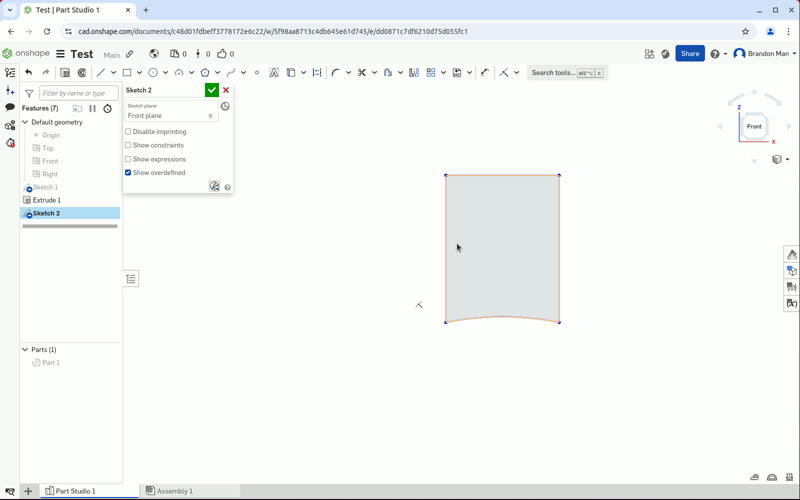
scroll(-6)
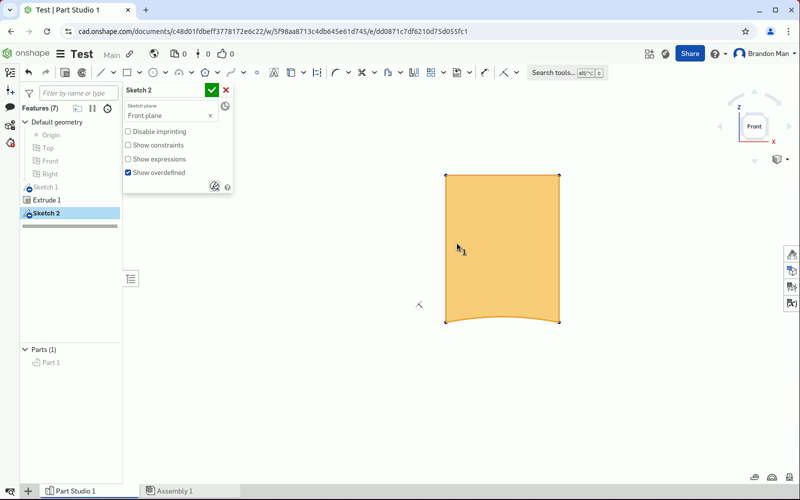
scroll(-6)
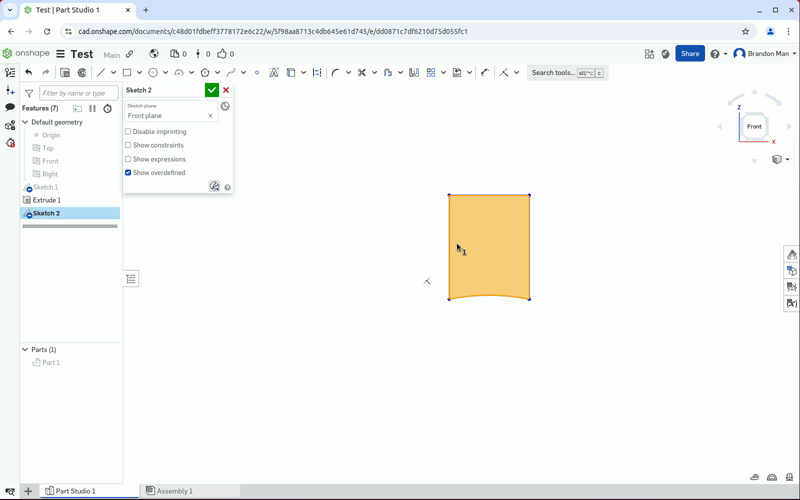
scroll(-6)
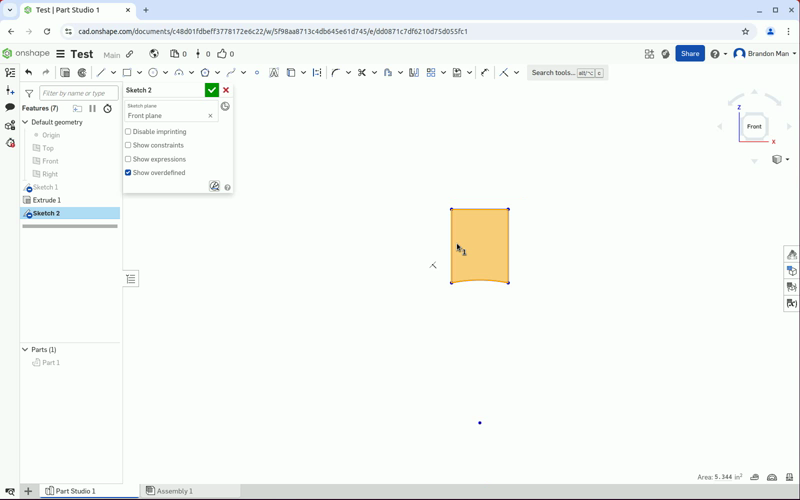
scroll(-6)
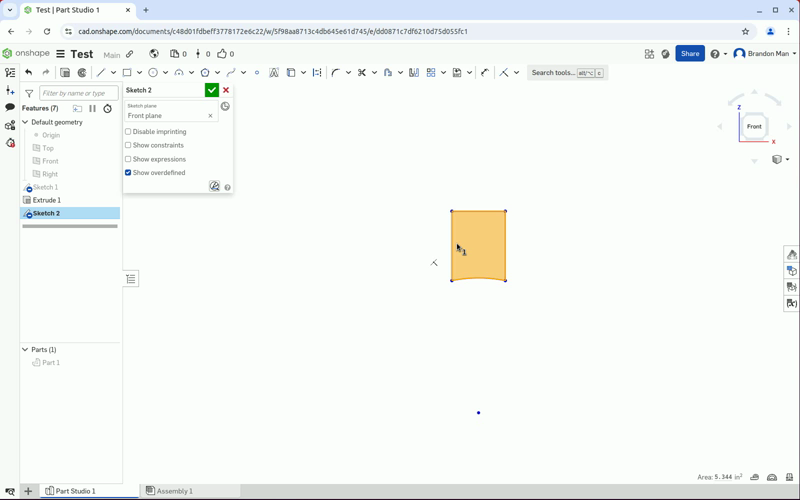
scroll(-6)
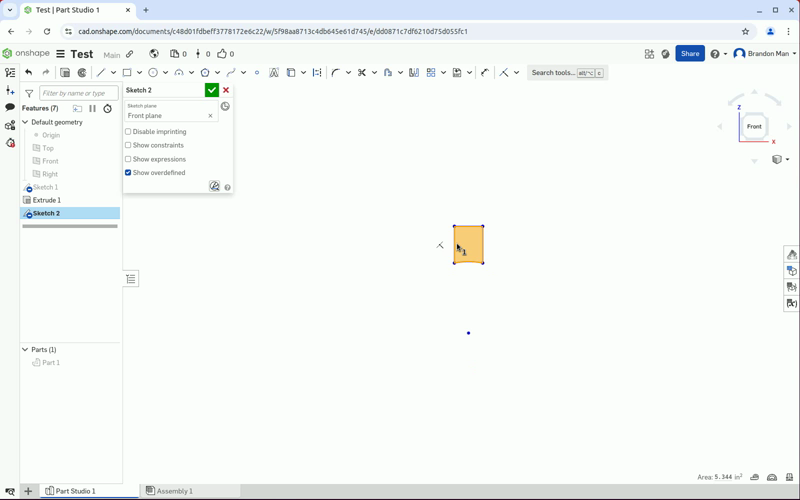
scroll(-6)
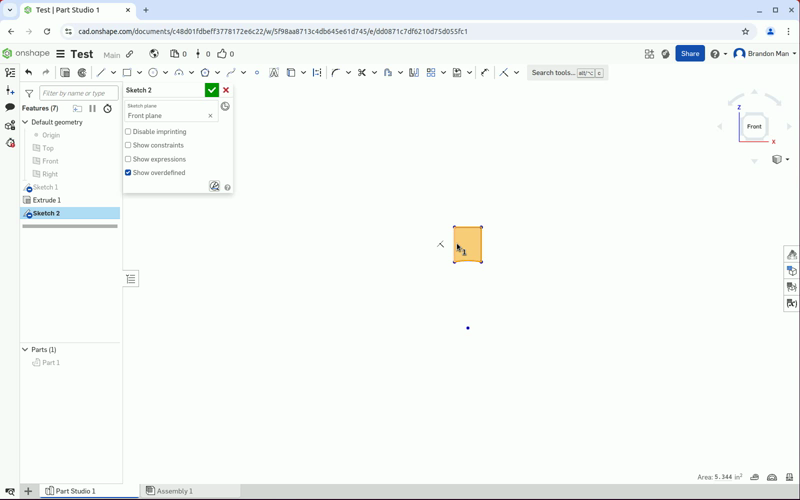
scroll(-6)
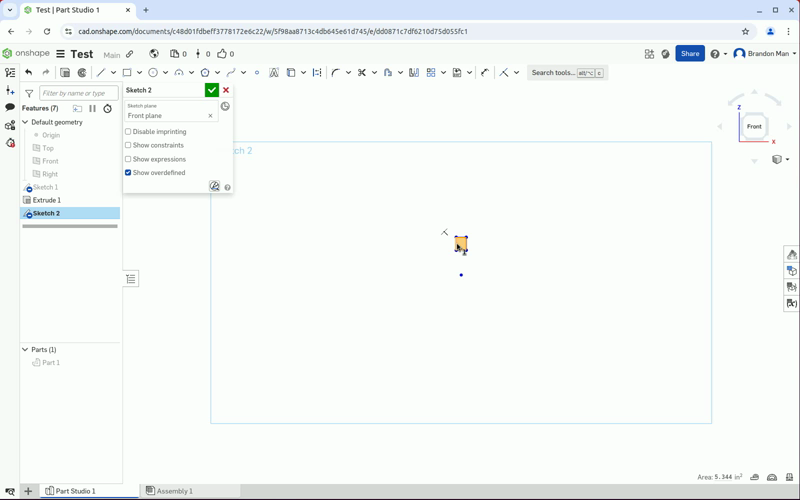
mouse_move(73, 352)
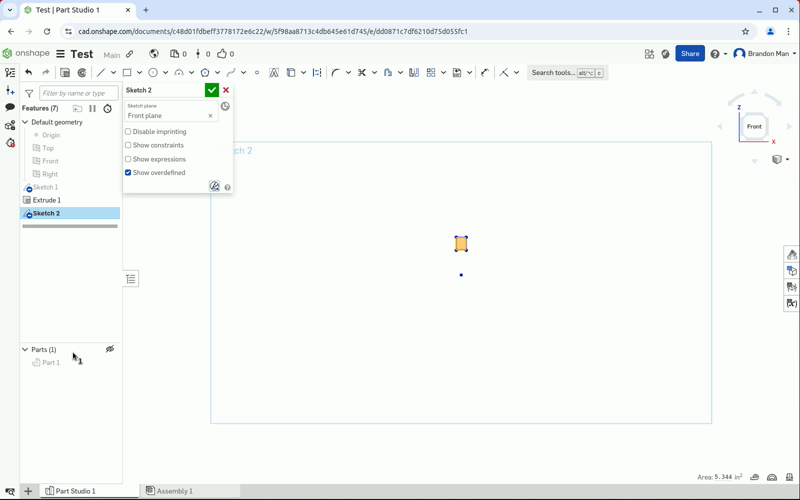
key(shift+y)
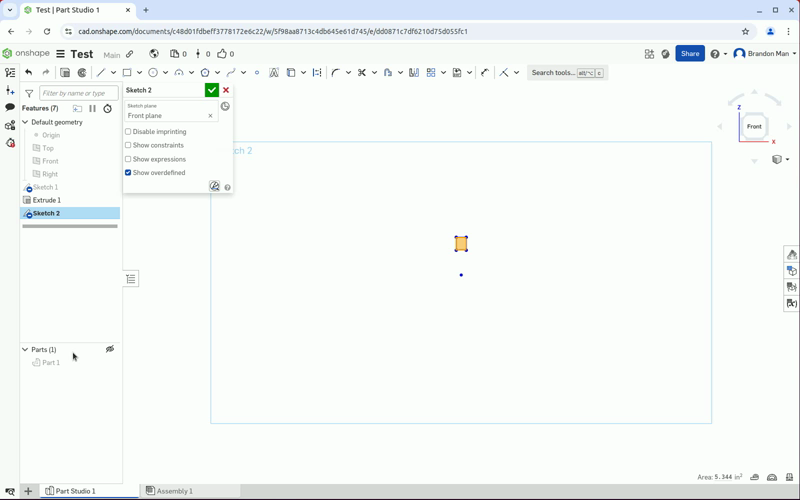
key(shift+e)
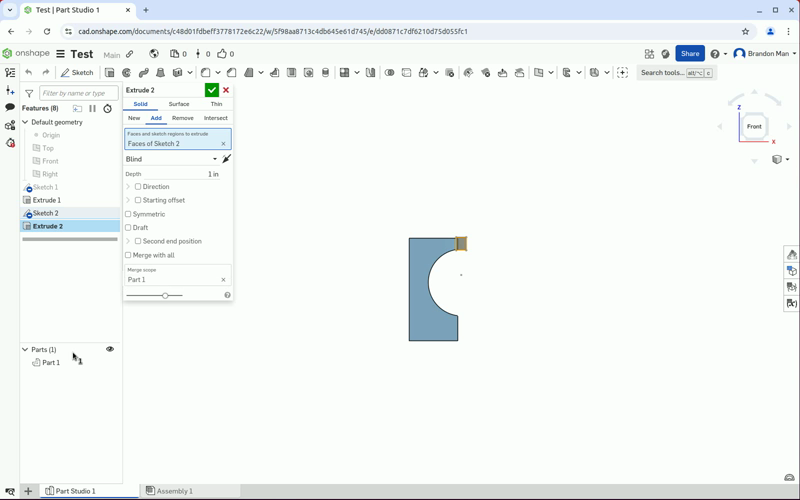
mouse_move(143, 106)
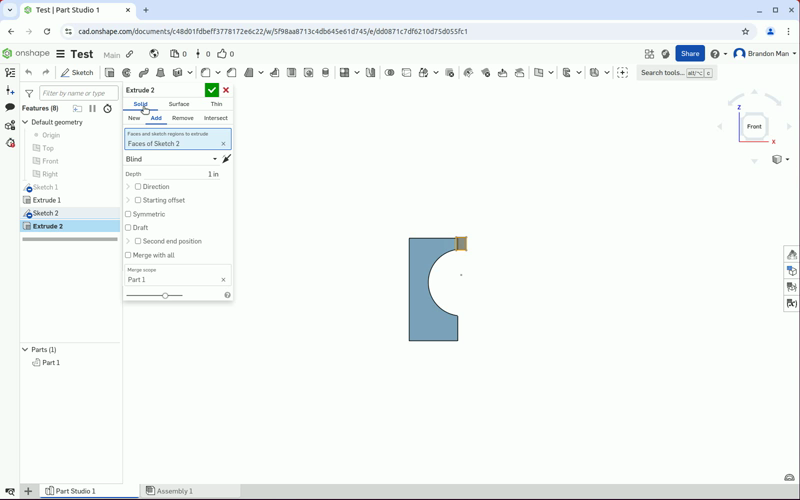
click(143, 106)
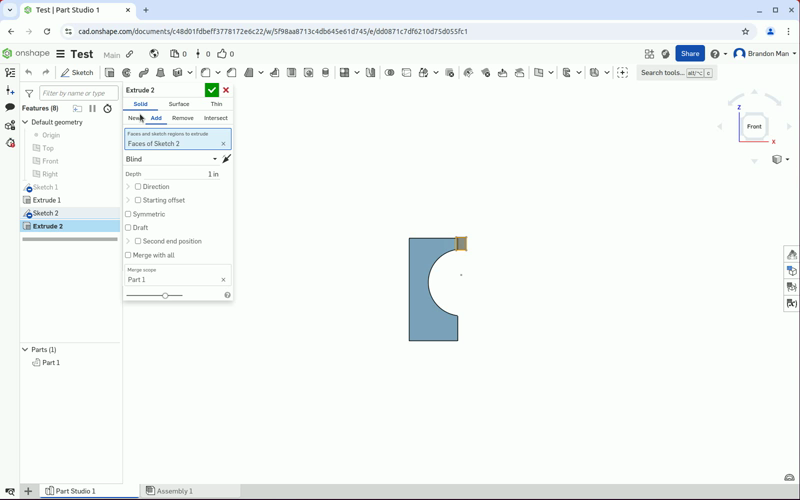
mouse_move(137, 120)
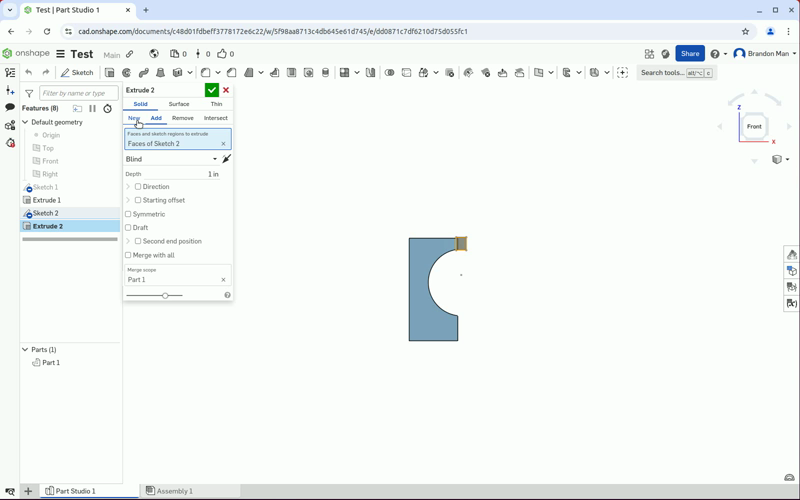
click(137, 120)
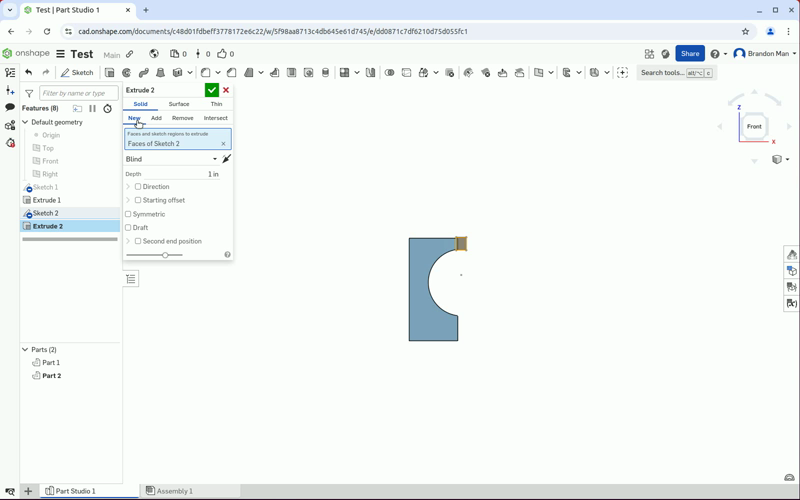
key(tab, 4)
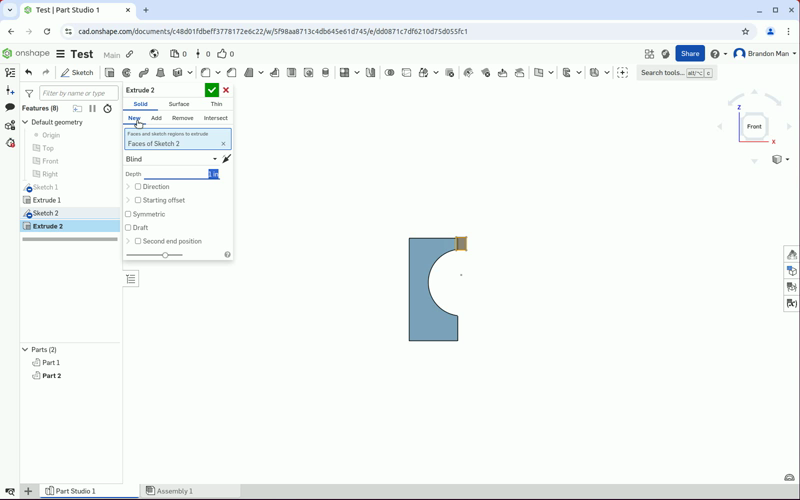
text(23.108)
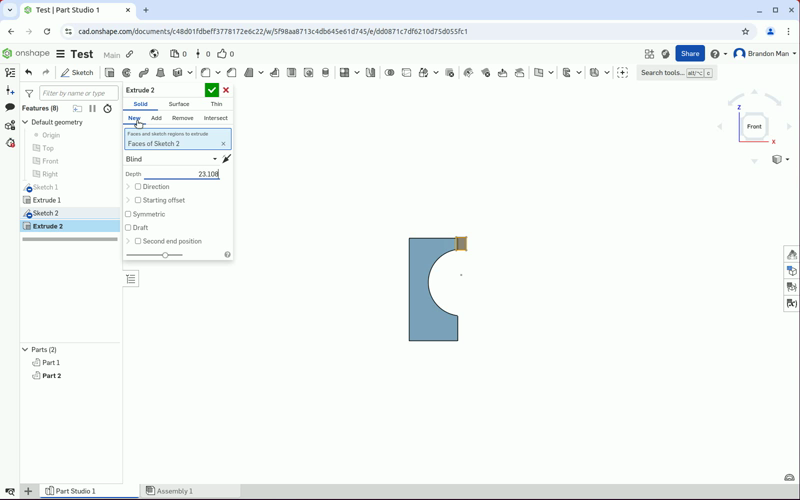
key(enter)
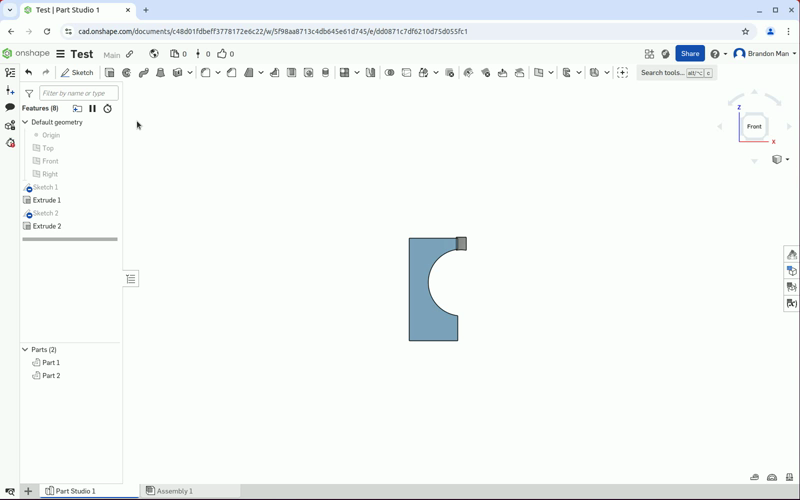
key(shift+h)
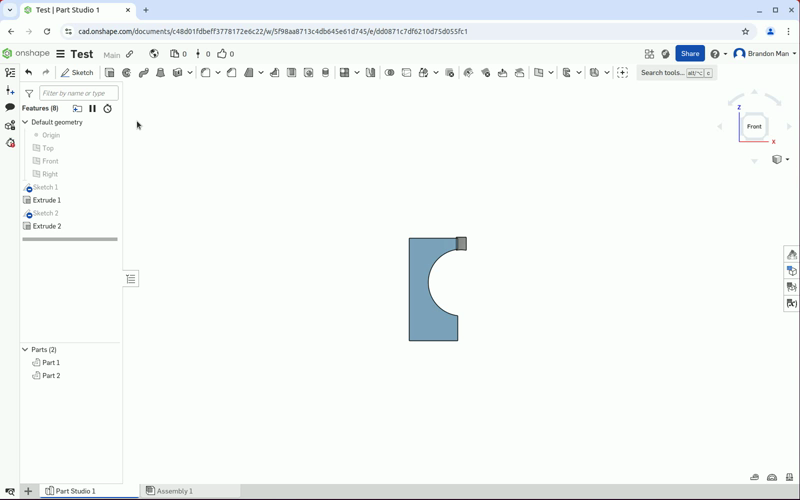
key(shift+h)
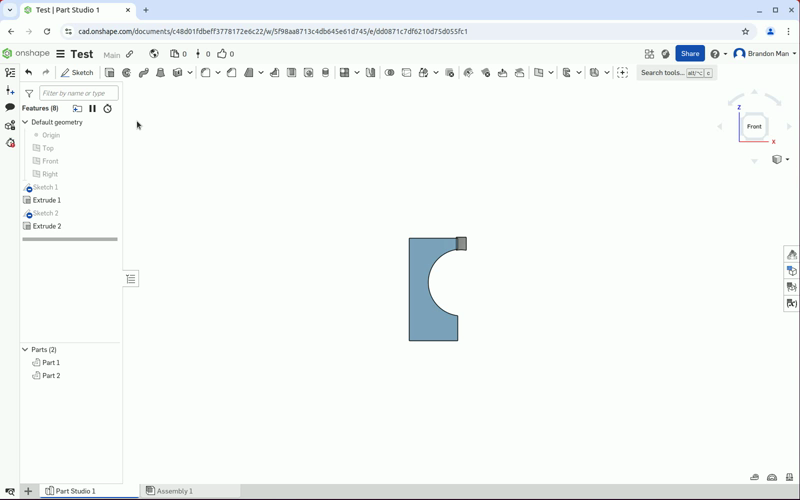
mouse_move(73, 189)
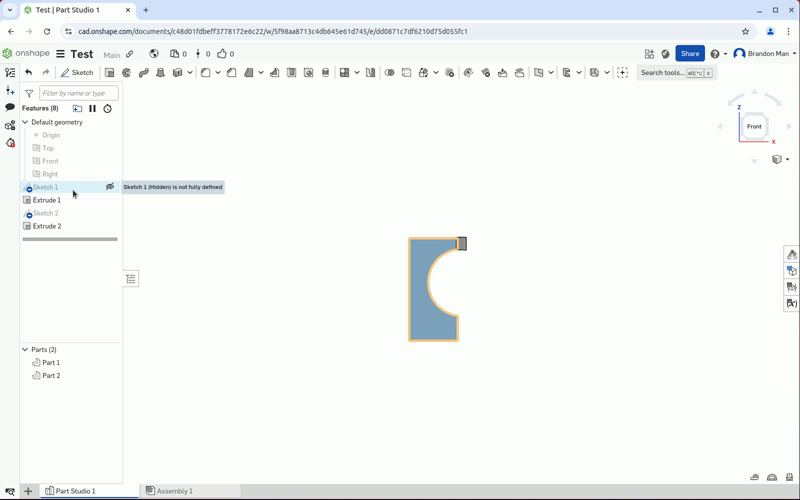
click(73, 189)
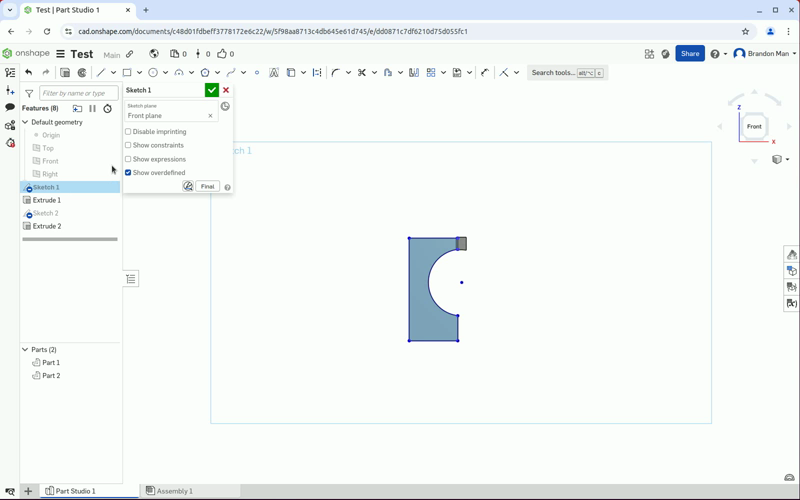
mouse_move(229, 92)
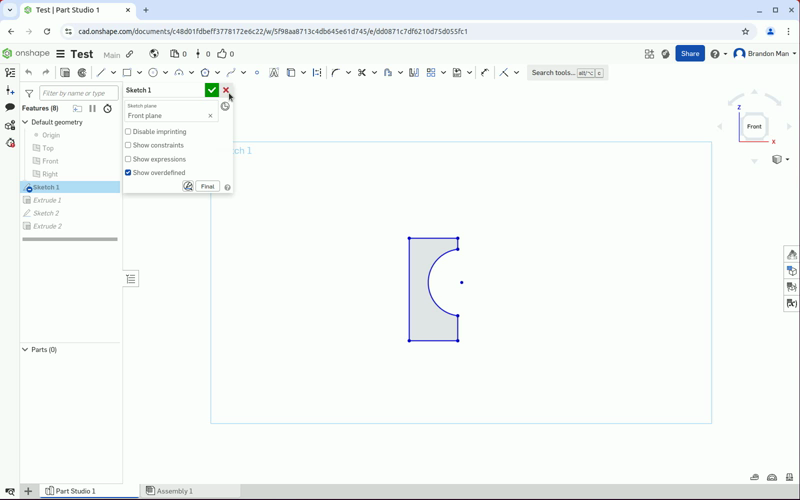
click(229, 92)
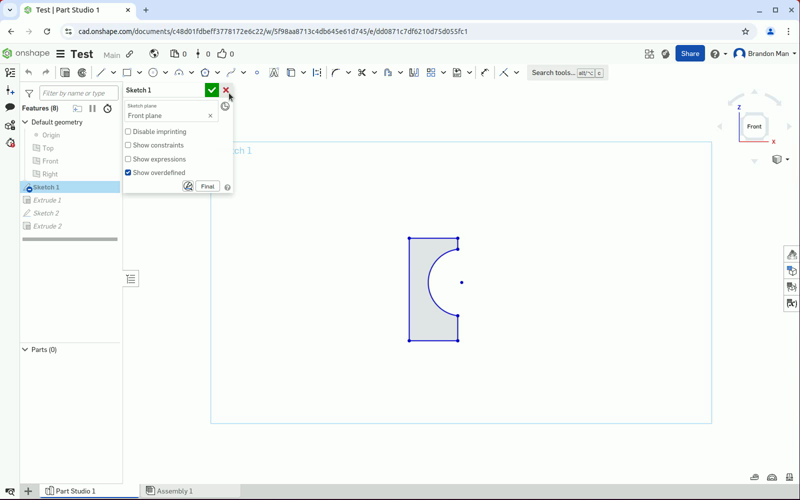
key(shift+s)
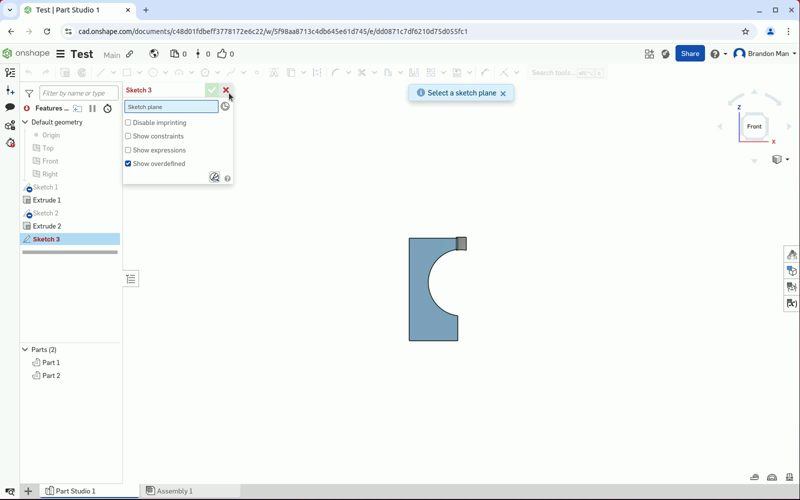
mouse_move(73, 163)
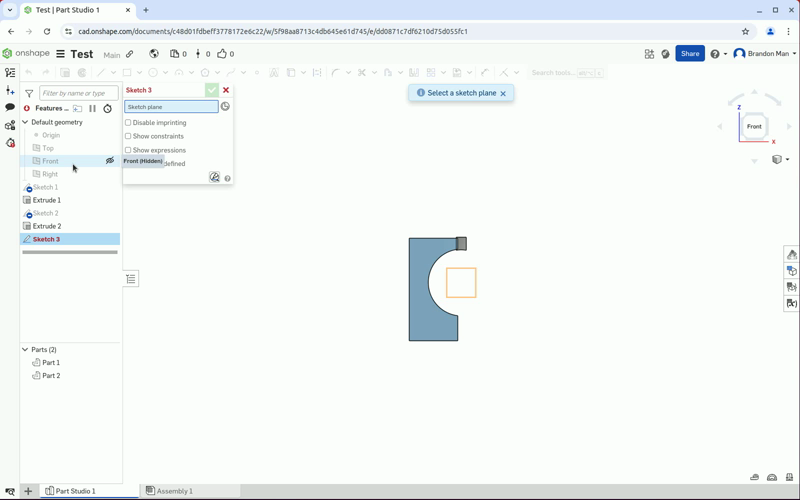
click(73, 163)
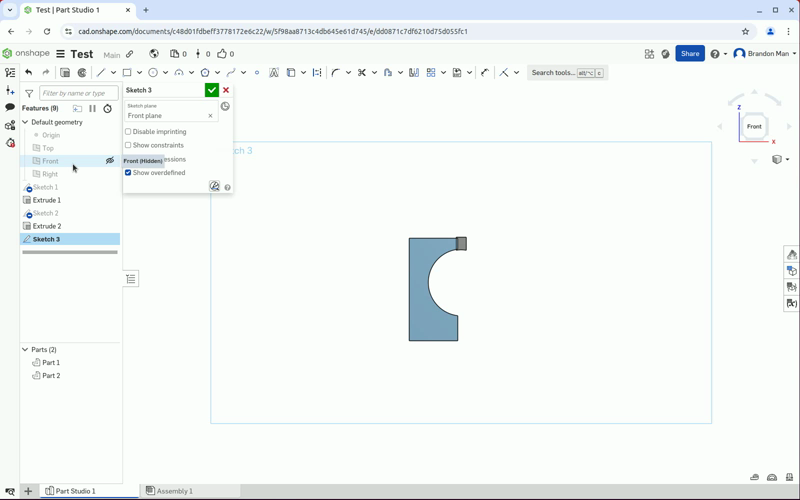
mouse_move(73, 352)
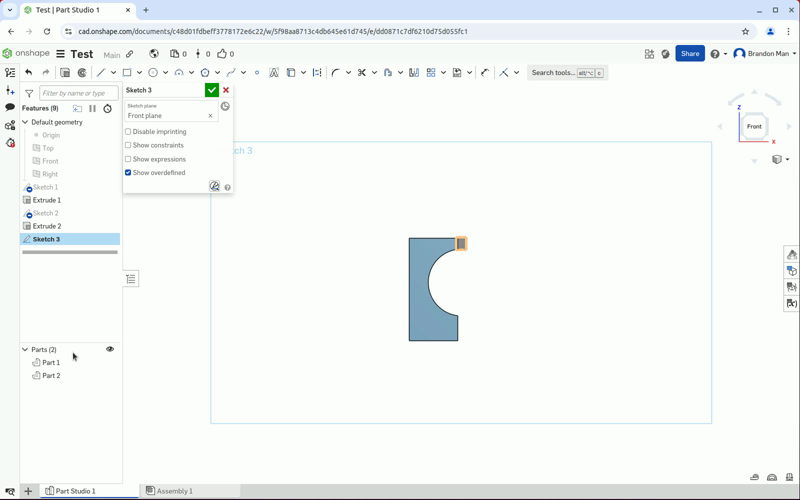
key(y)
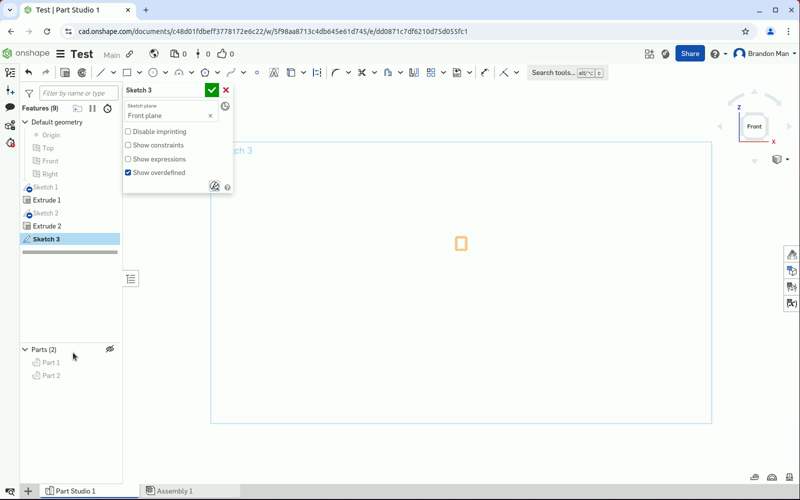
key(l)
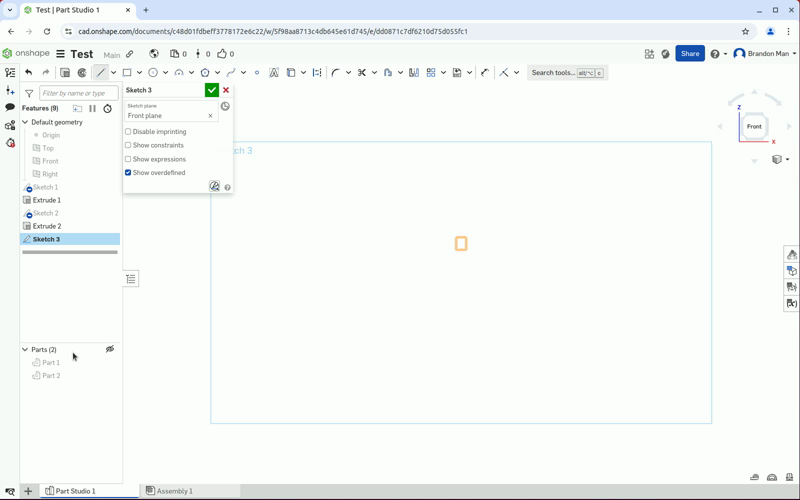
key_down(shift)
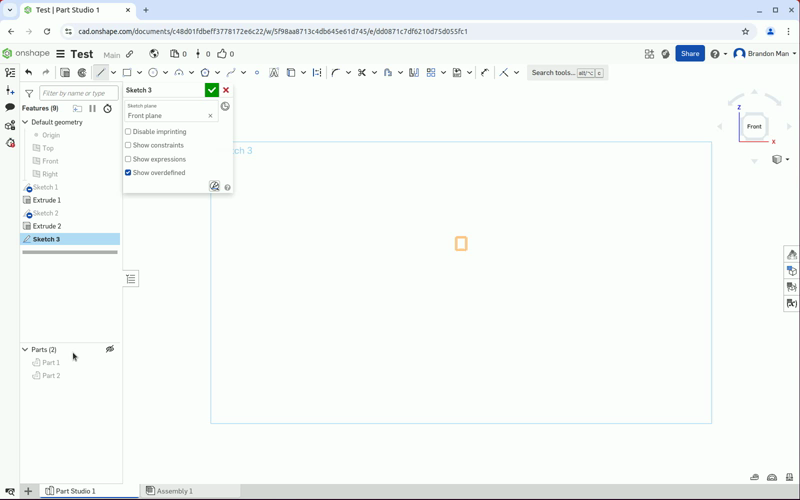
mouse_move(465, 340)
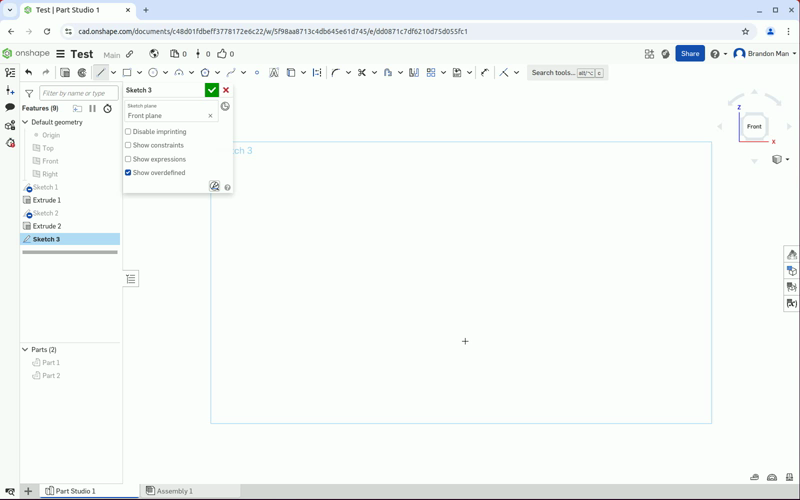
click(465, 340)
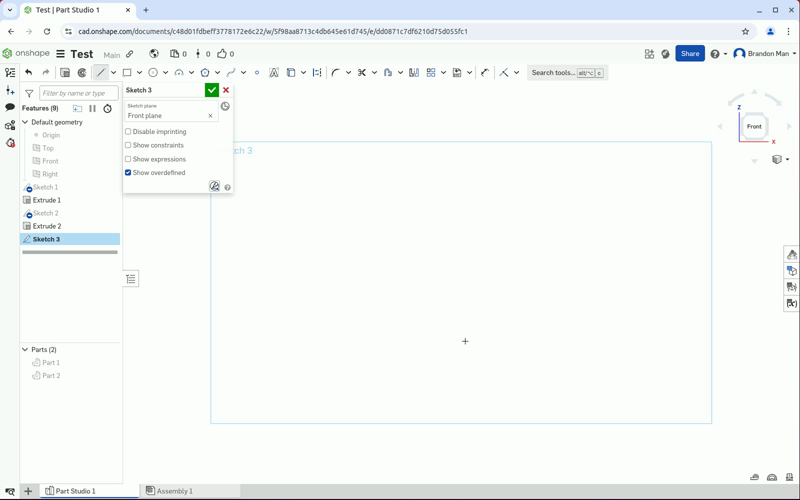
key_up(shift)
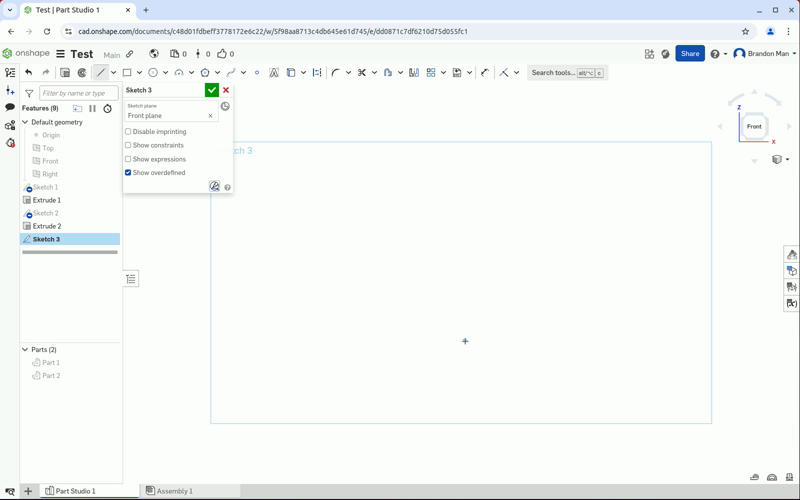
key_down(shift)
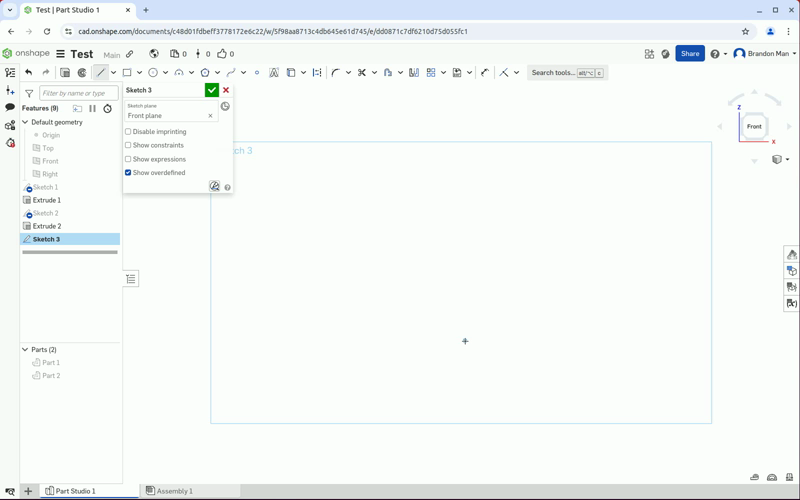
mouse_move(495, 340)
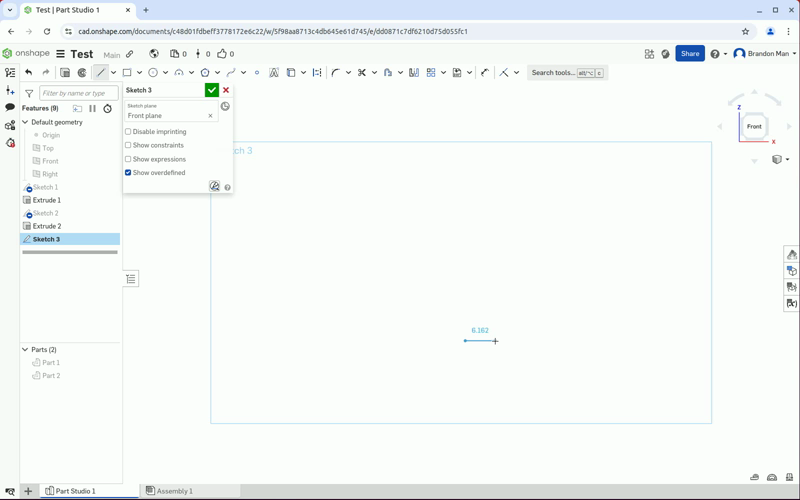
mouse_move(514, 340)
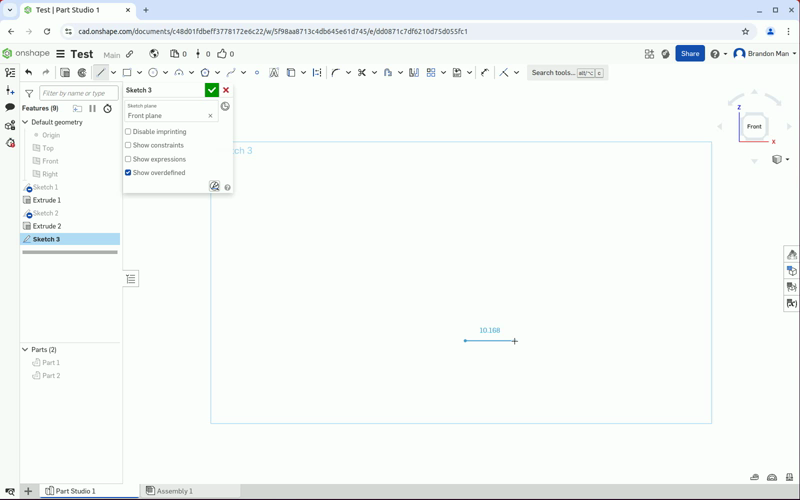
click(514, 340)
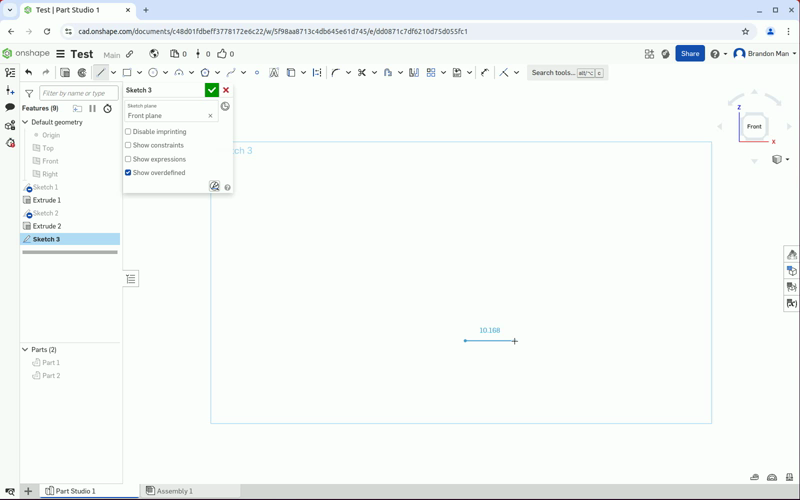
key_up(shift)
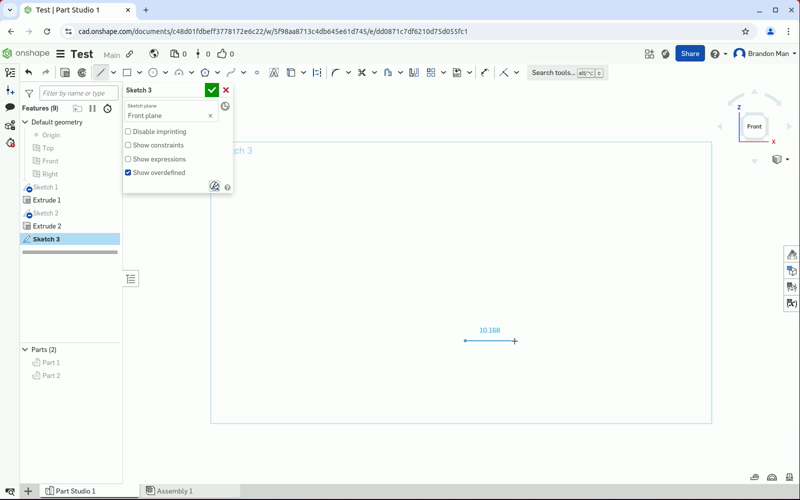
key_down(shift)
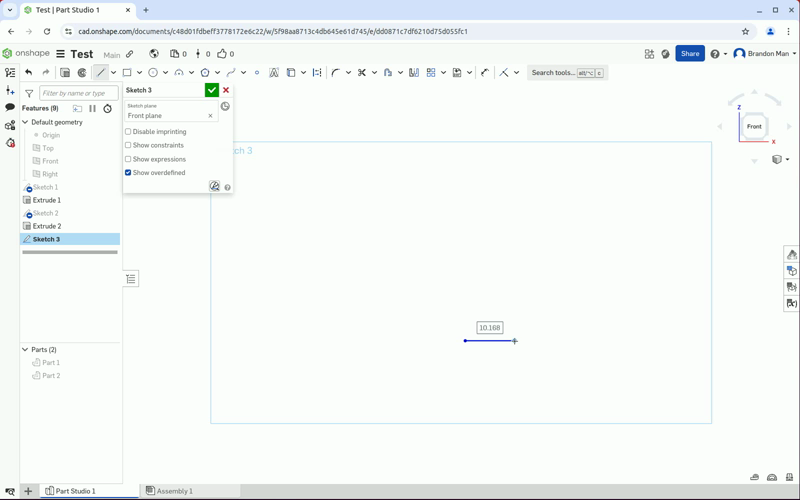
mouse_move(514, 238)
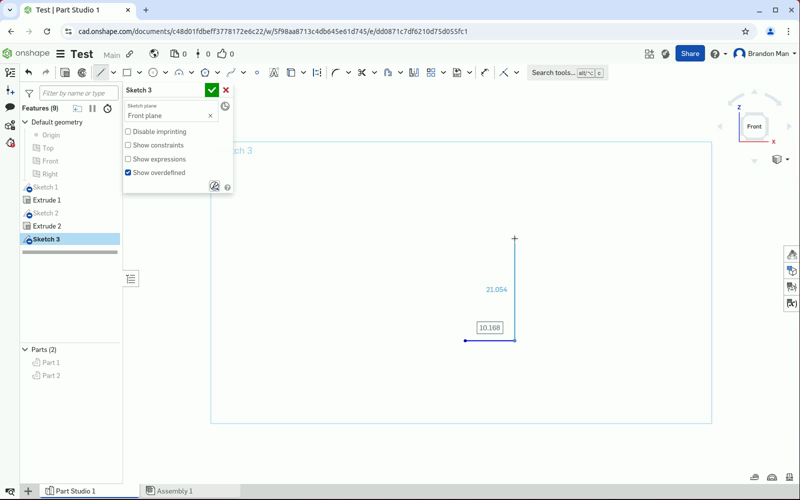
click(514, 238)
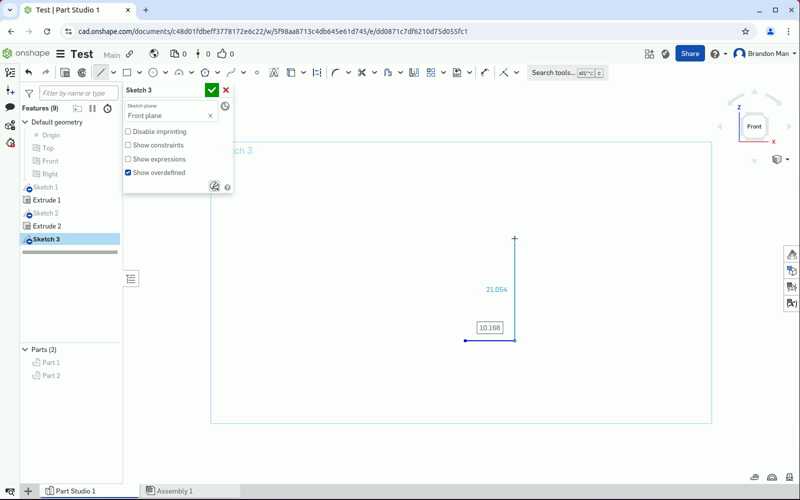
key_up(shift)
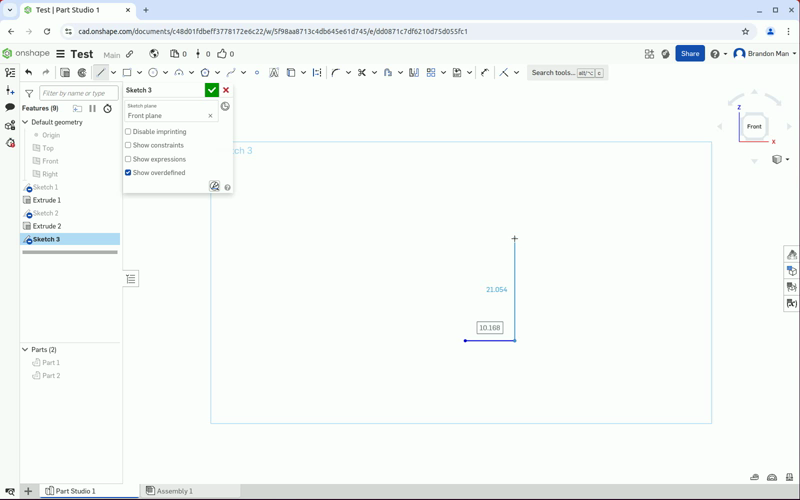
key_down(shift)
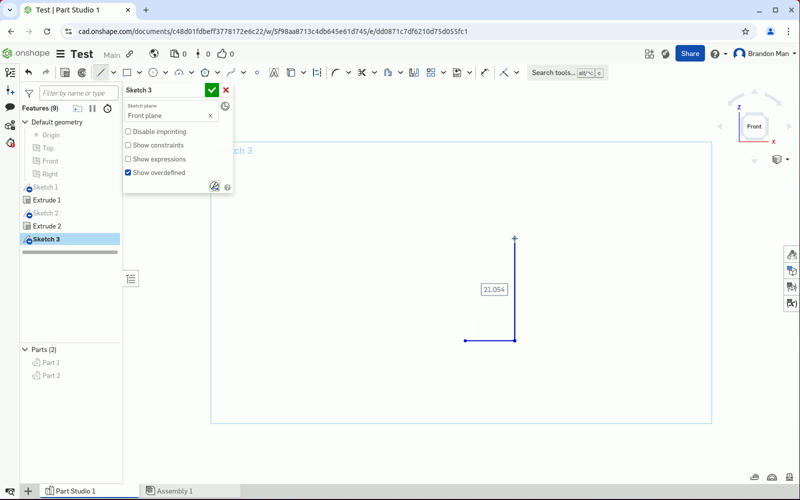
mouse_move(544, 238)
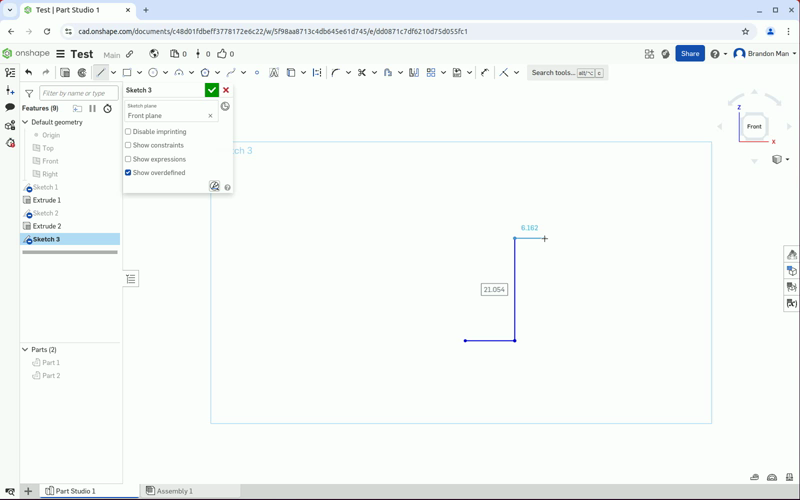
mouse_move(465, 238)
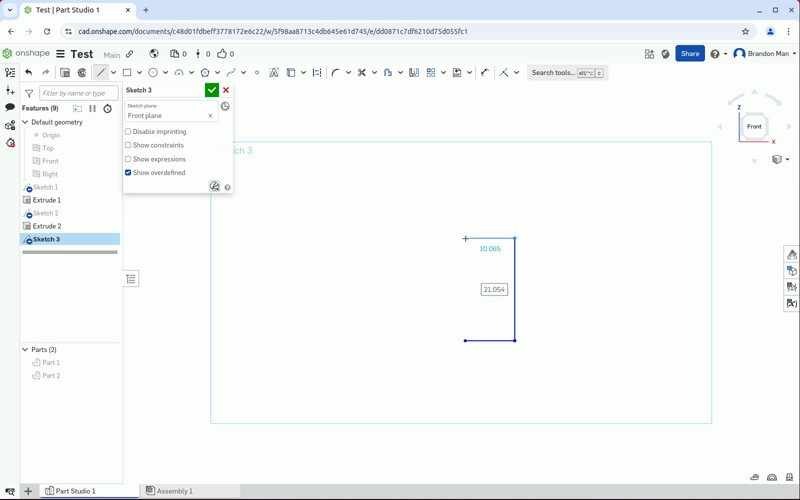
click(465, 238)
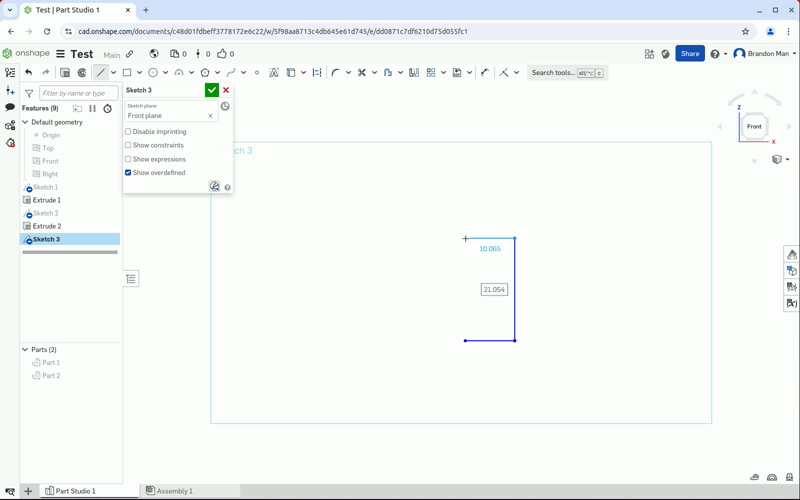
key_up(shift)
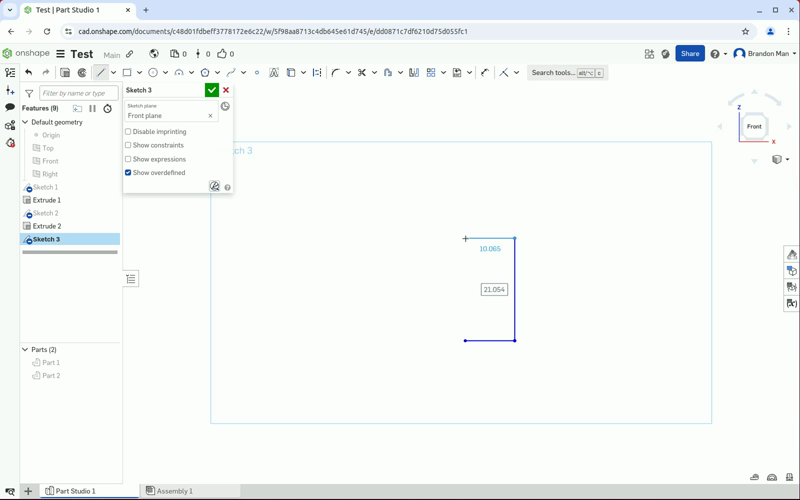
key_down(shift)
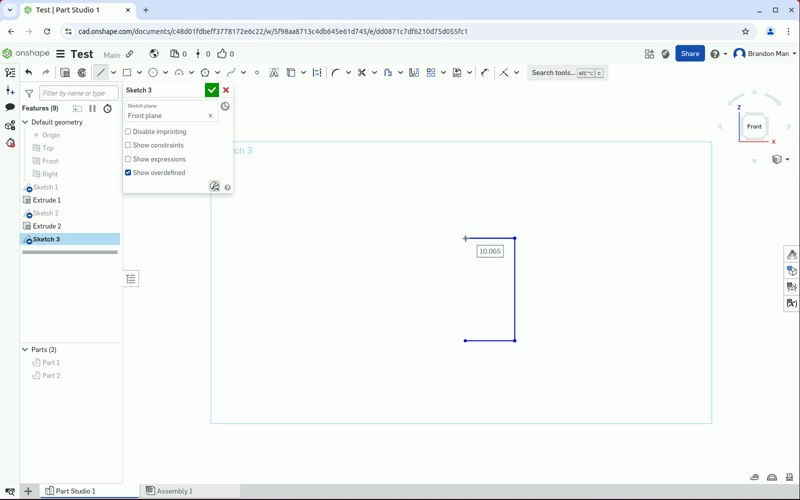
mouse_move(495, 238)
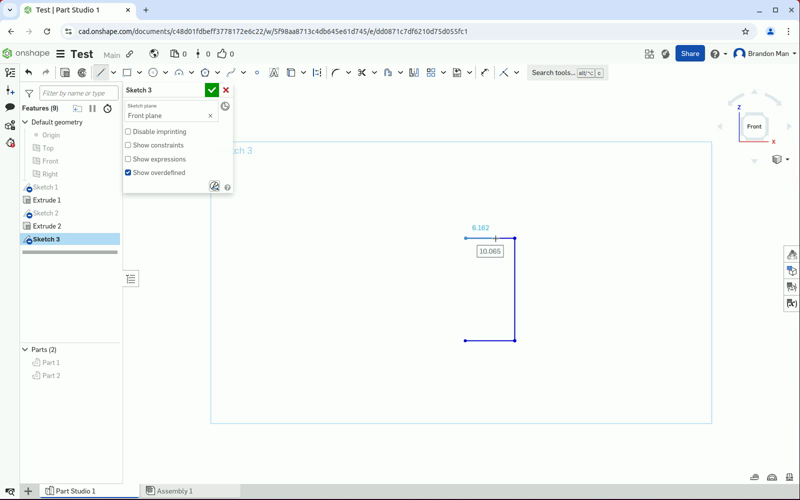
mouse_move(465, 249)
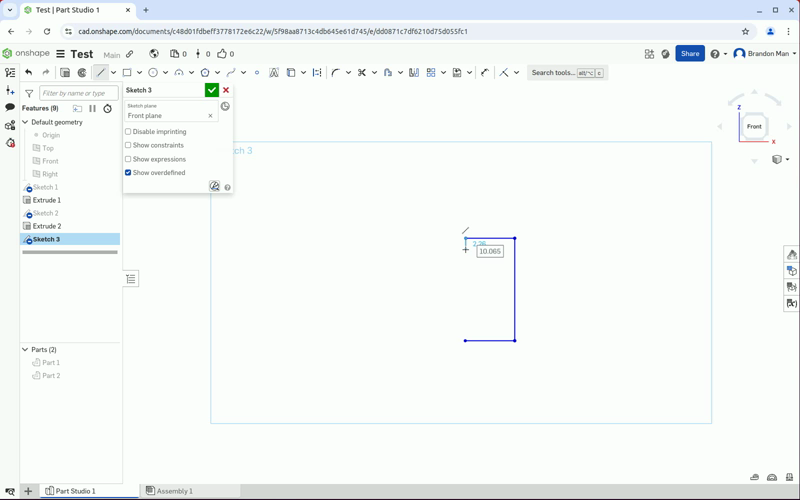
click(465, 249)
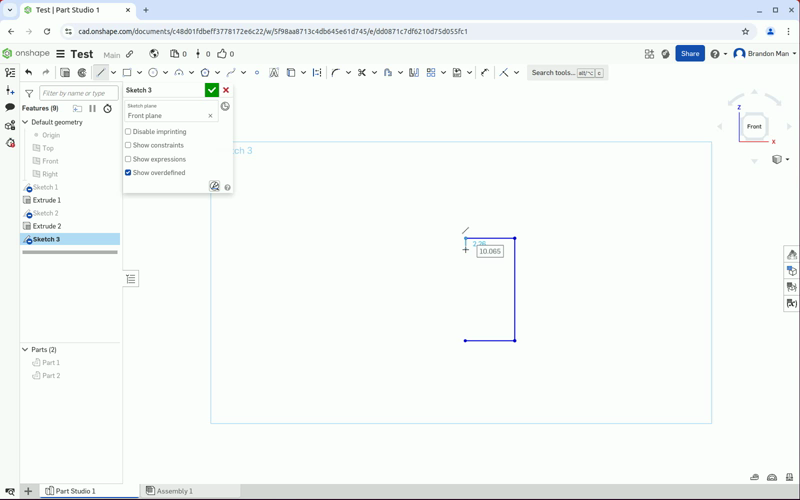
key_up(shift)
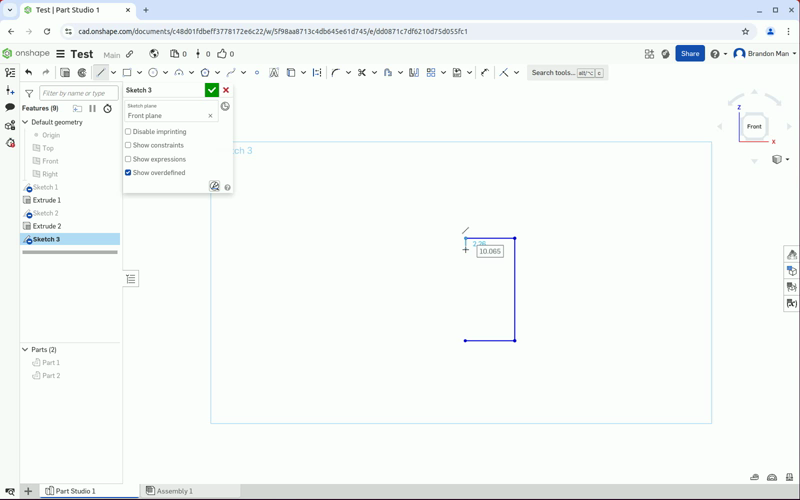
key(esc)
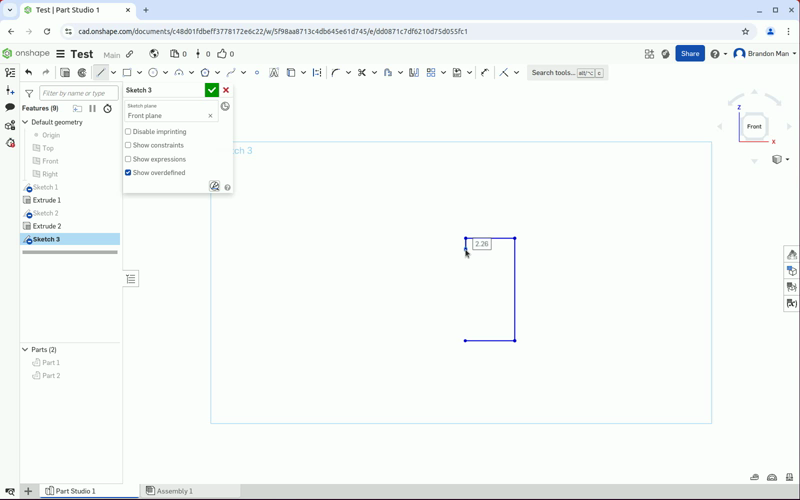
key(a)
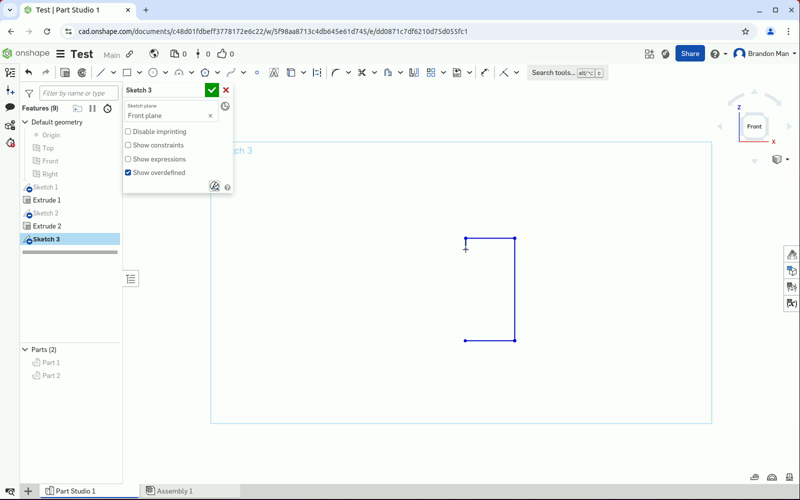
mouse_move(465, 249)
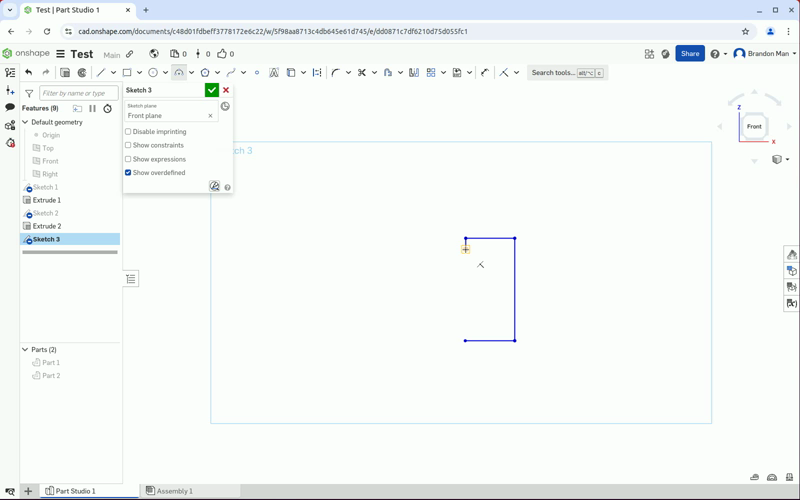
click(465, 249)
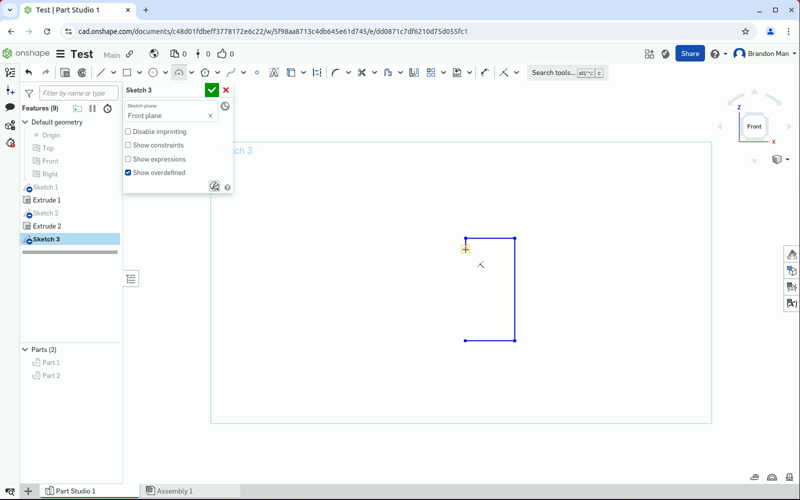
key_down(shift)
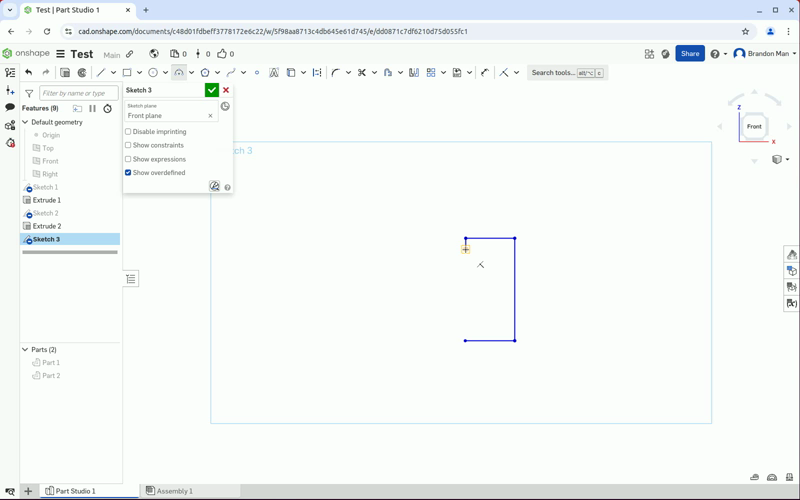
mouse_move(465, 315)
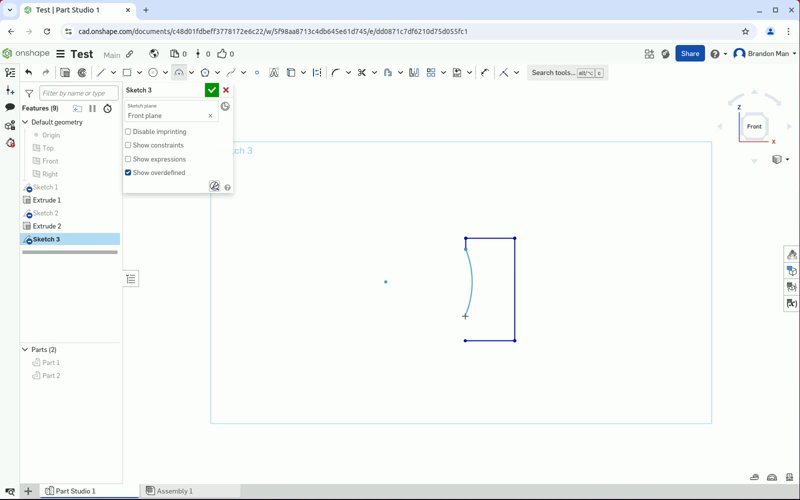
click(465, 315)
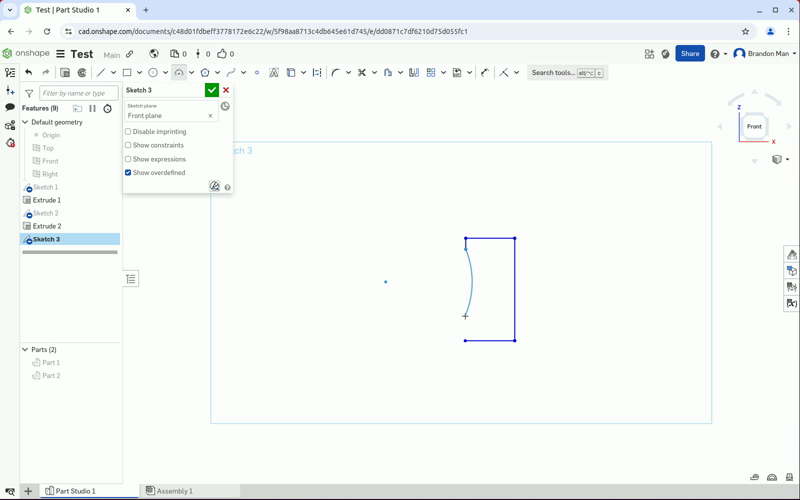
mouse_move(494, 282)
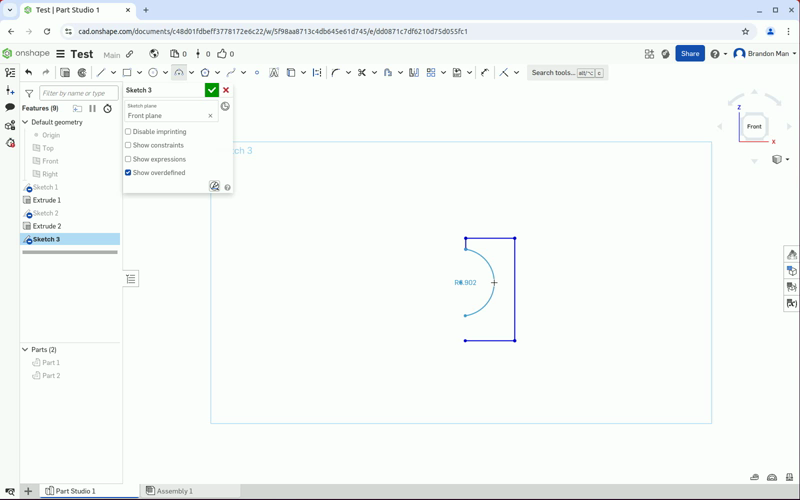
click(494, 282)
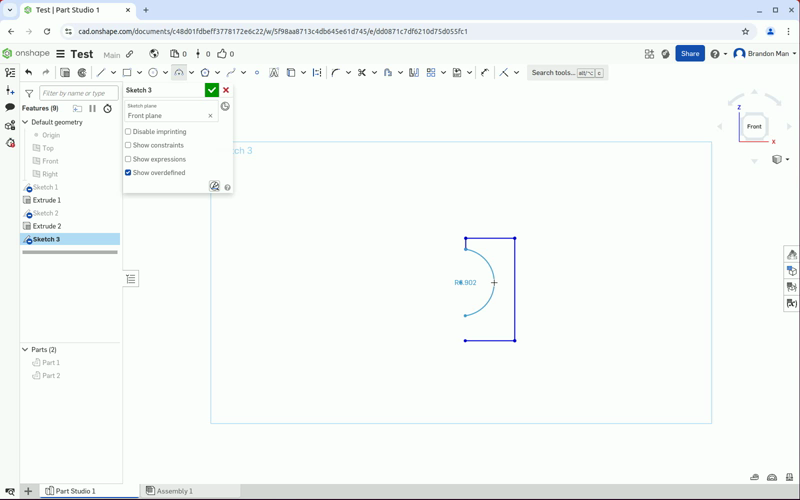
key_up(shift)
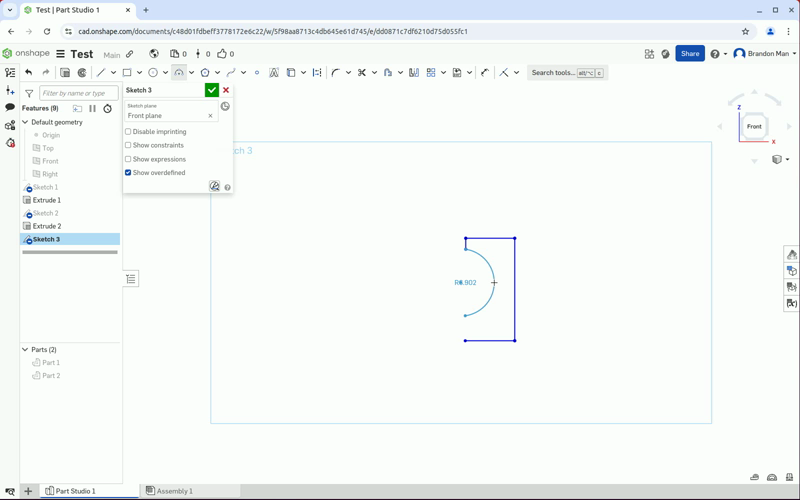
key(esc)
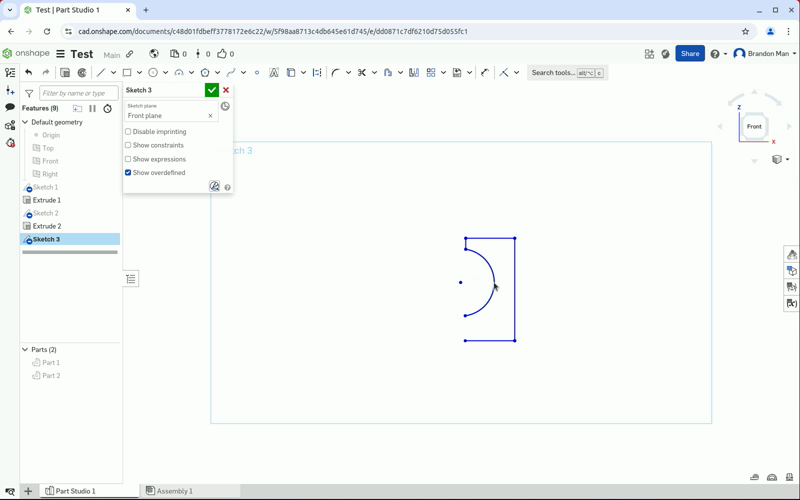
key(l)
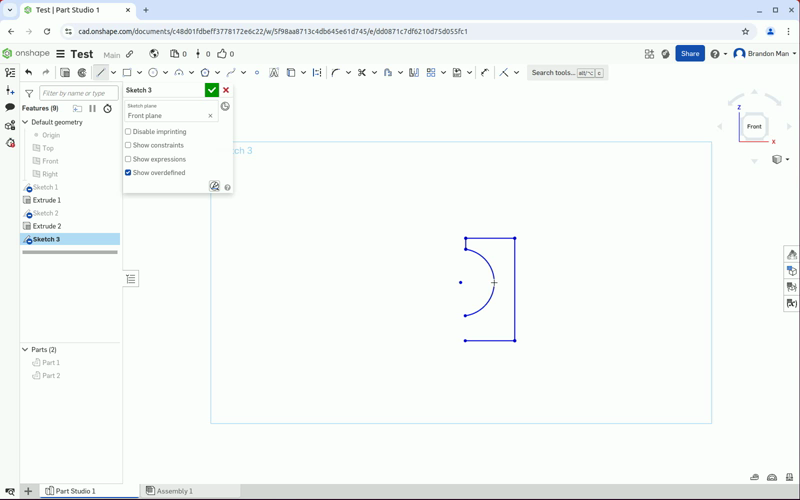
mouse_move(465, 315)
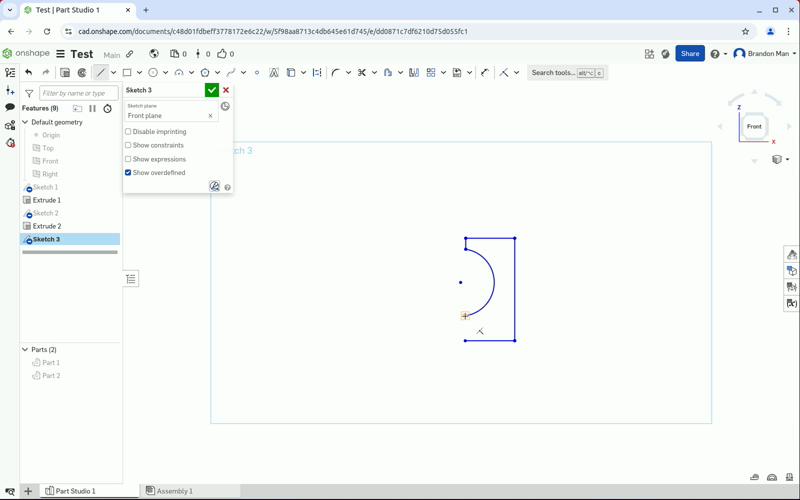
click(465, 315)
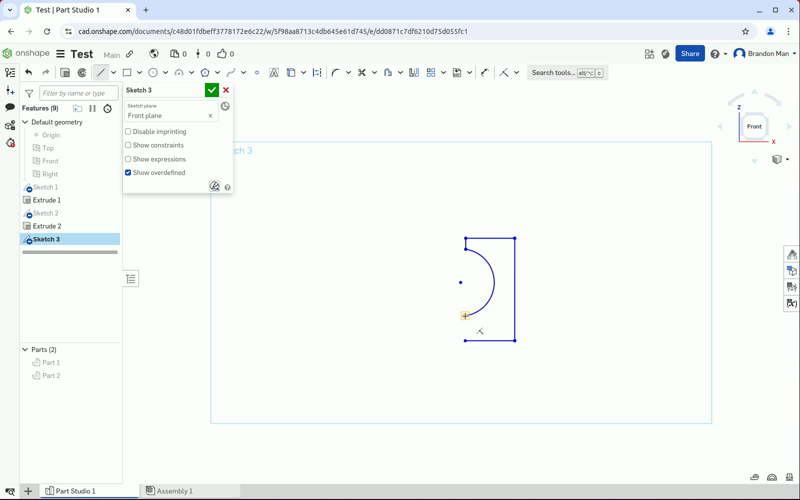
mouse_move(495, 315)
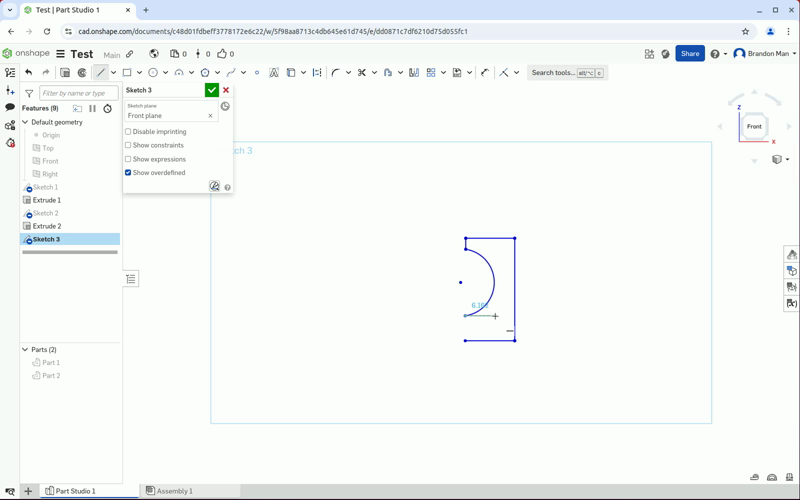
key_down(shift)
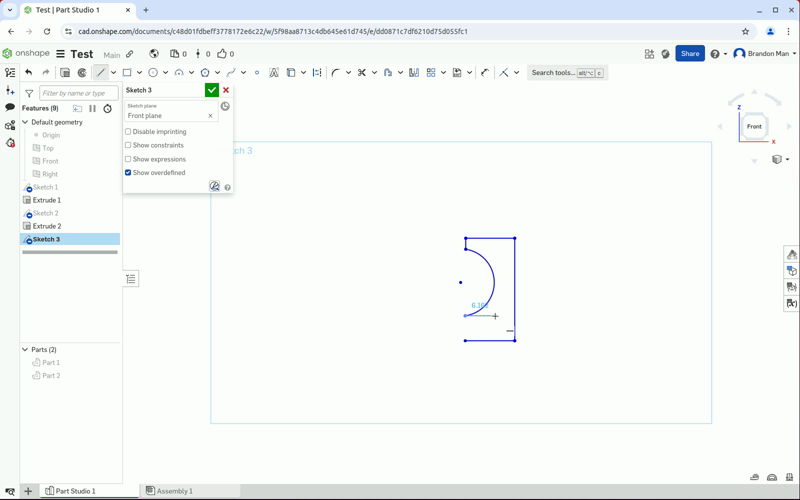
mouse_move(465, 340)
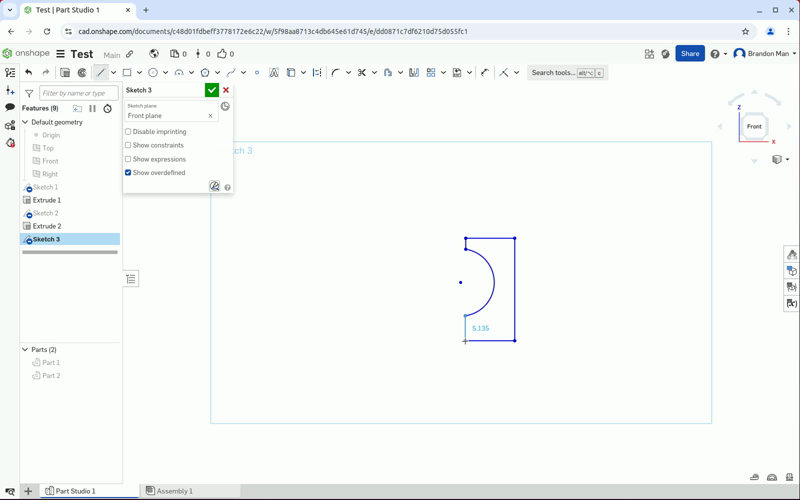
key_up(shift)
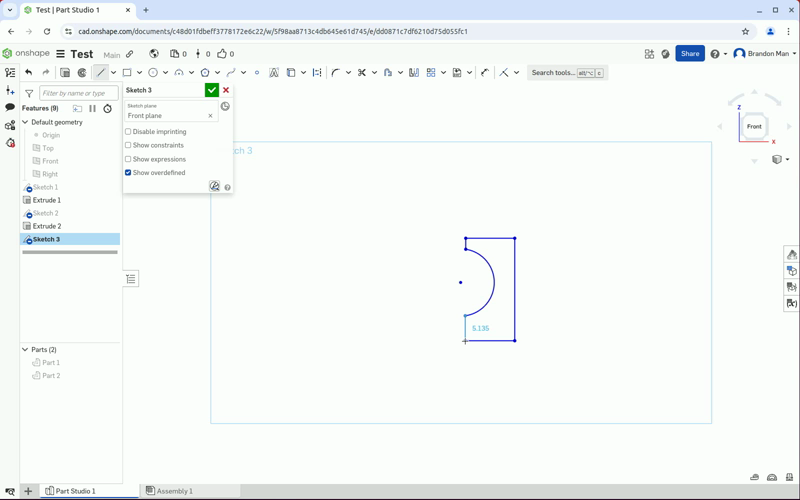
click(465, 340)
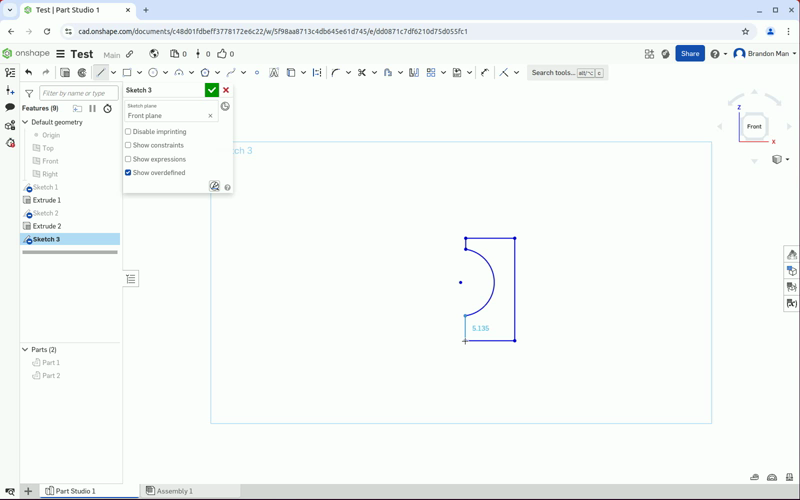
key(esc)
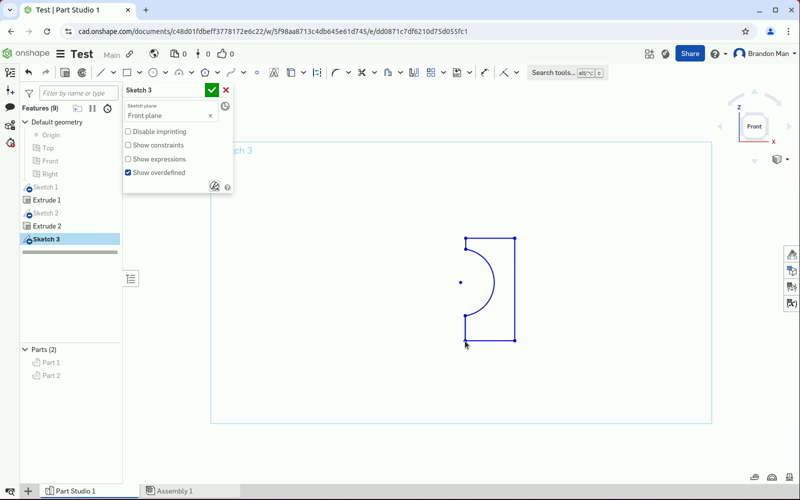
mouse_move(509, 249)
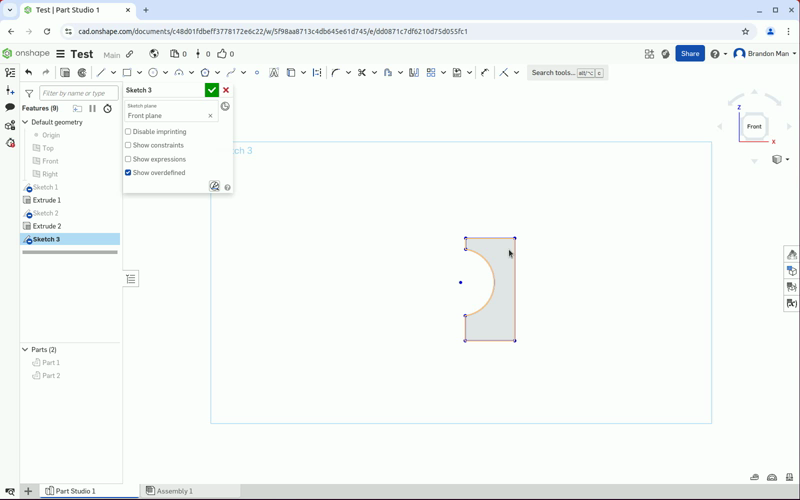
click(509, 249)
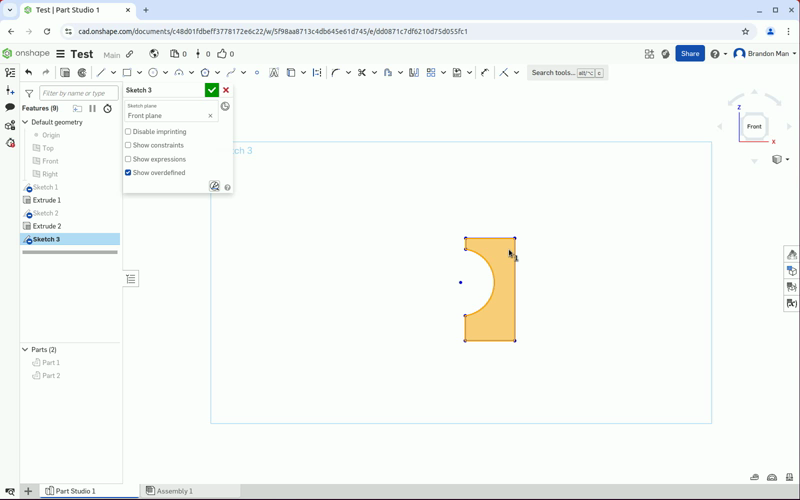
mouse_move(73, 352)
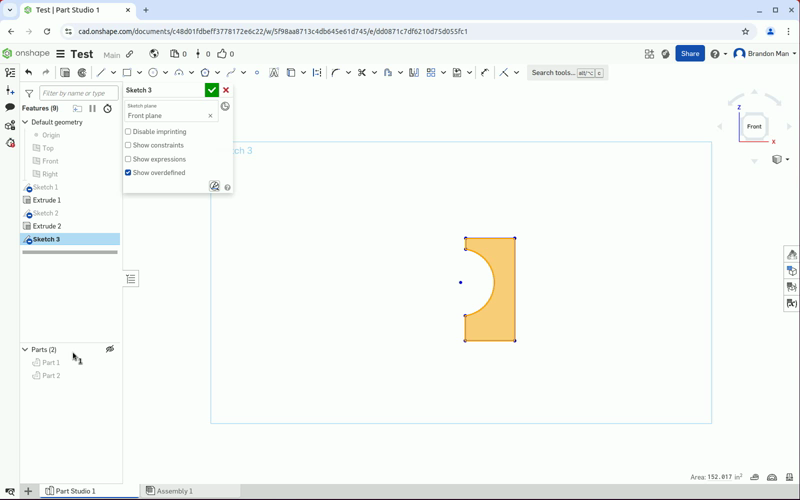
key(shift+y)
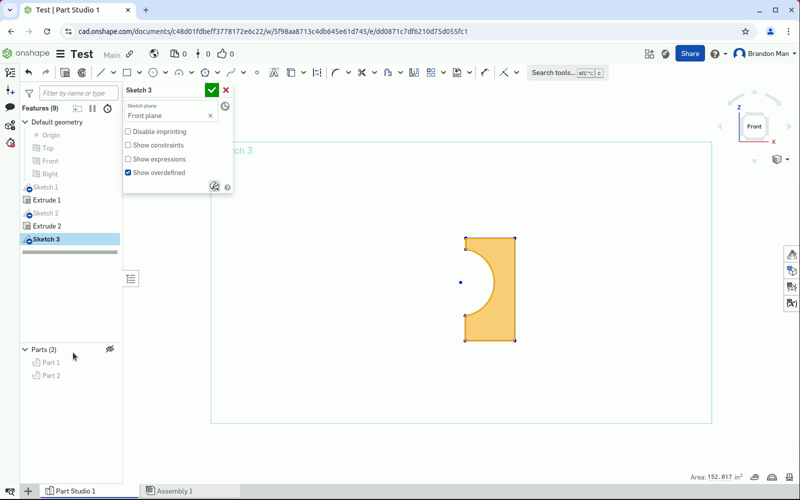
key(shift+e)
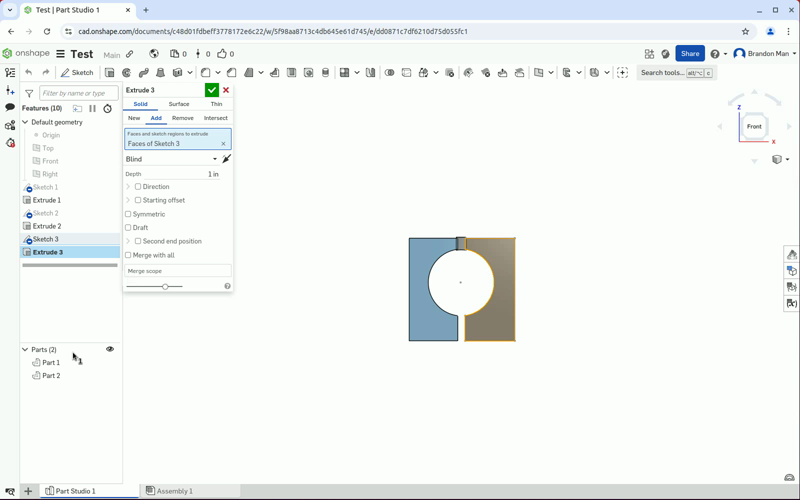
mouse_move(143, 106)
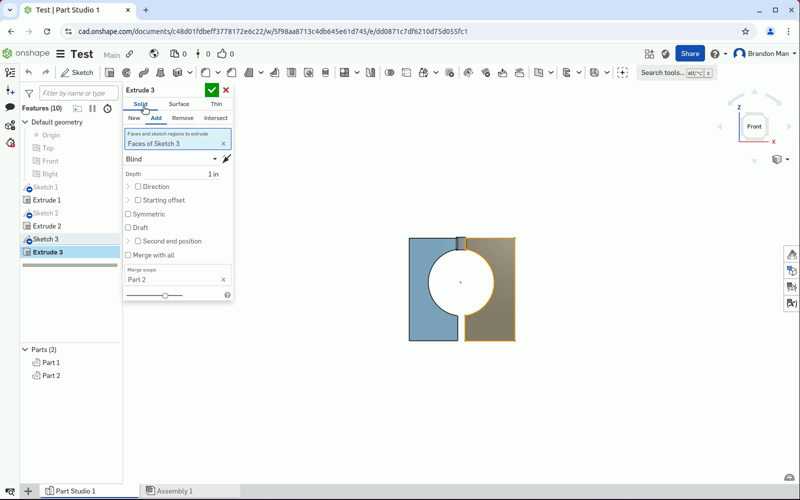
click(143, 106)
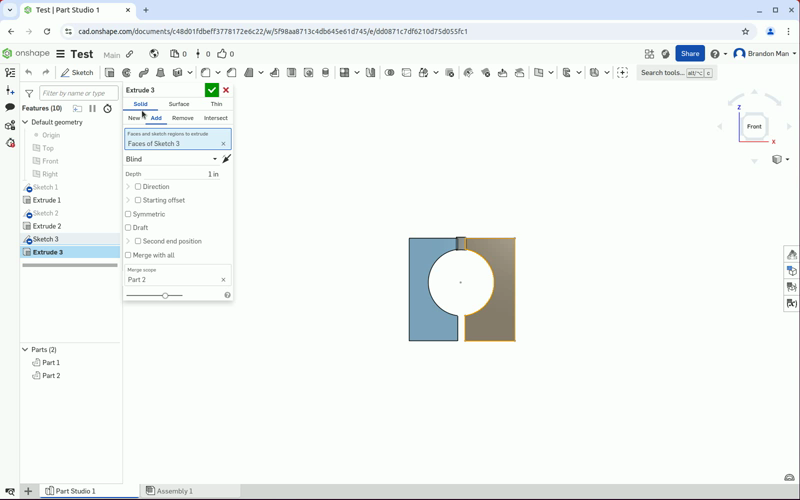
mouse_move(137, 120)
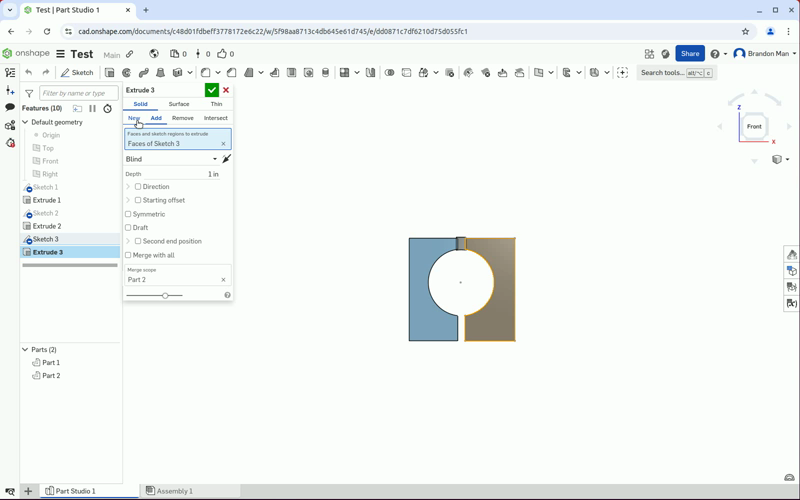
click(137, 120)
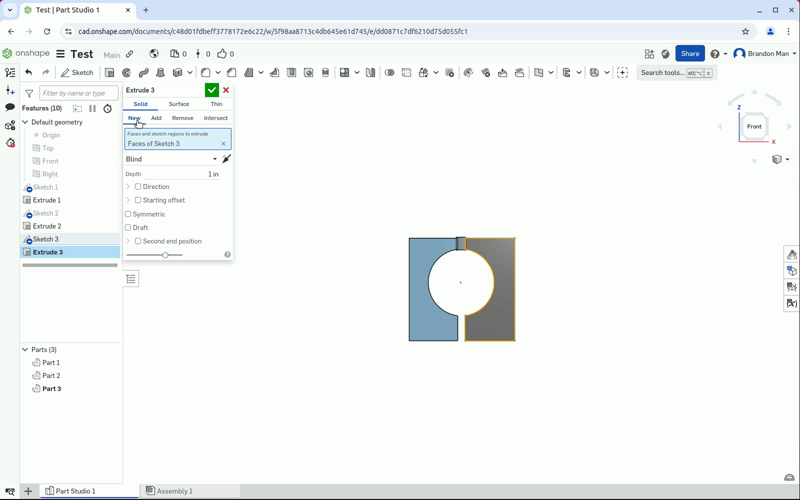
key(tab, 4)
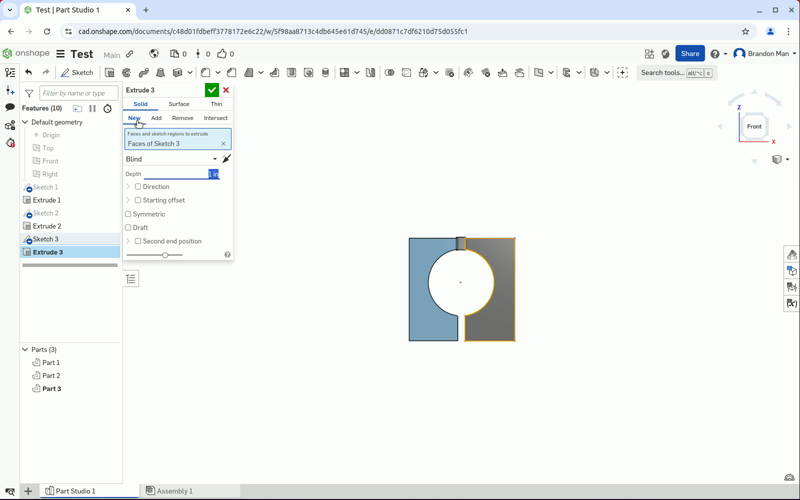
text(23.108)
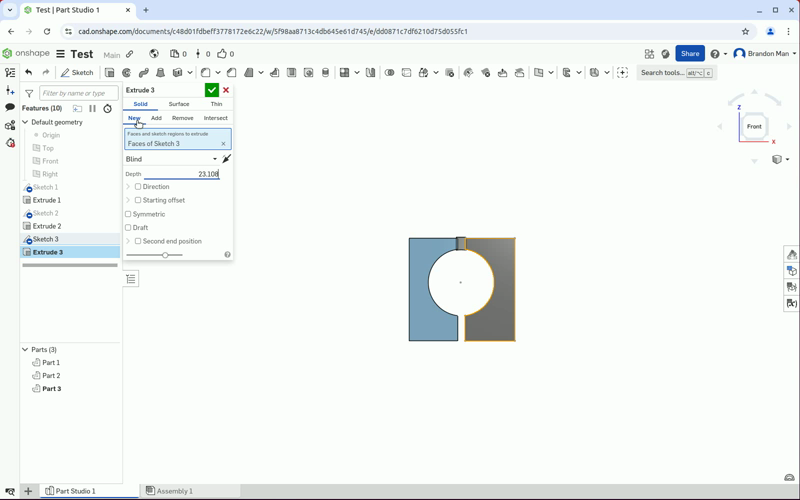
key(enter)
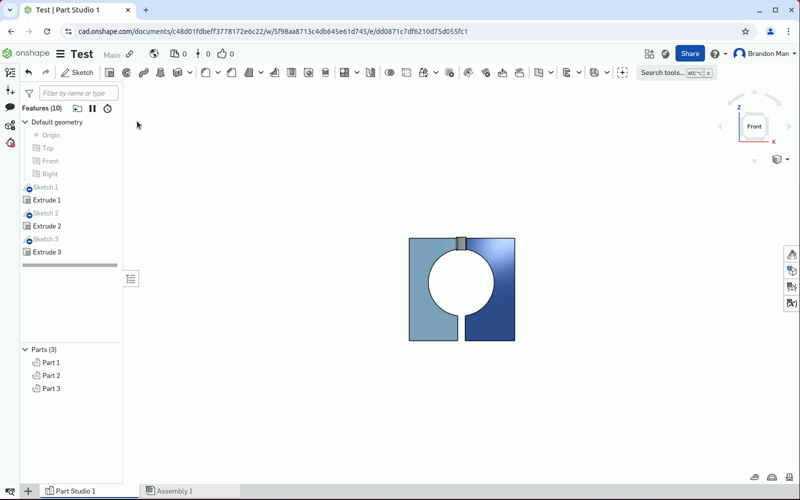
key(shift+h)
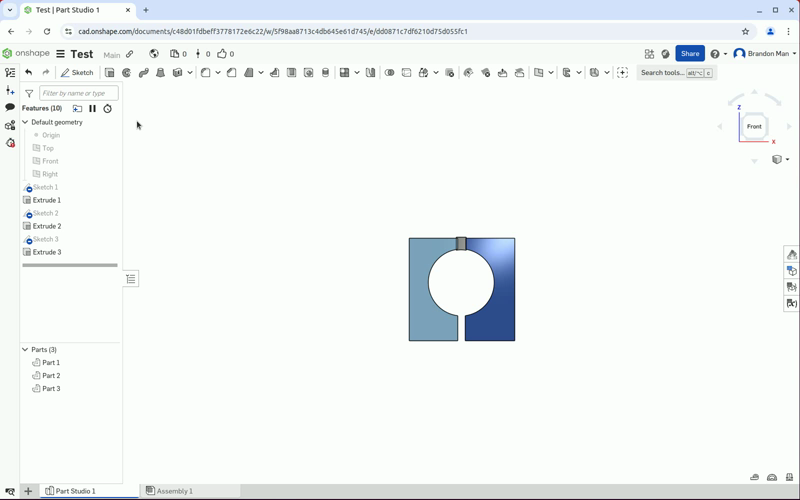
key(shift+h)
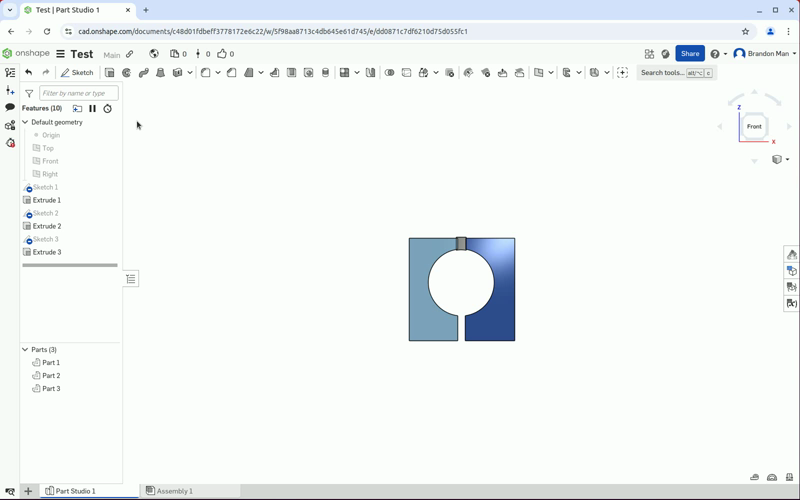
mouse_move(73, 189)
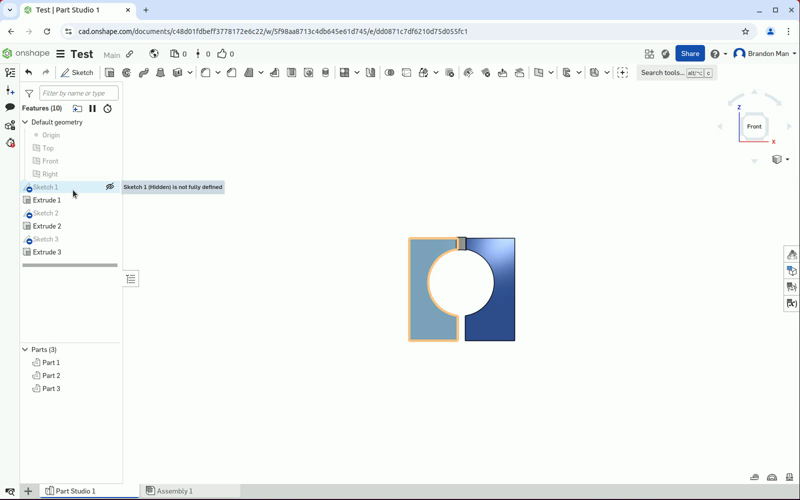
click(73, 189)
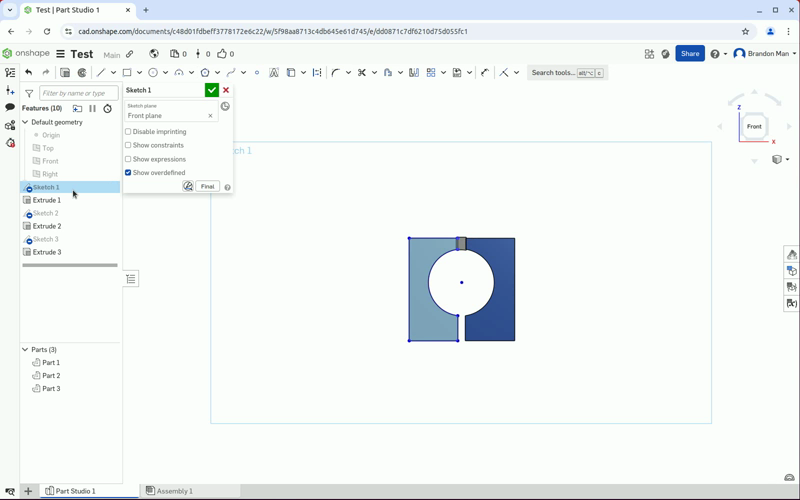
mouse_move(229, 92)
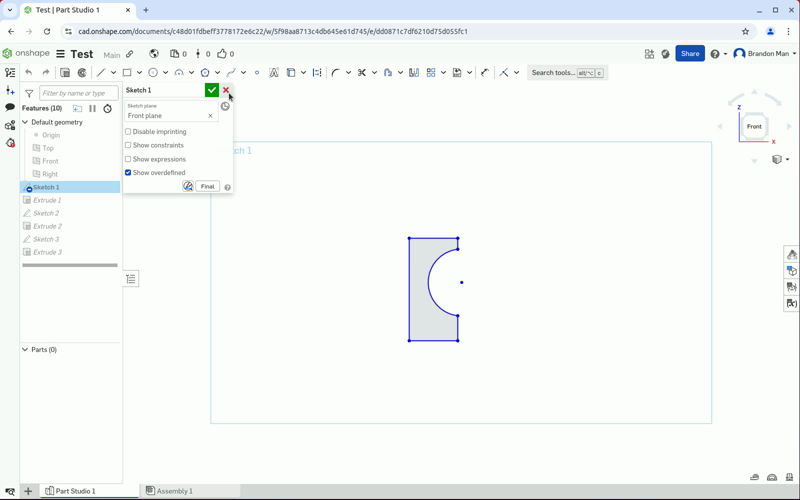
click(229, 92)
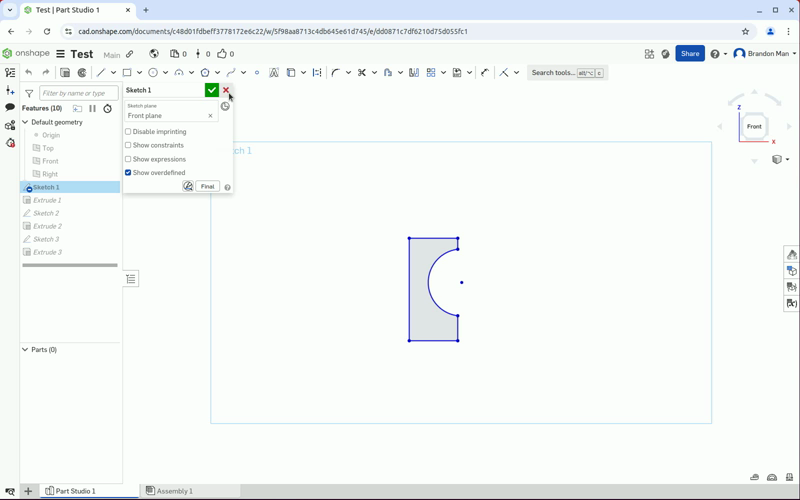
key(shift+s)
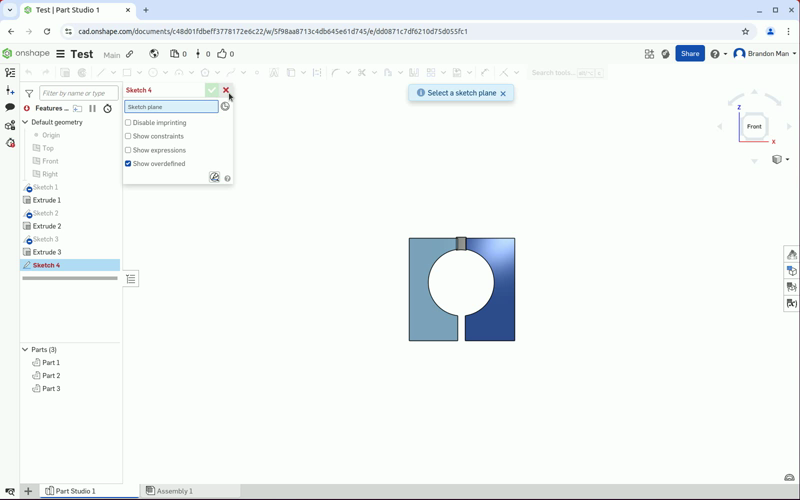
mouse_move(73, 163)
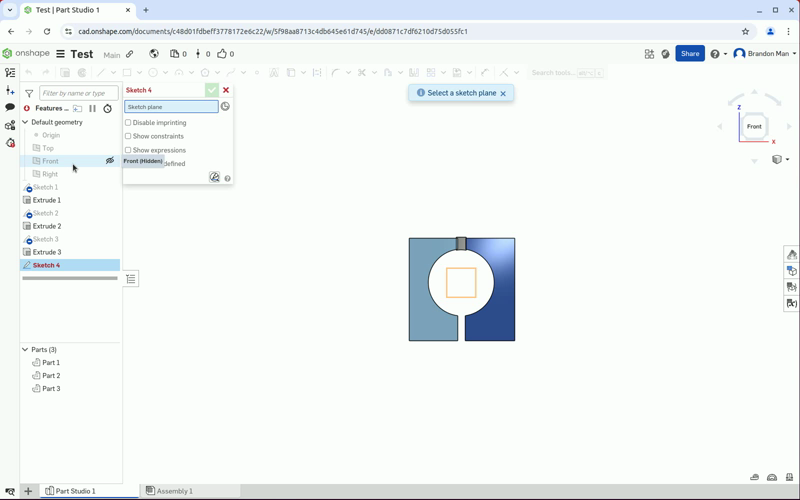
click(73, 163)
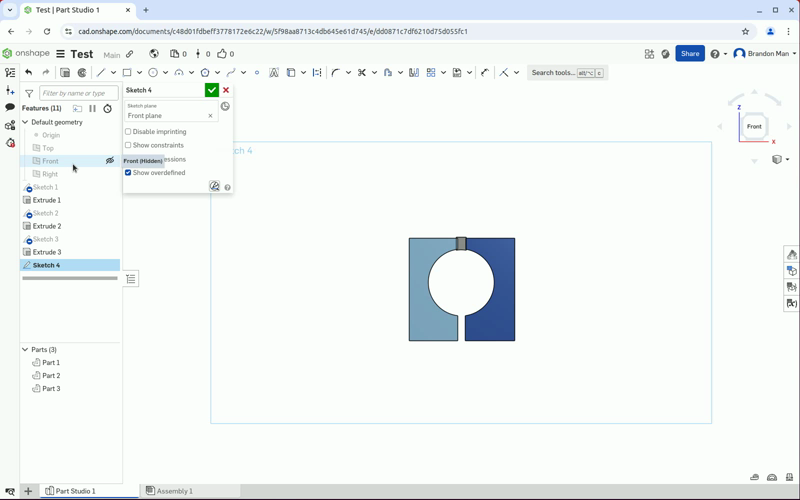
mouse_move(73, 352)
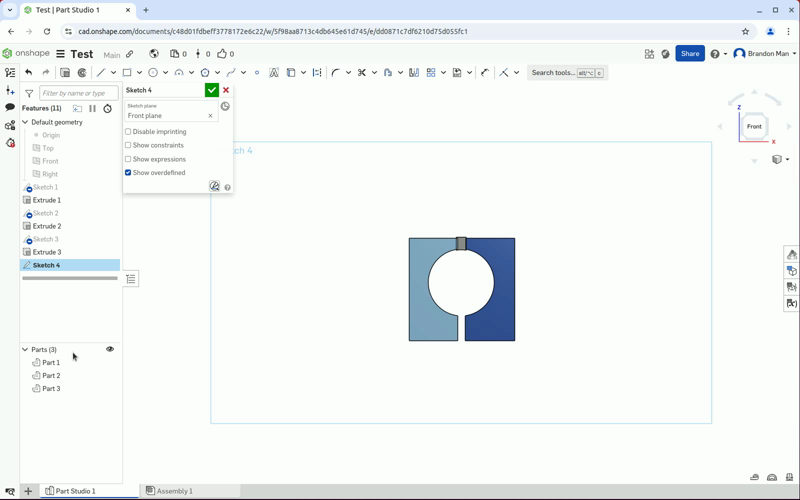
key(y)
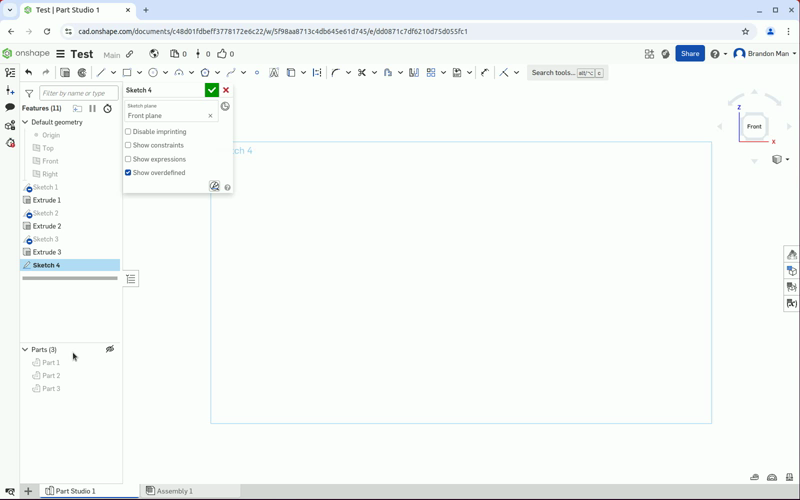
key(l)
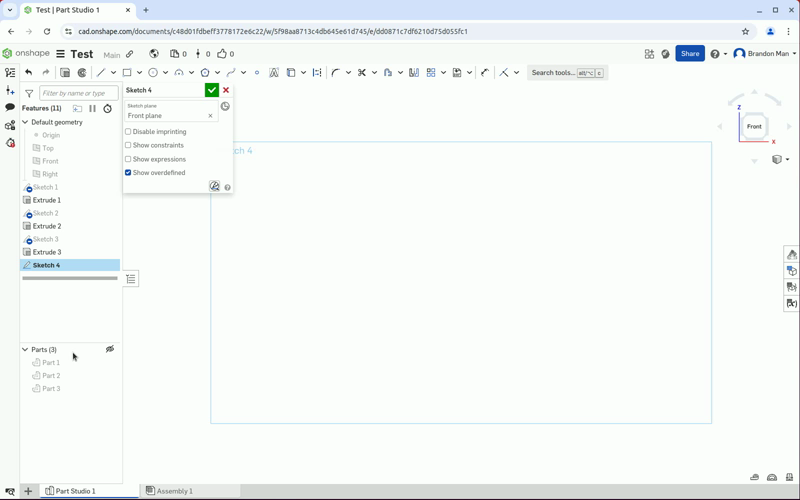
key_down(shift)
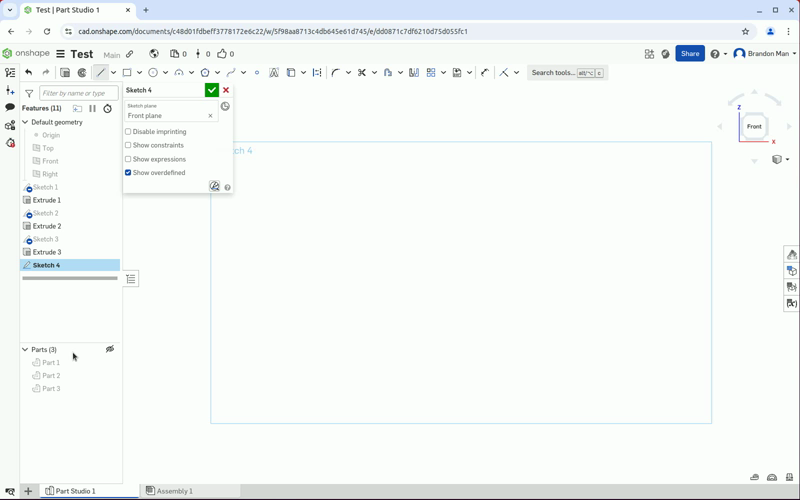
mouse_move(456, 340)
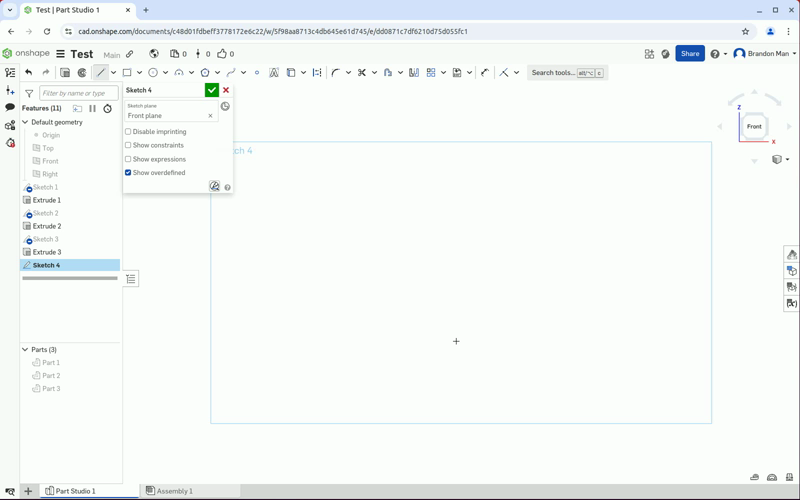
click(456, 340)
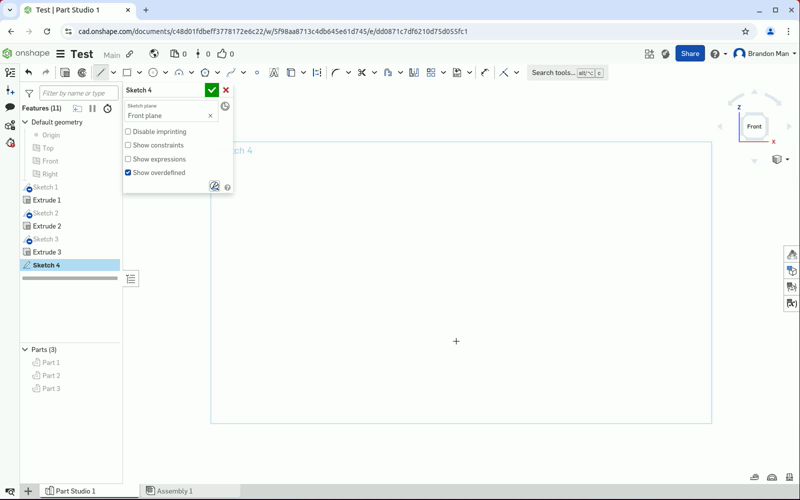
key_up(shift)
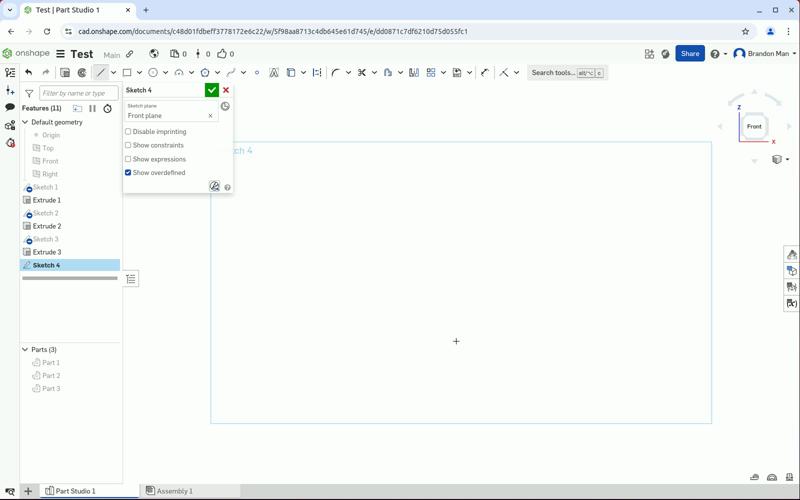
key_down(shift)
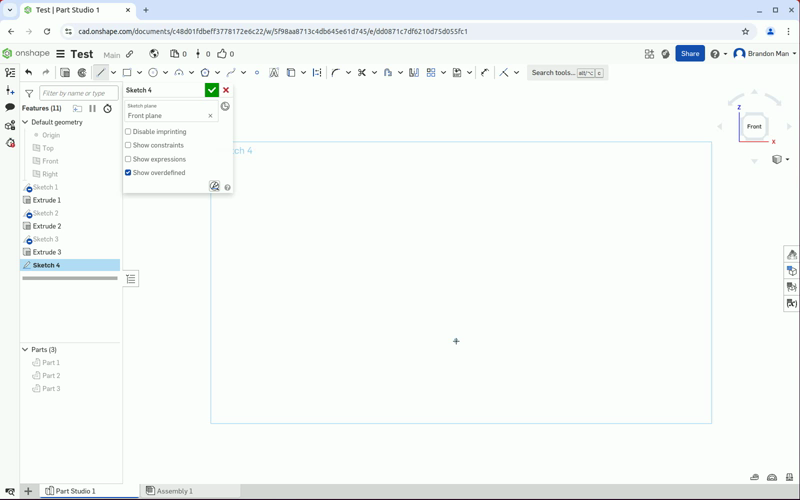
mouse_move(486, 340)
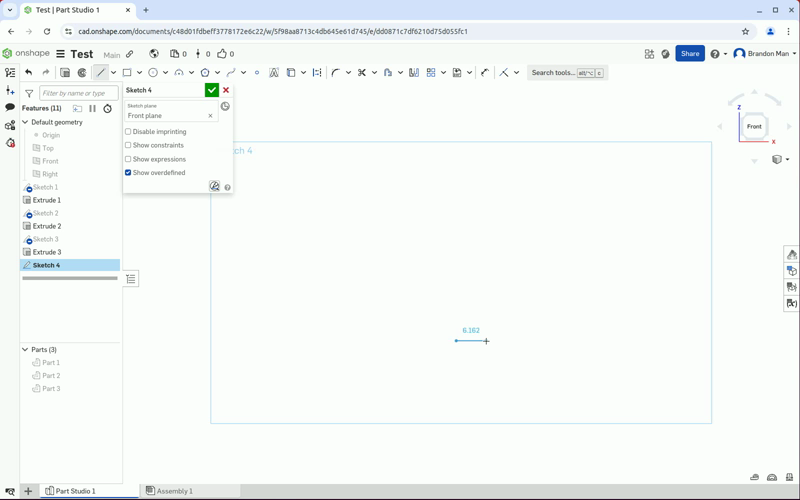
mouse_move(460, 340)
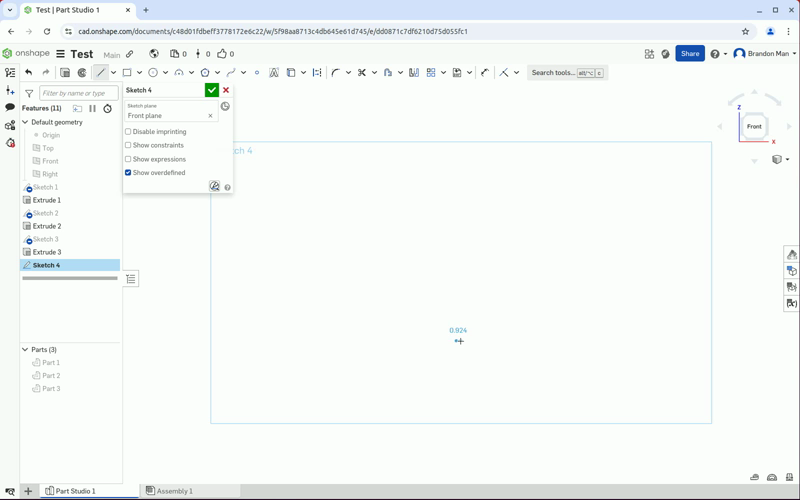
scroll(6)
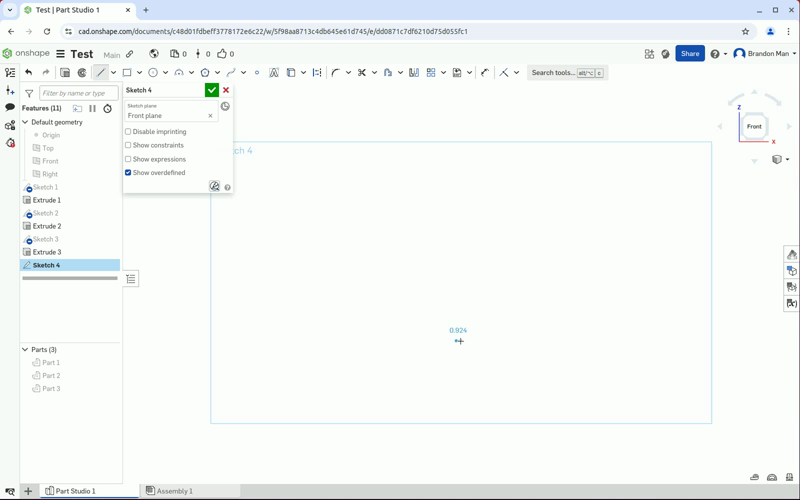
scroll(6)
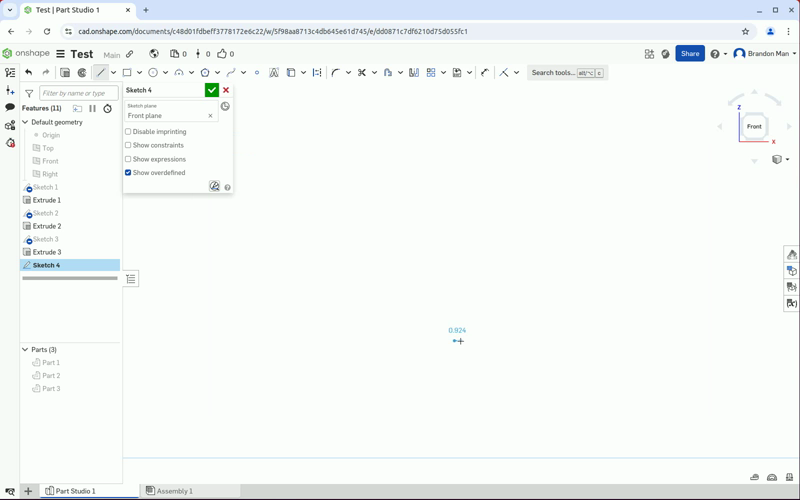
scroll(6)
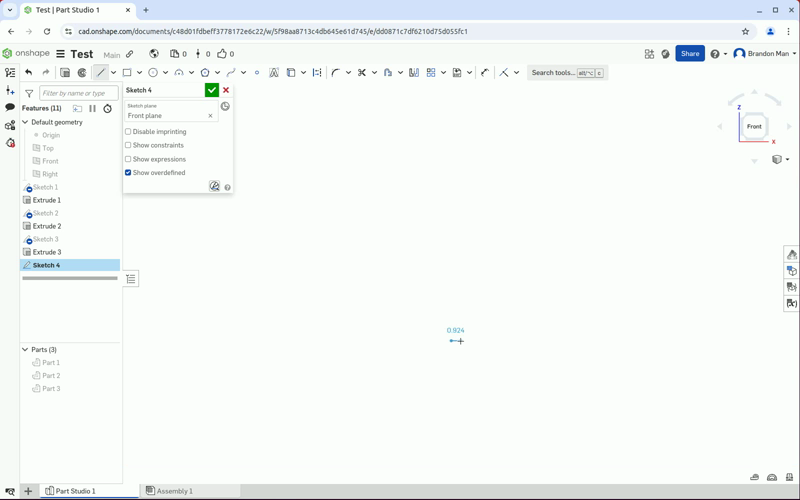
scroll(6)
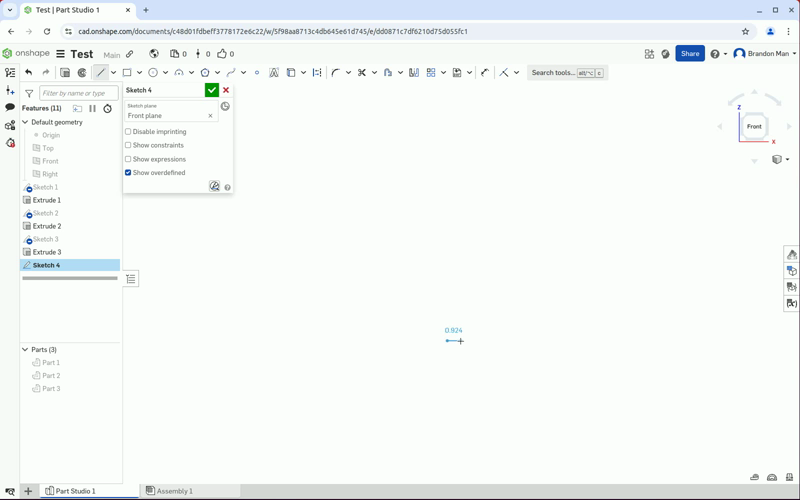
scroll(6)
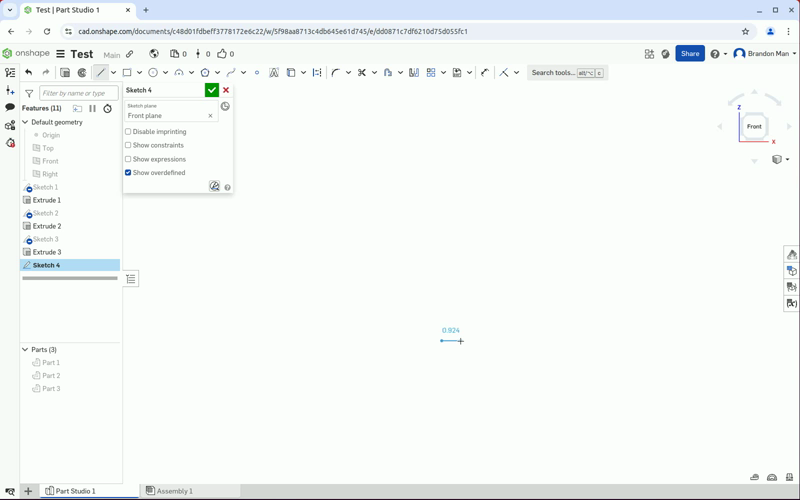
scroll(6)
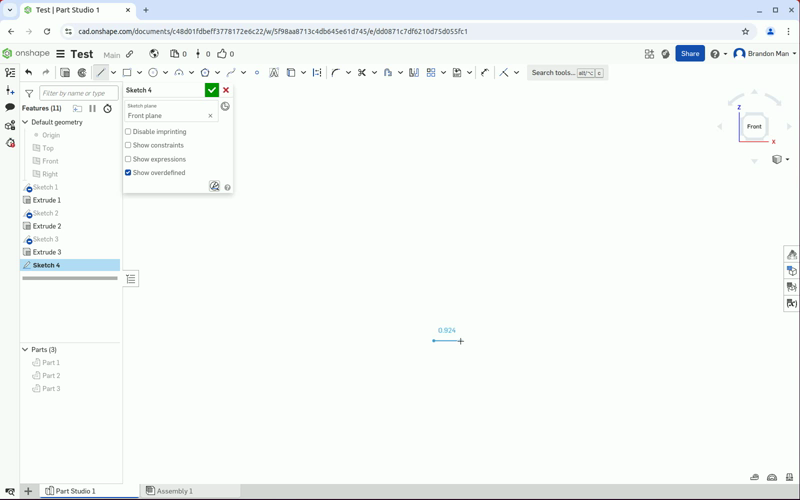
scroll(6)
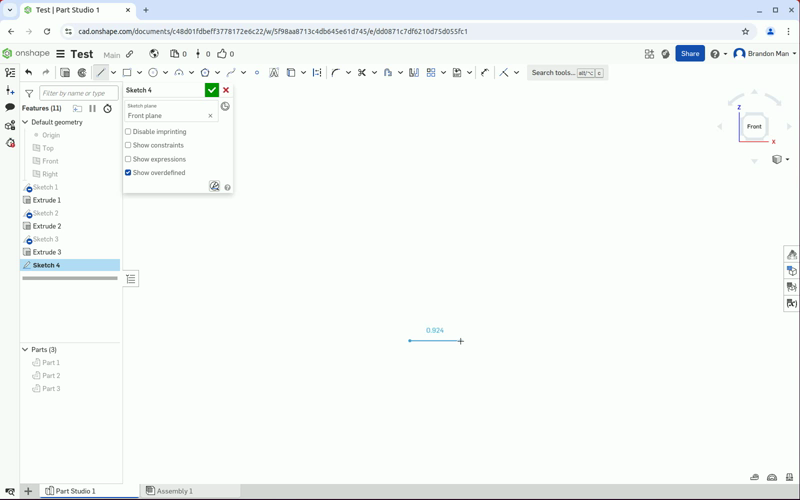
click(460, 340)
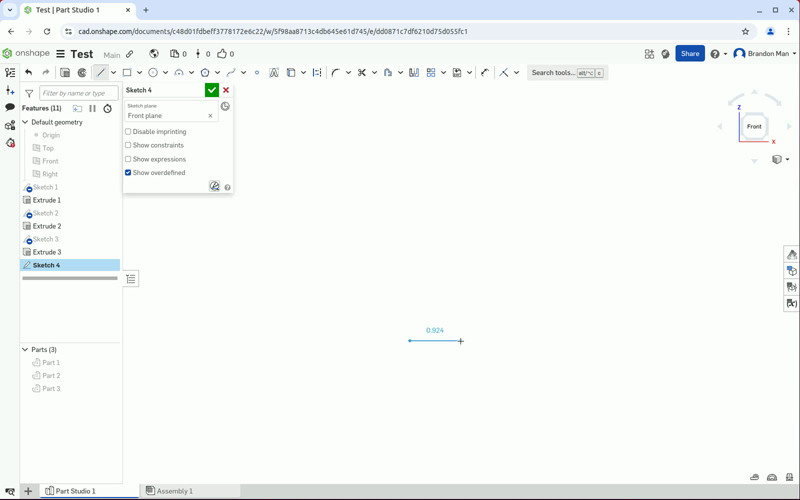
scroll(-6)
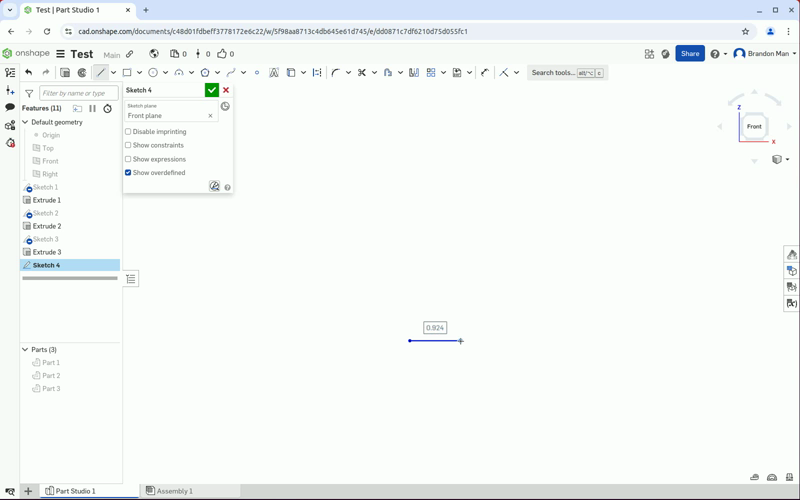
scroll(-6)
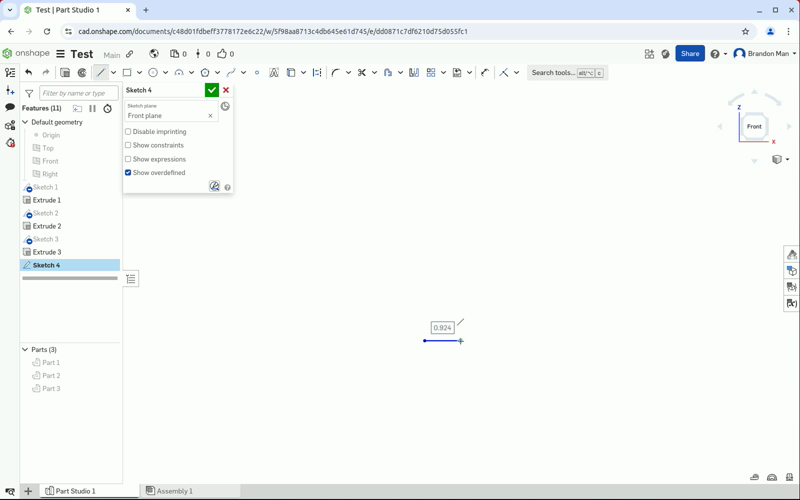
scroll(-6)
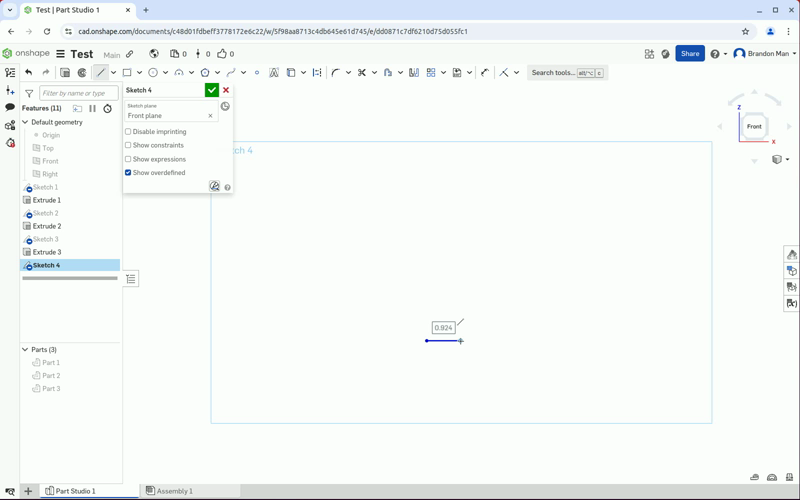
scroll(-6)
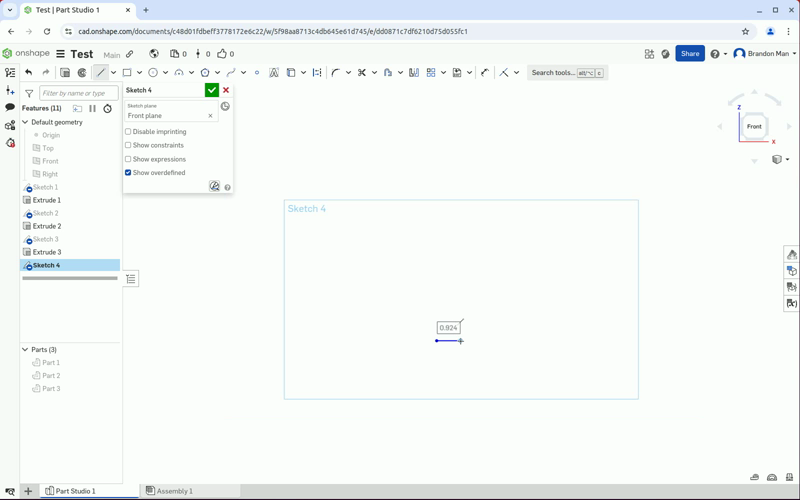
scroll(-6)
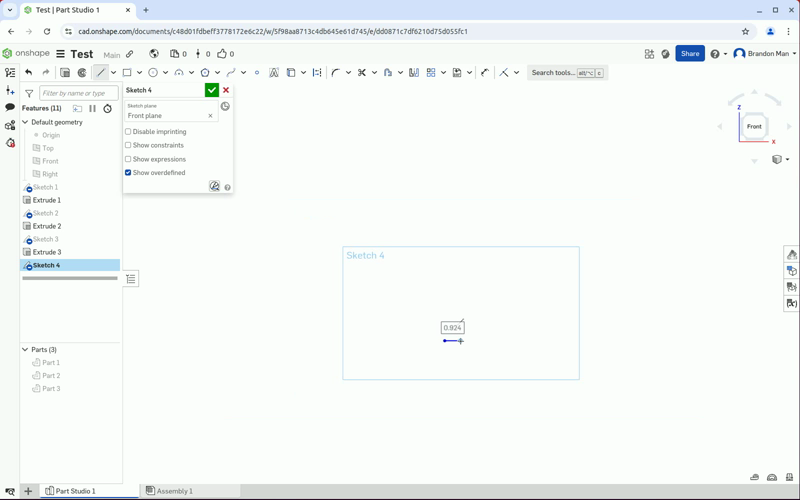
scroll(-6)
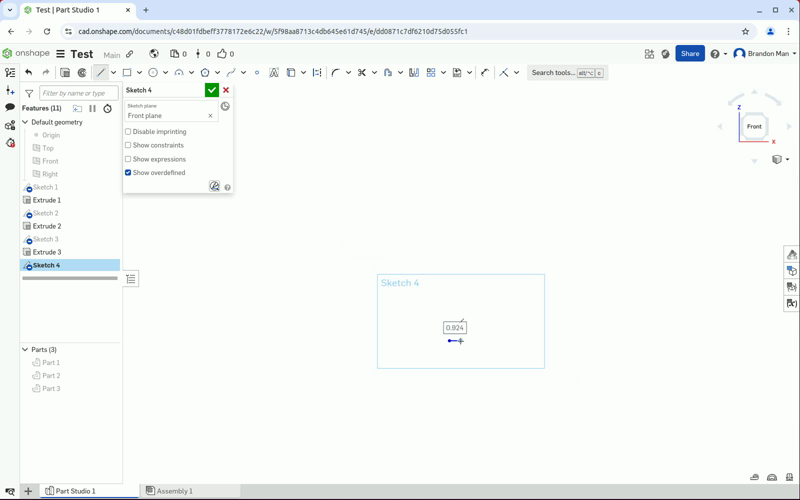
scroll(-6)
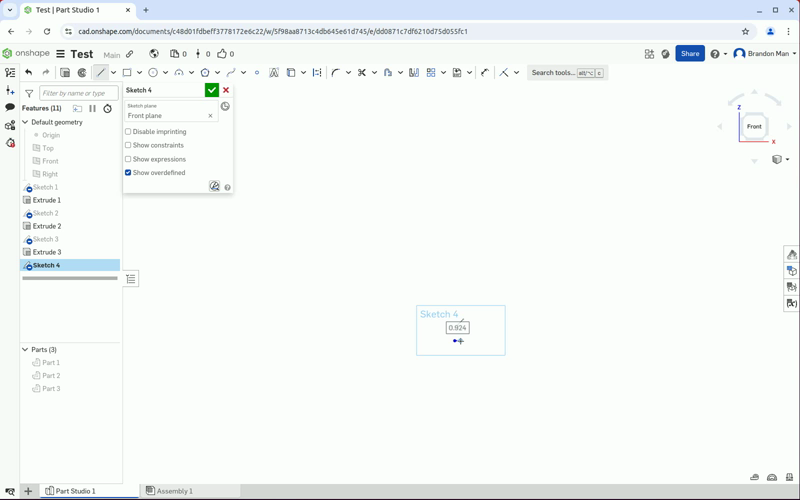
key_up(shift)
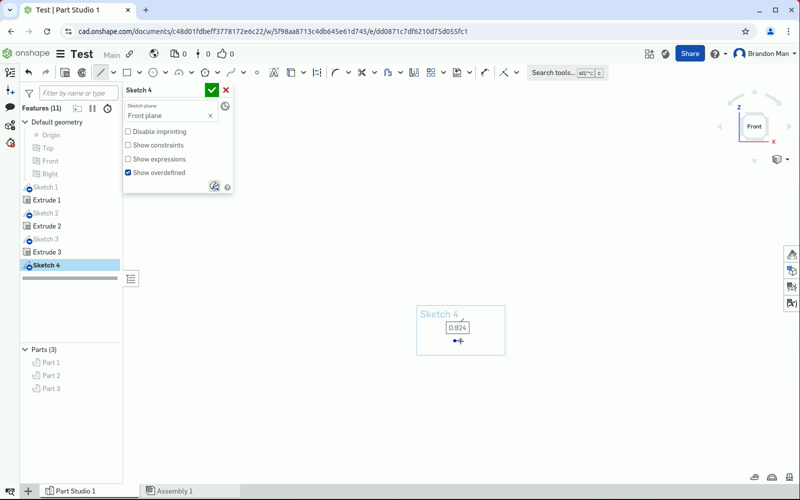
key_down(shift)
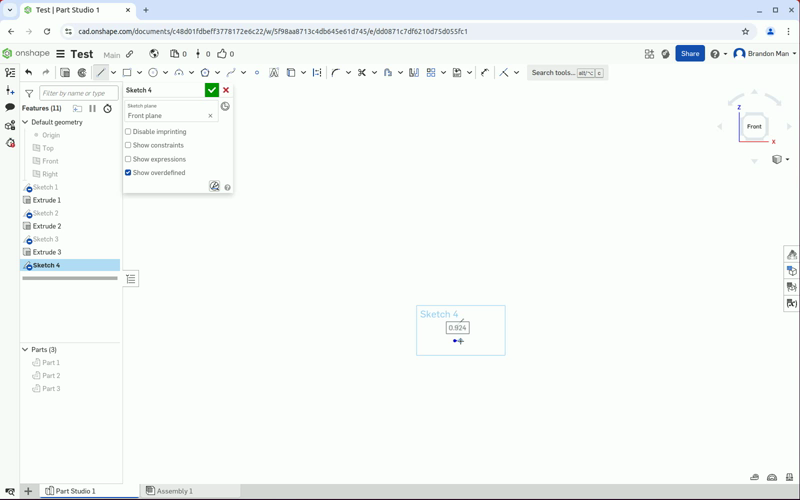
mouse_move(490, 340)
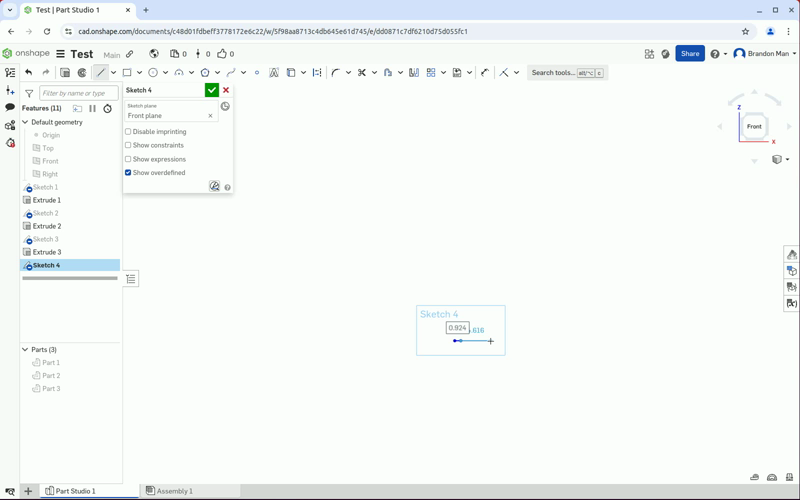
mouse_move(464, 340)
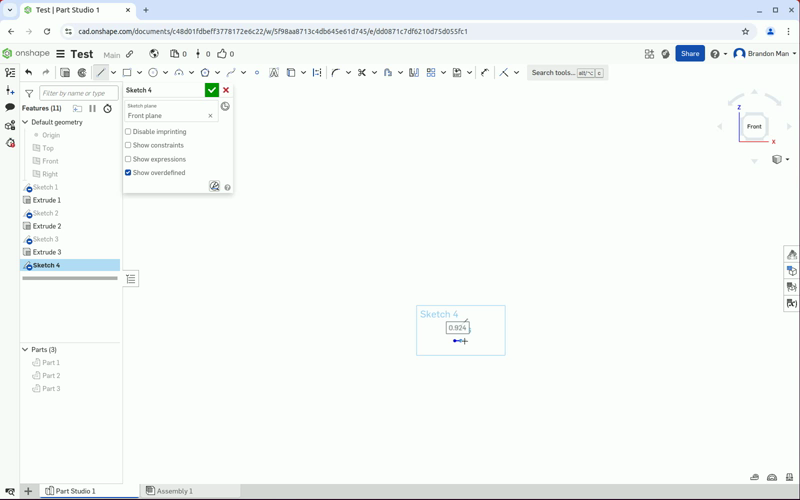
scroll(6)
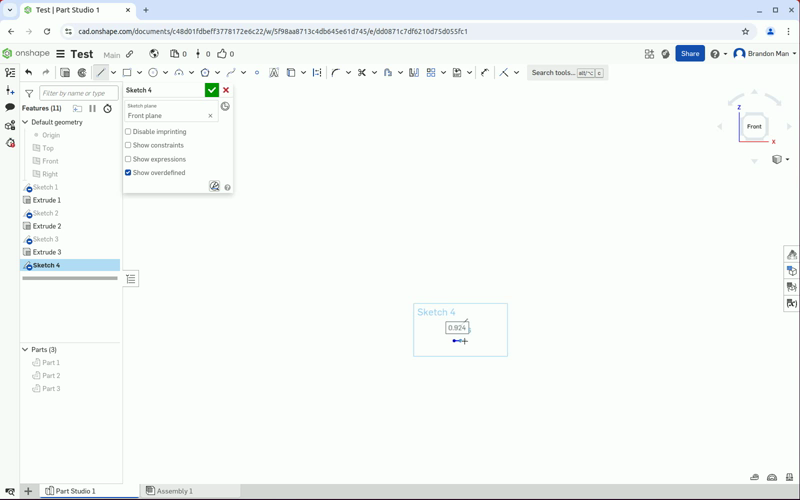
scroll(6)
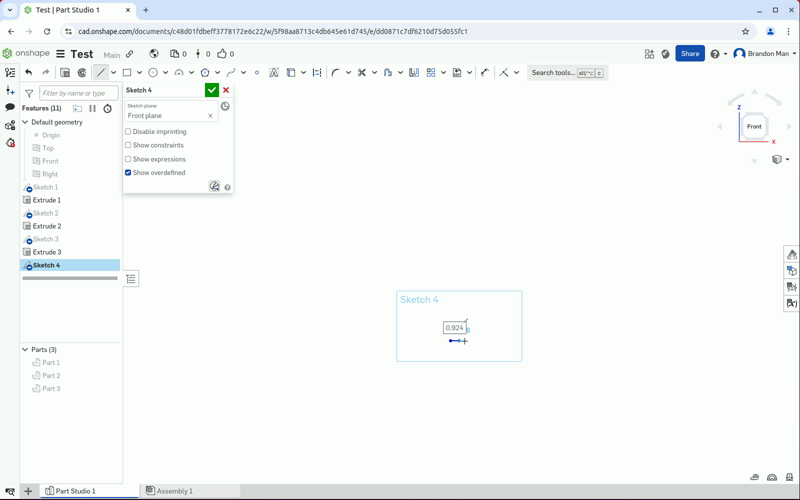
scroll(6)
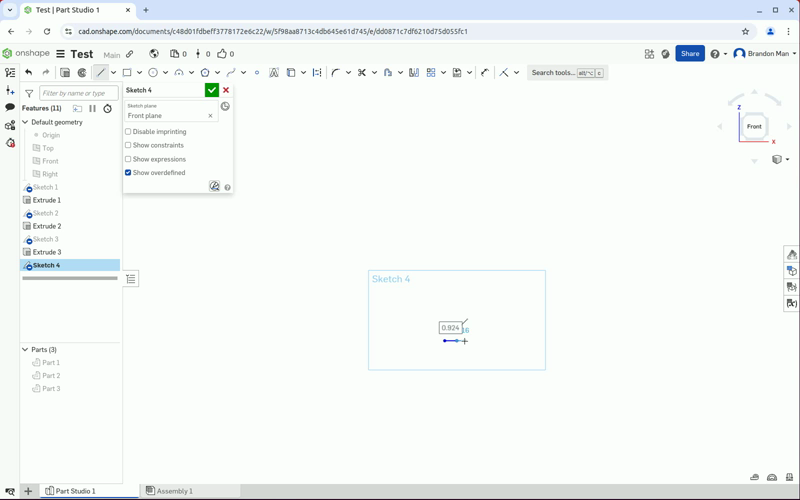
scroll(6)
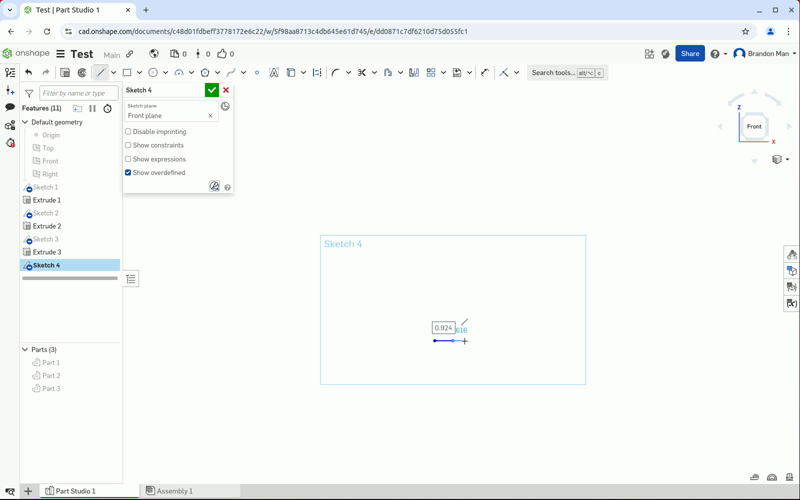
scroll(6)
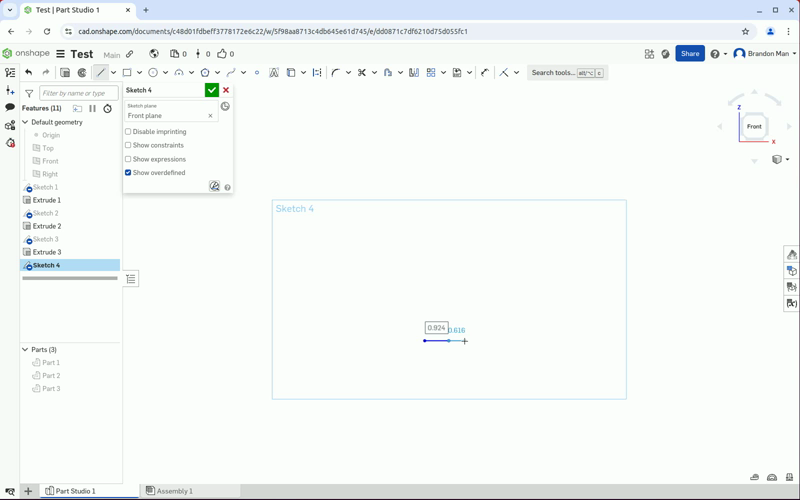
scroll(6)
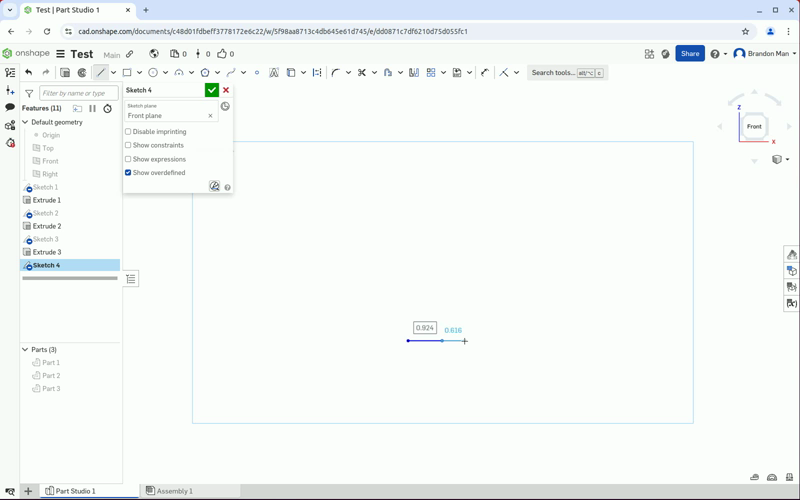
scroll(6)
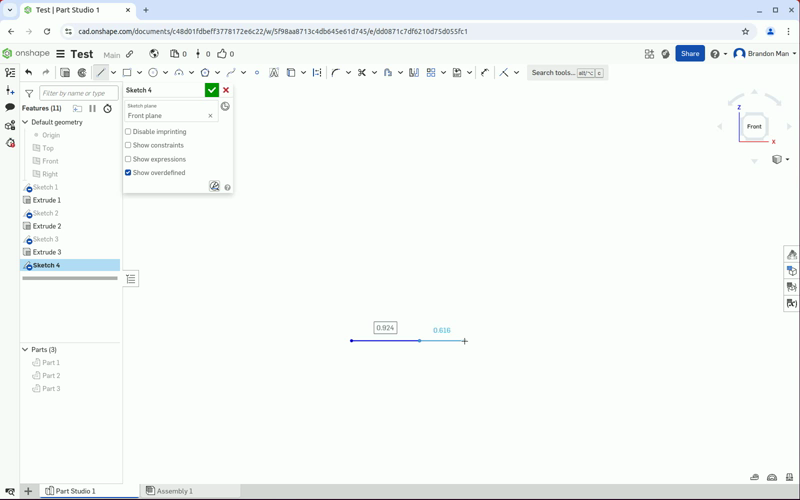
click(464, 340)
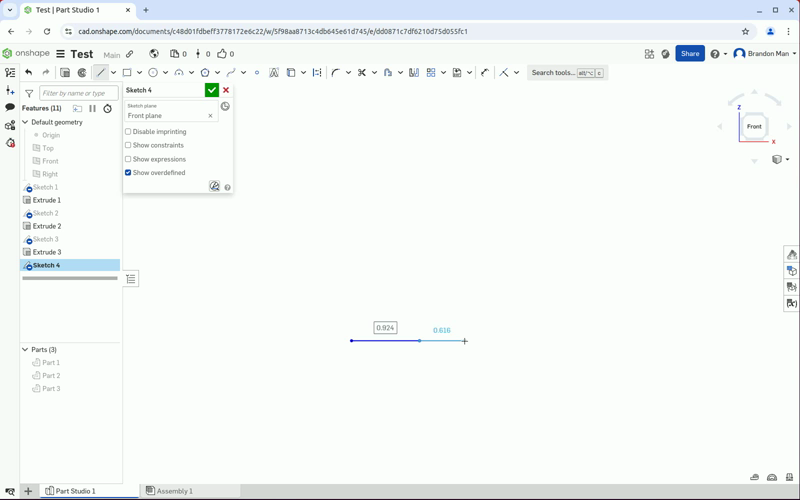
scroll(-6)
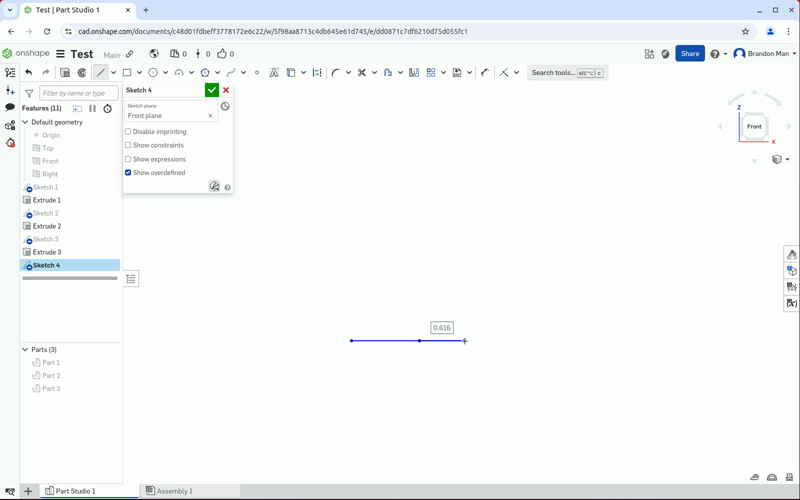
scroll(-6)
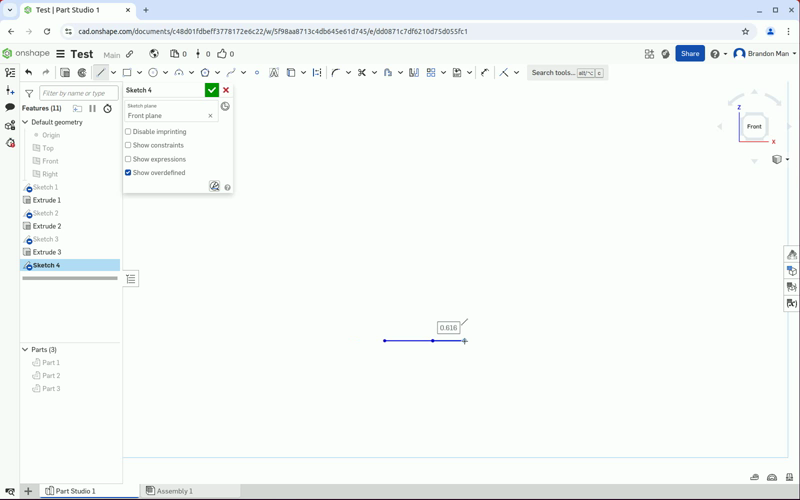
scroll(-6)
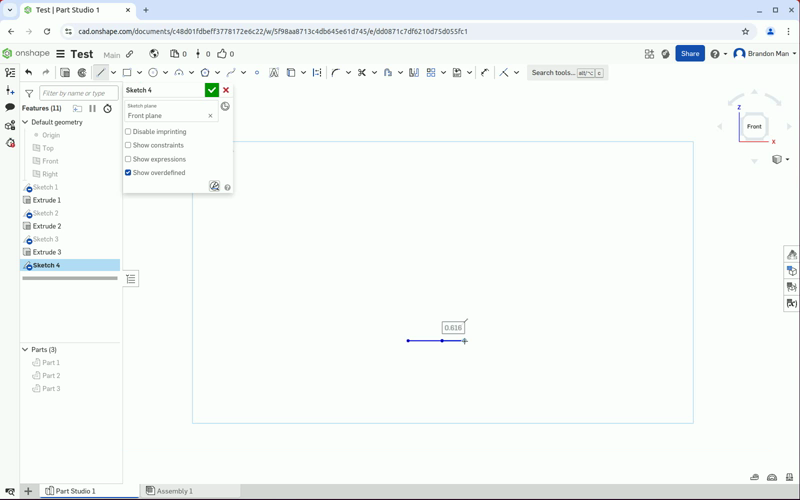
scroll(-6)
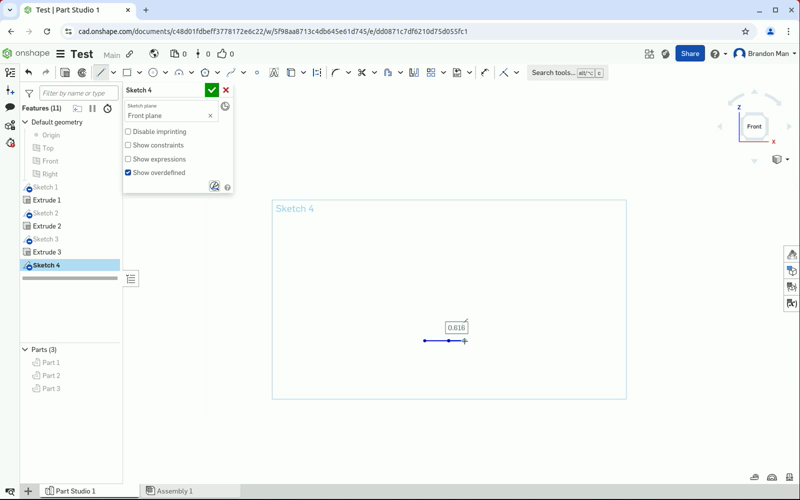
scroll(-6)
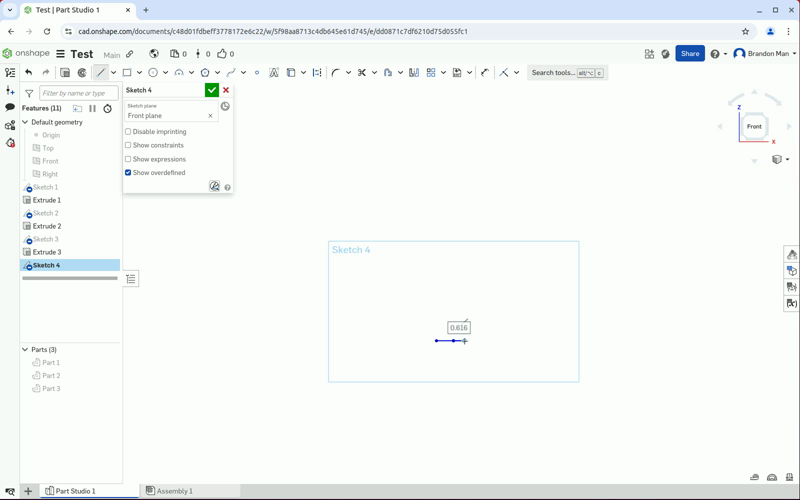
scroll(-6)
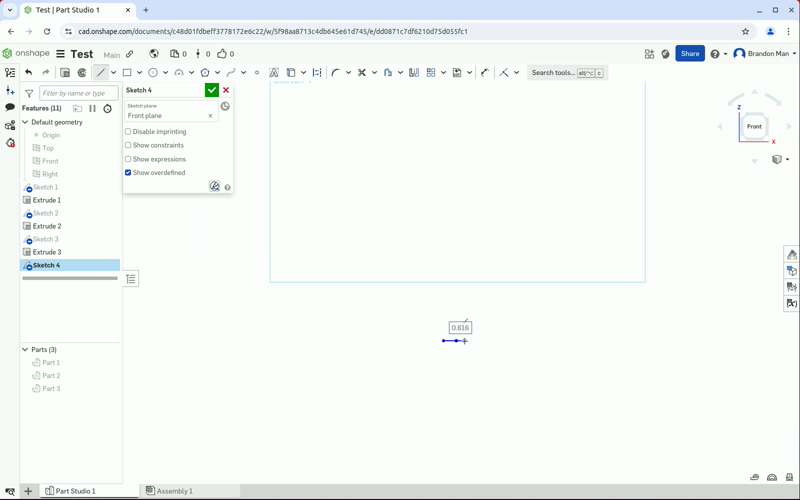
scroll(-6)
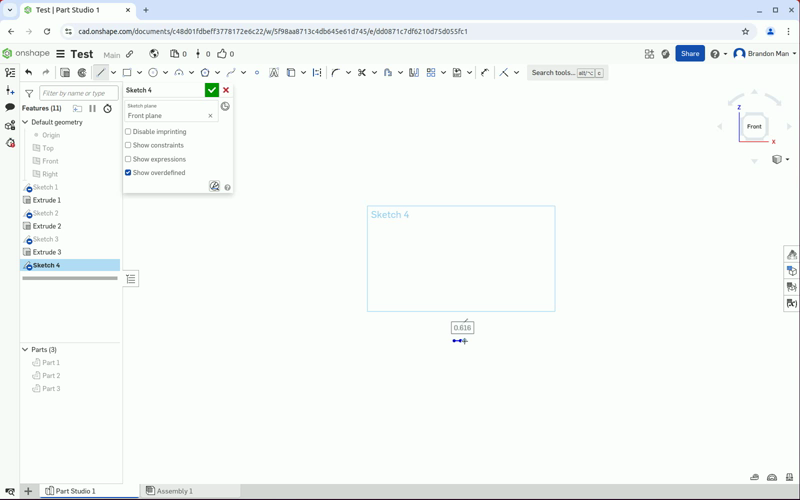
key_up(shift)
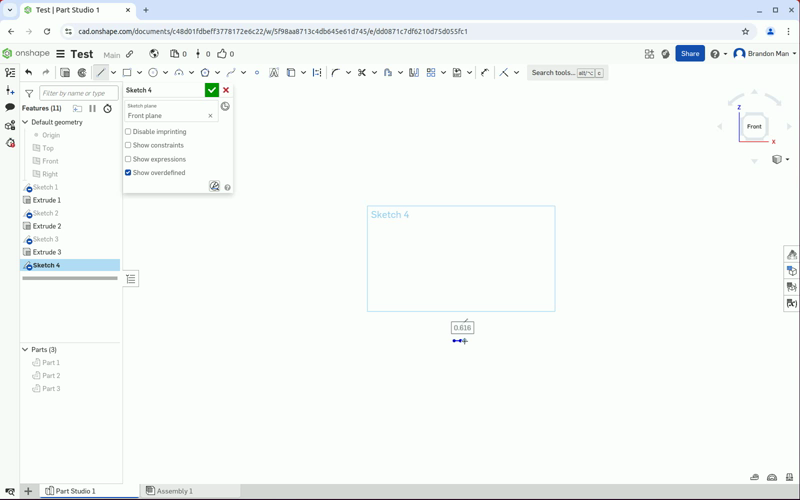
key_down(shift)
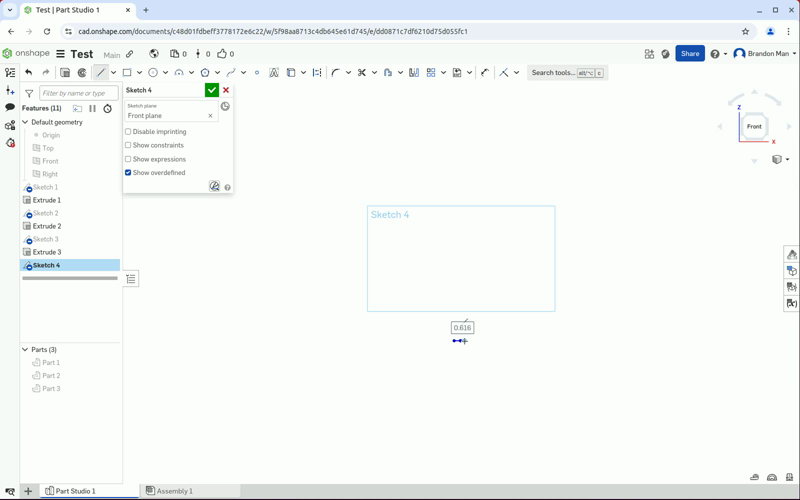
mouse_move(495, 340)
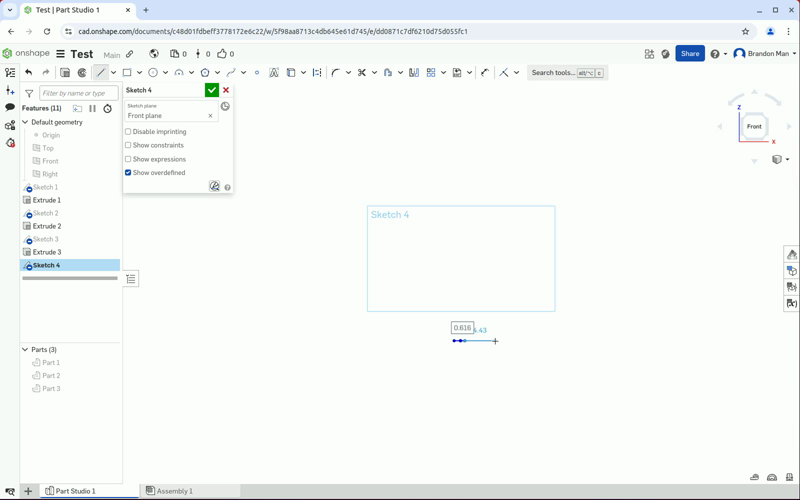
mouse_move(464, 314)
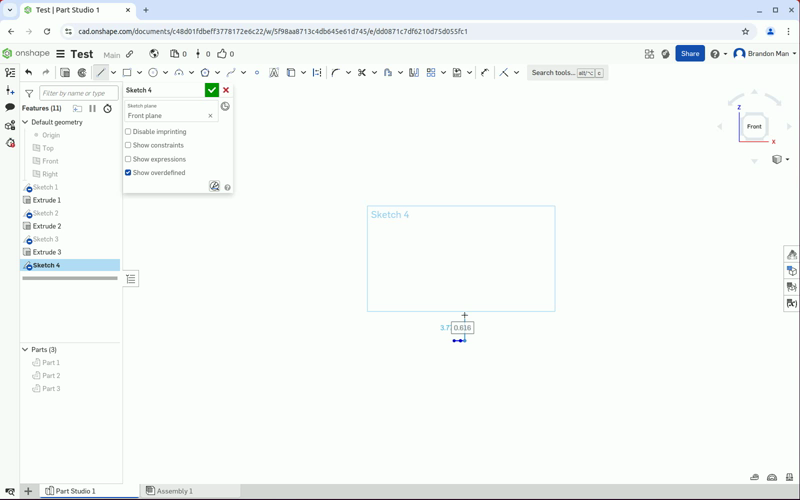
click(464, 314)
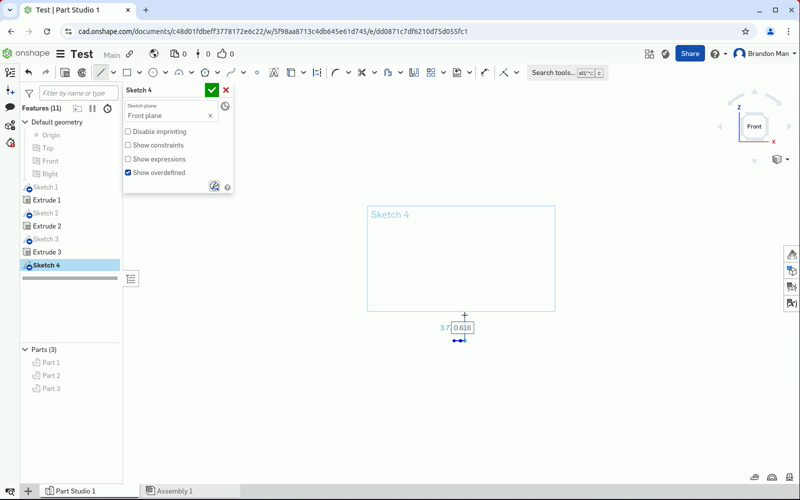
key_up(shift)
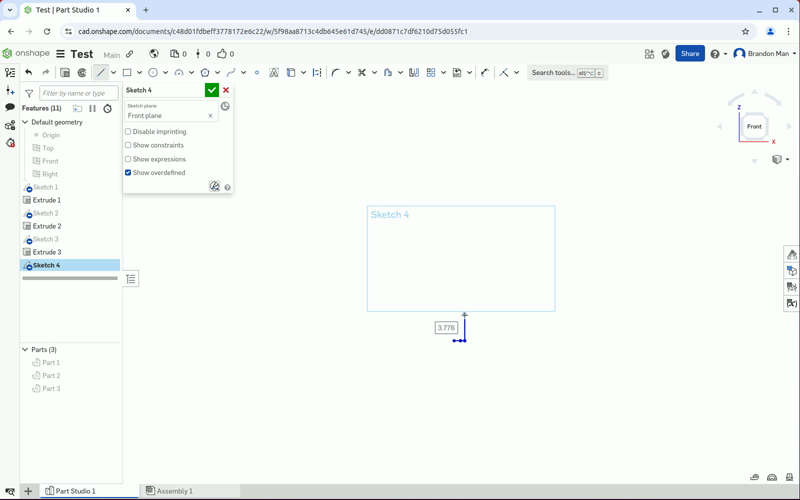
key(esc)
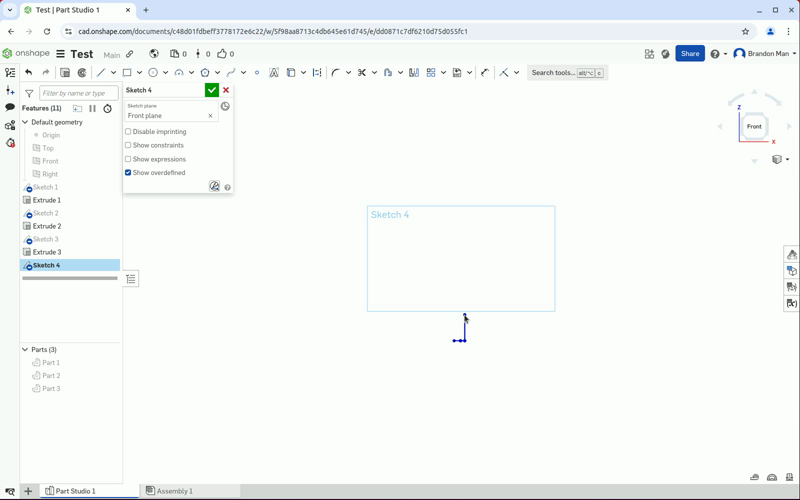
key(a)
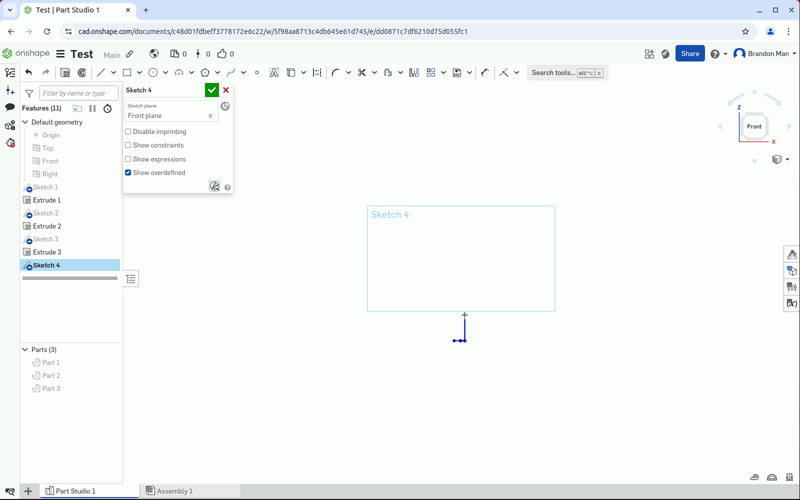
mouse_move(464, 314)
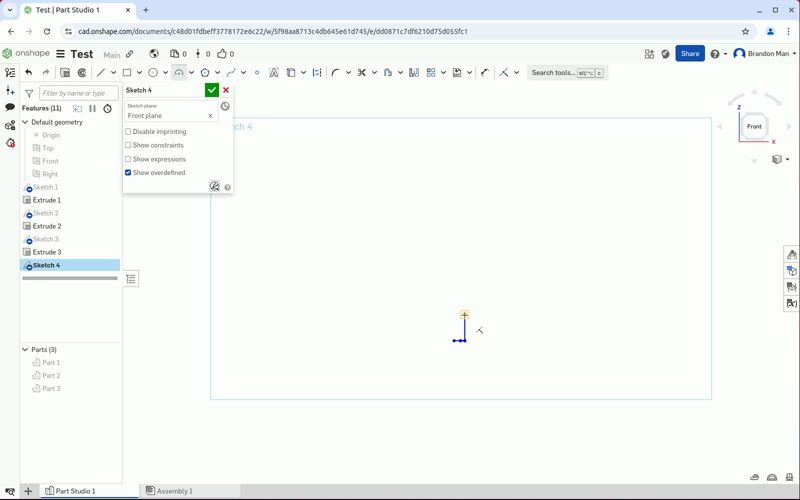
click(464, 314)
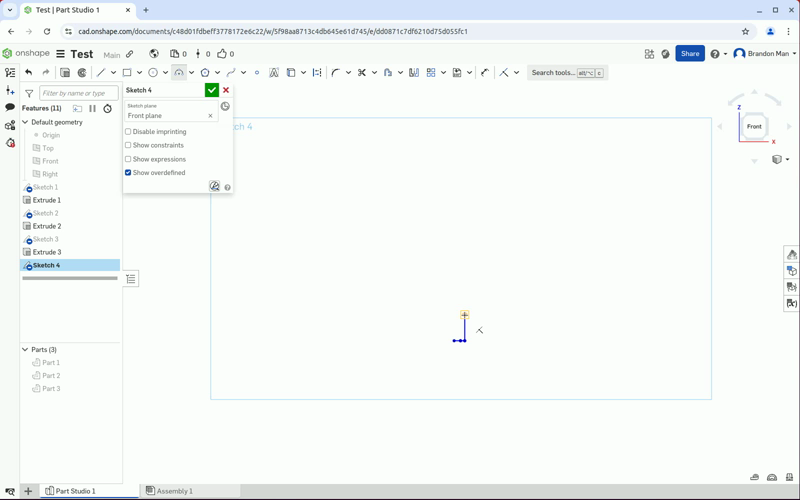
key_down(shift)
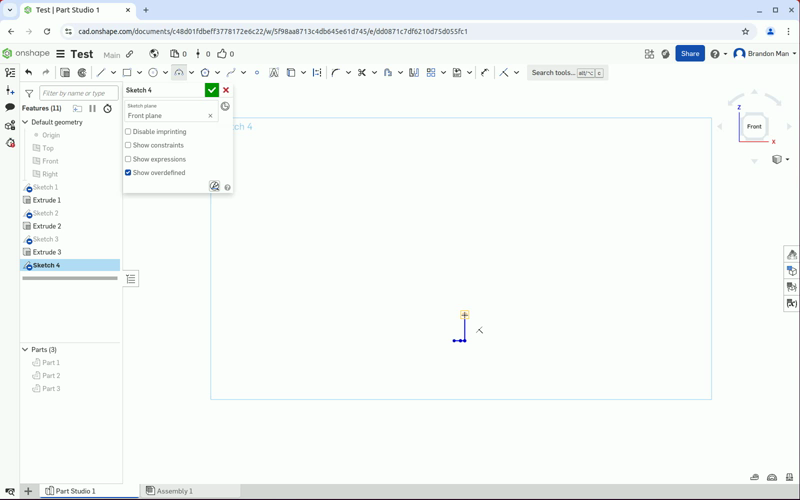
mouse_move(456, 314)
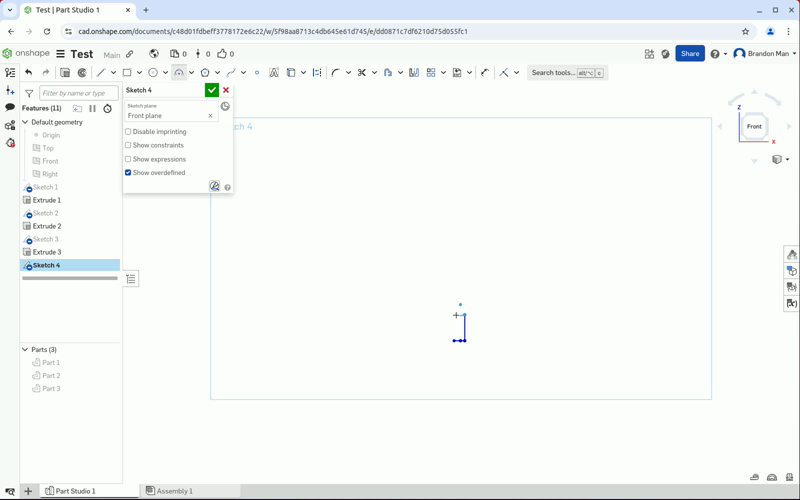
click(456, 314)
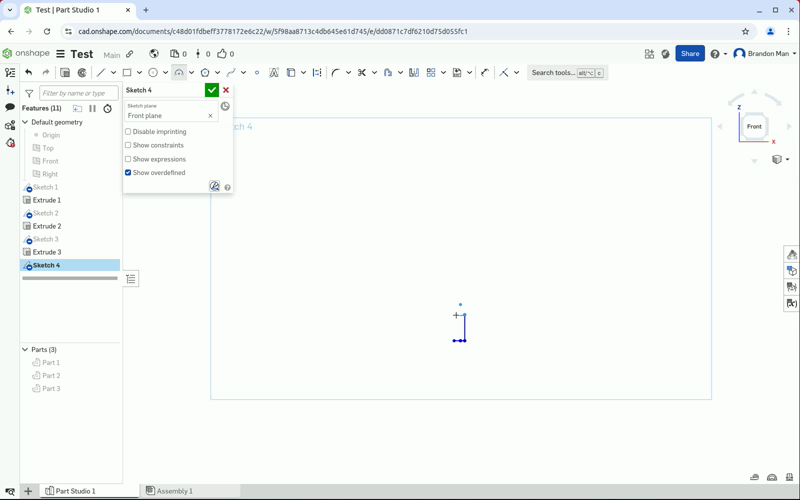
mouse_move(460, 315)
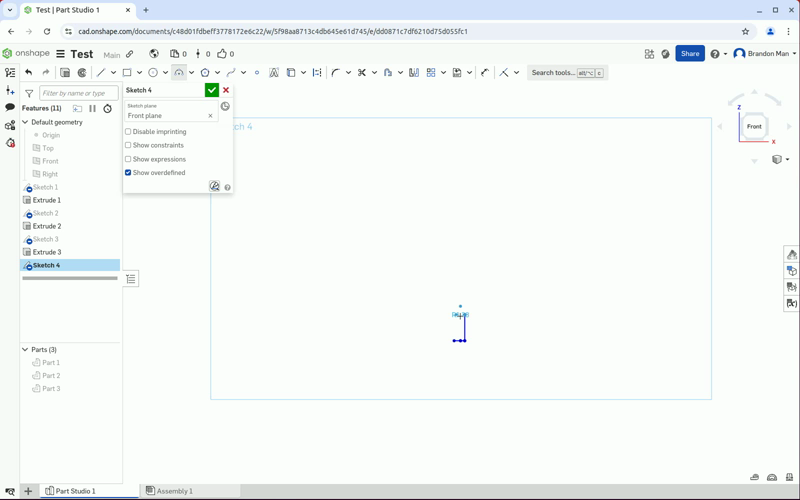
click(460, 315)
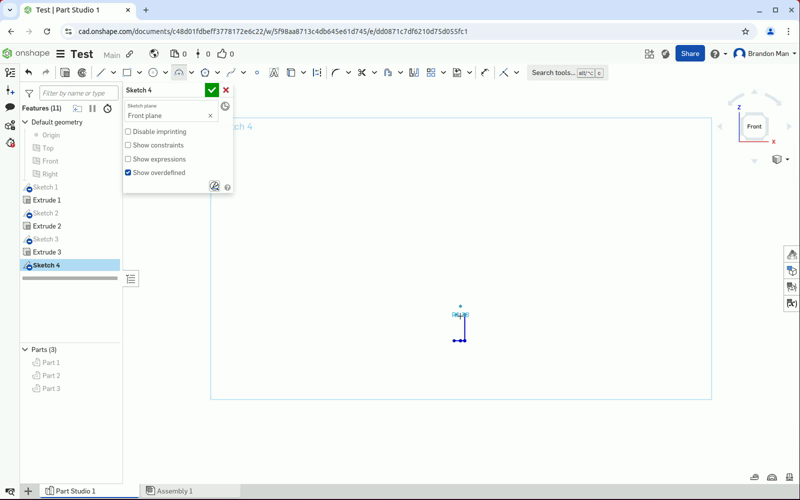
key_up(shift)
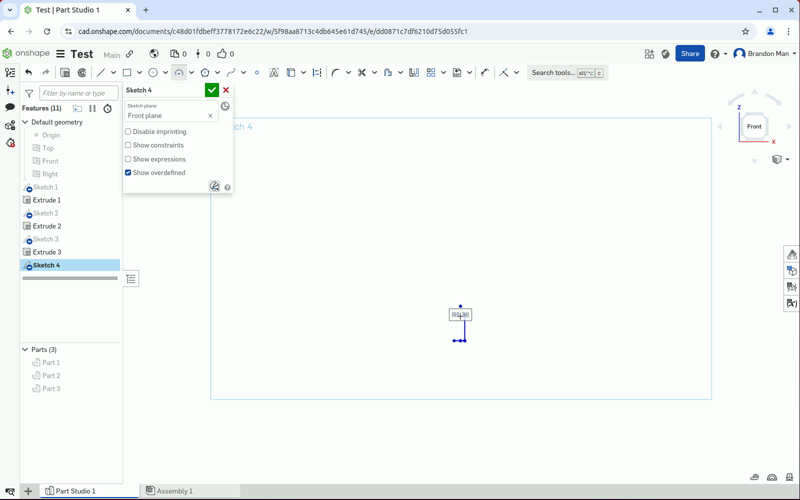
key(esc)
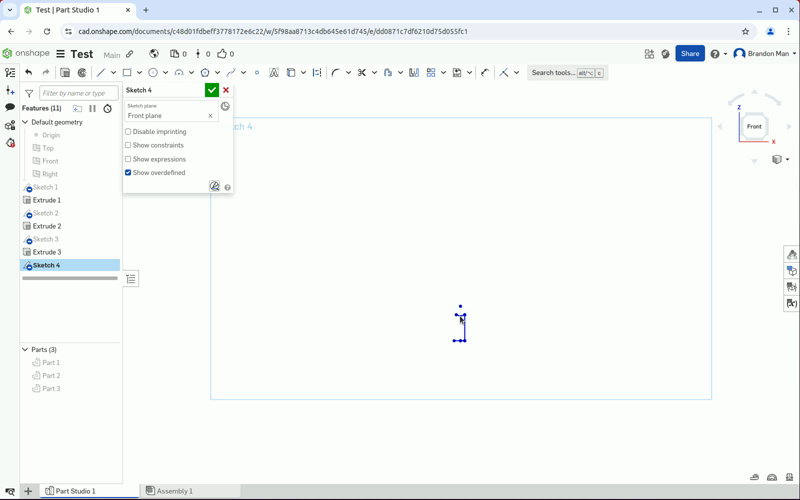
key(l)
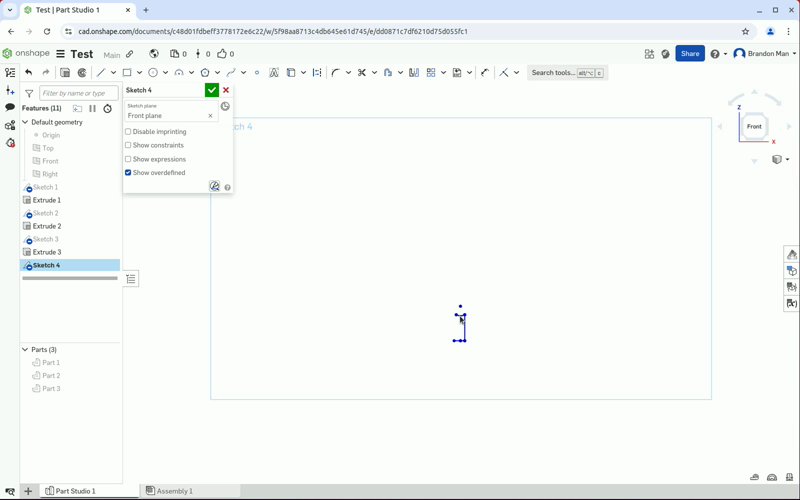
mouse_move(456, 314)
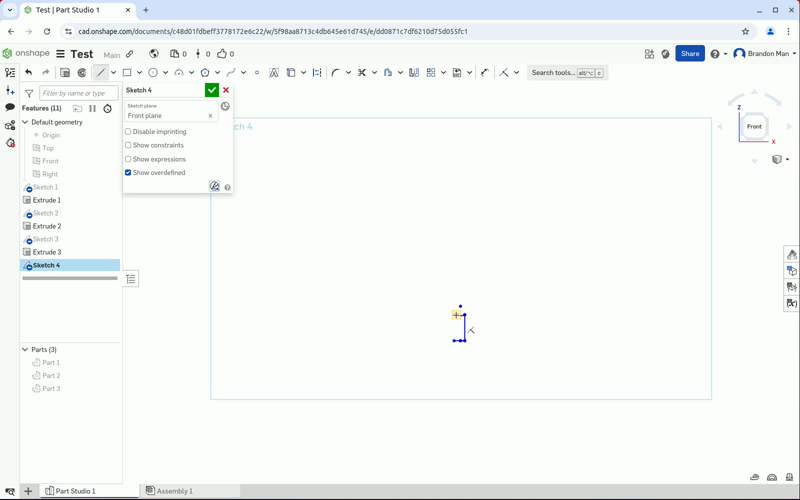
click(456, 314)
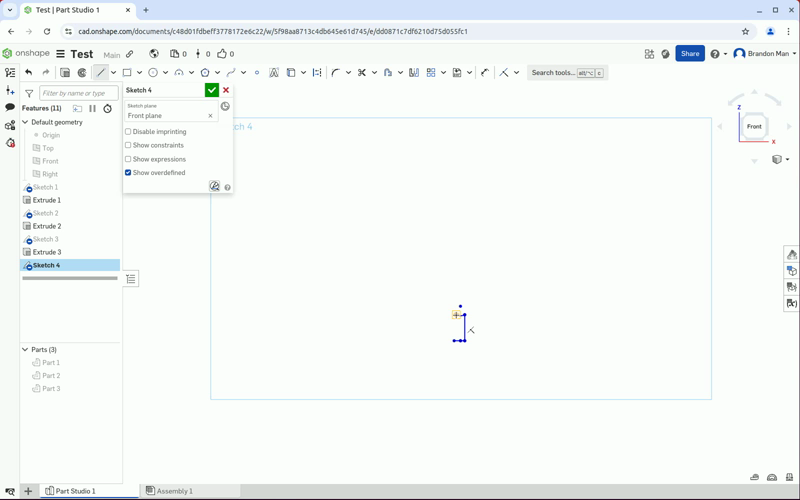
mouse_move(486, 314)
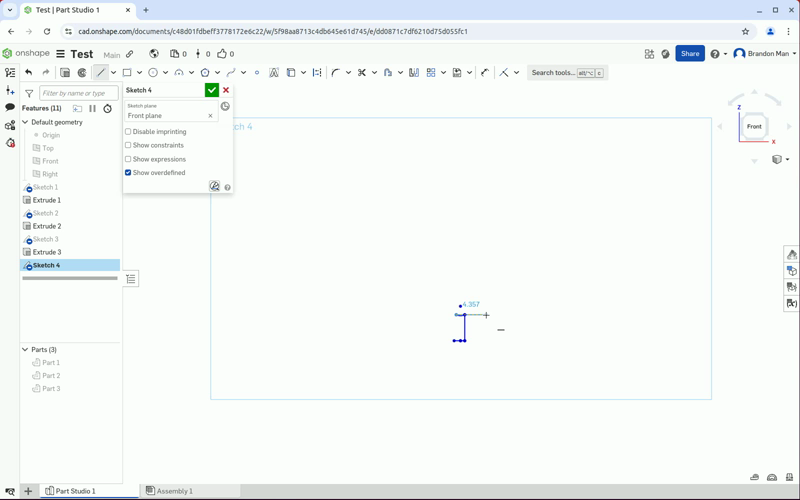
key_down(shift)
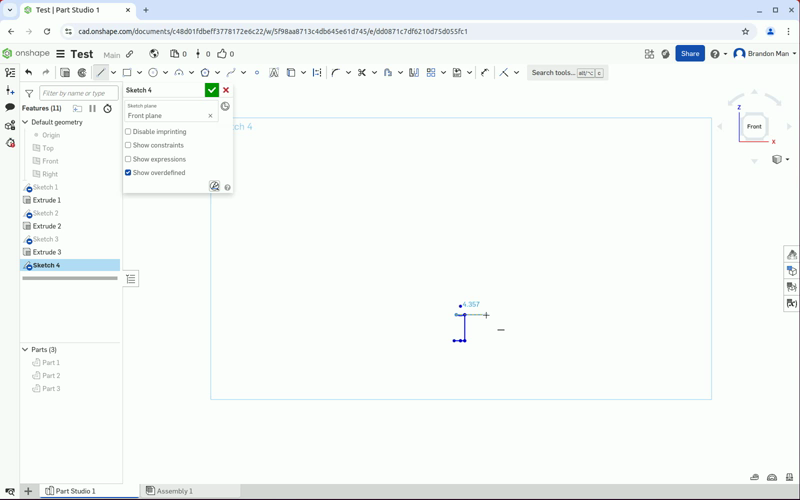
mouse_move(456, 340)
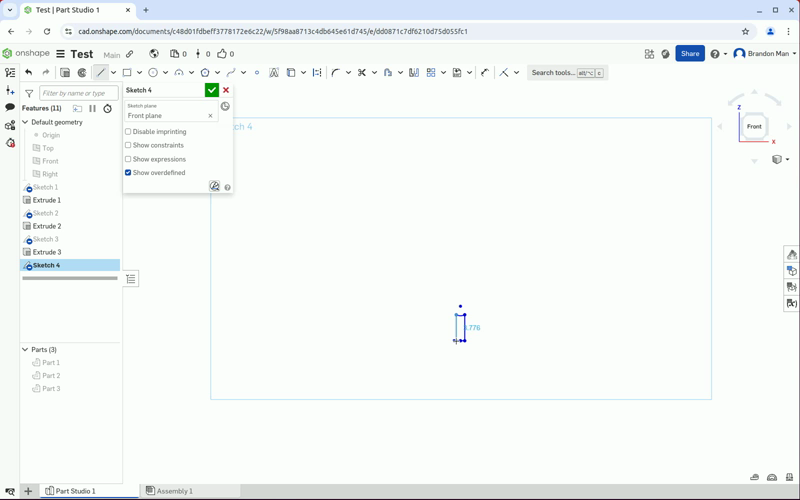
key_up(shift)
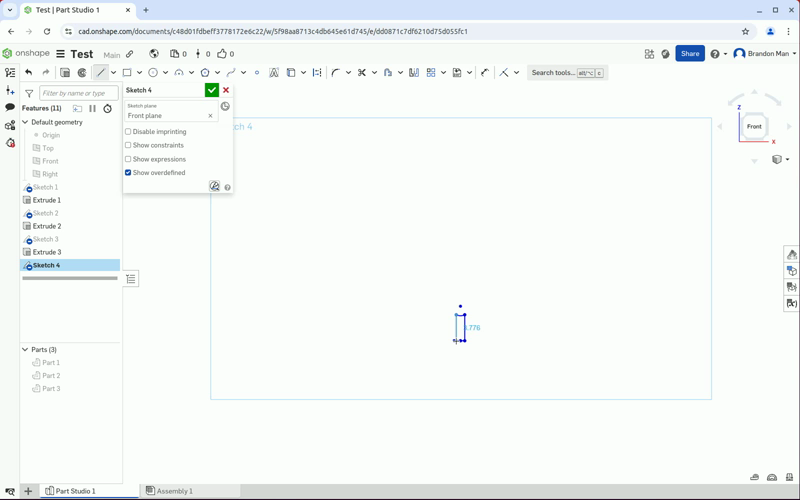
click(456, 340)
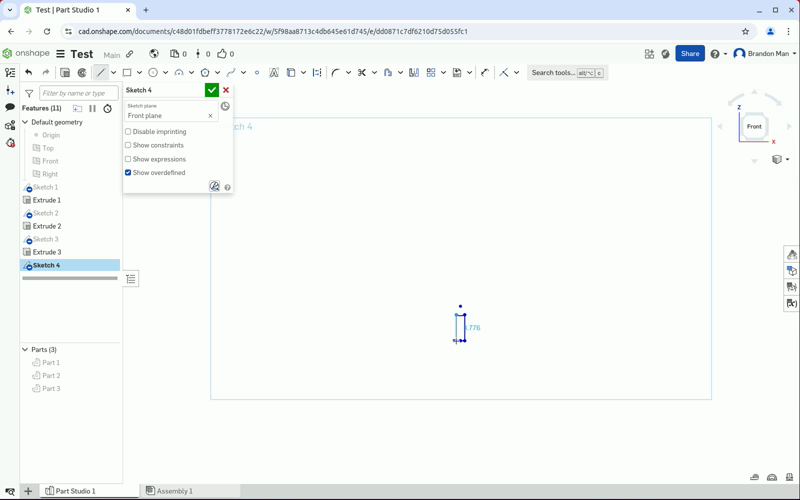
key(esc)
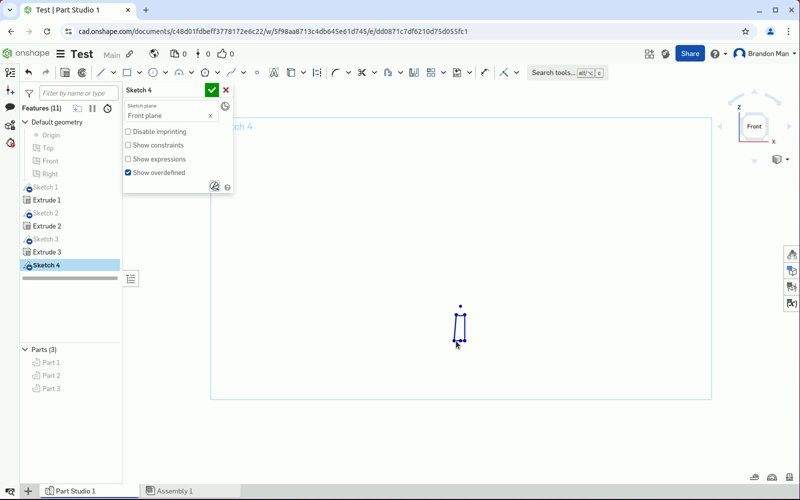
mouse_move(462, 334)
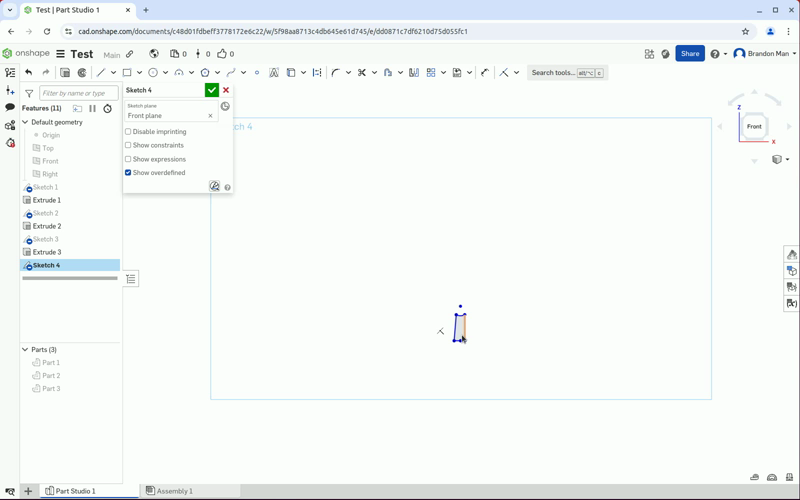
scroll(6)
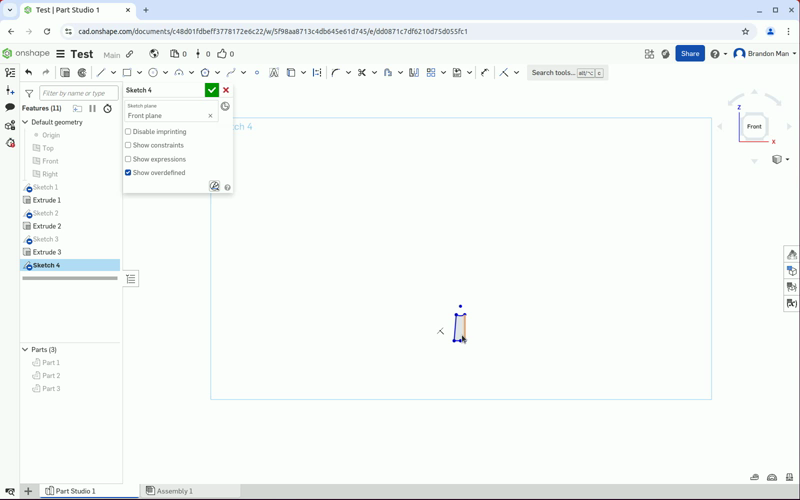
scroll(6)
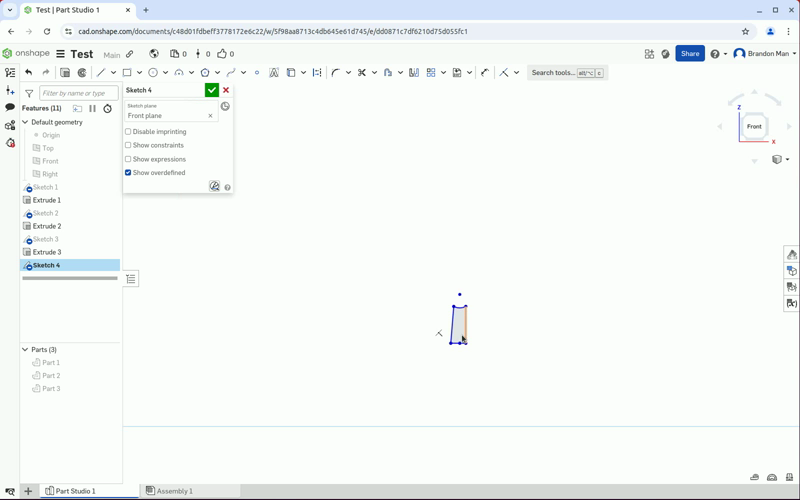
scroll(6)
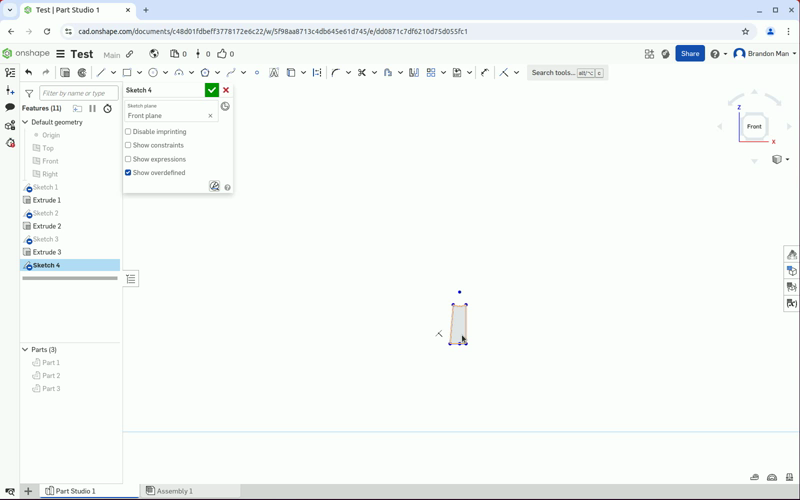
scroll(6)
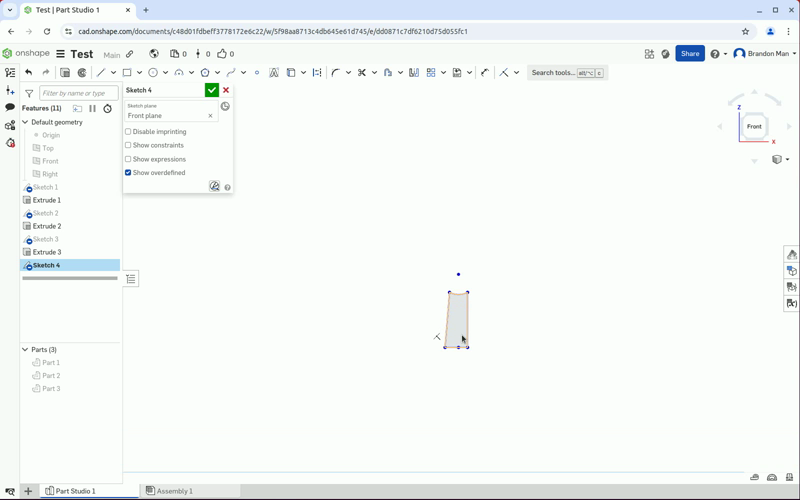
scroll(6)
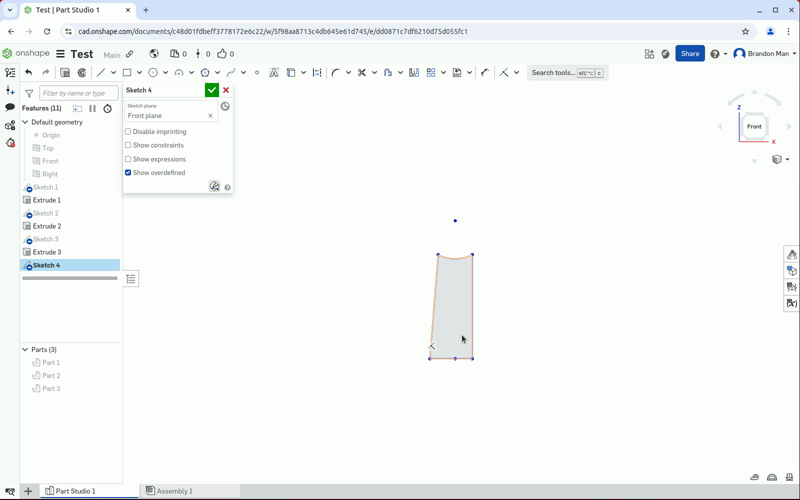
scroll(6)
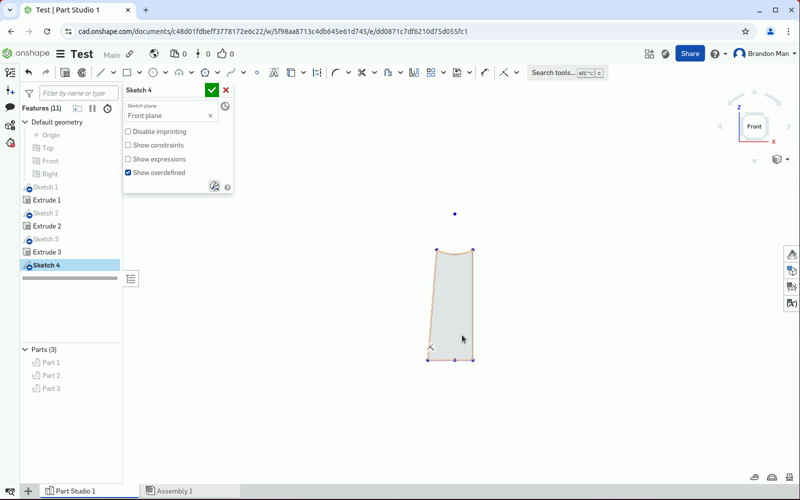
scroll(6)
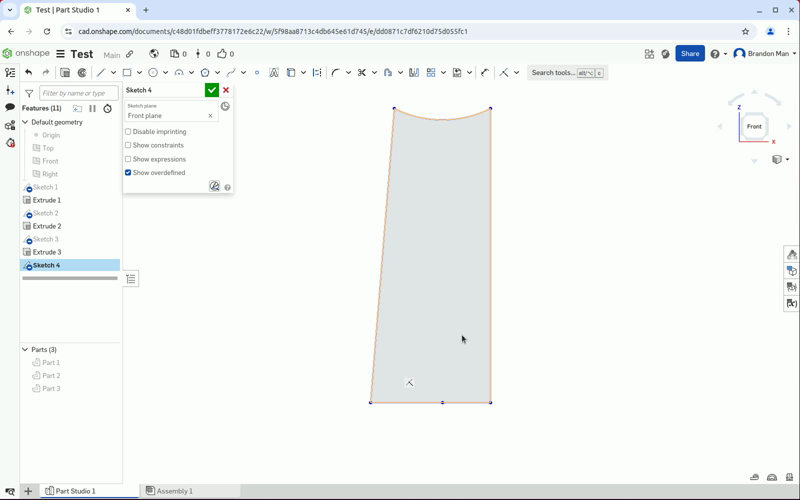
click(462, 334)
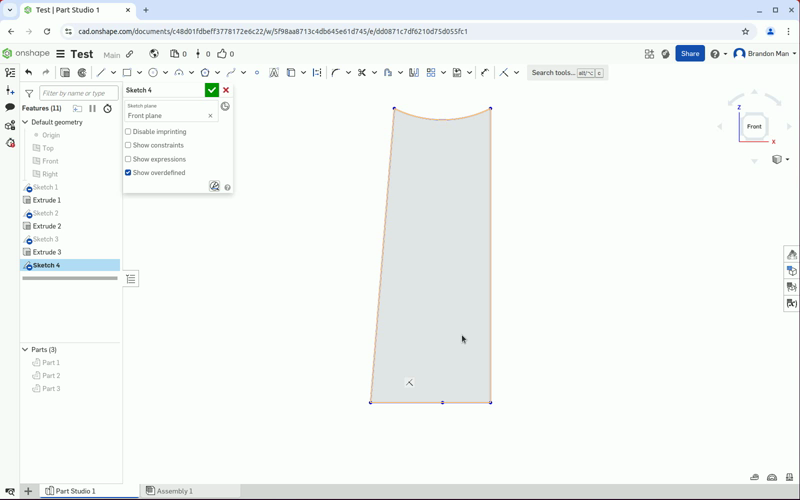
scroll(-6)
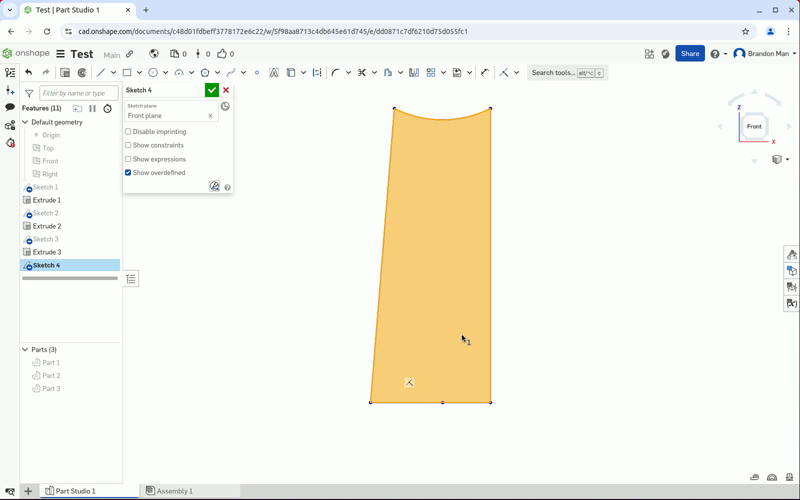
scroll(-6)
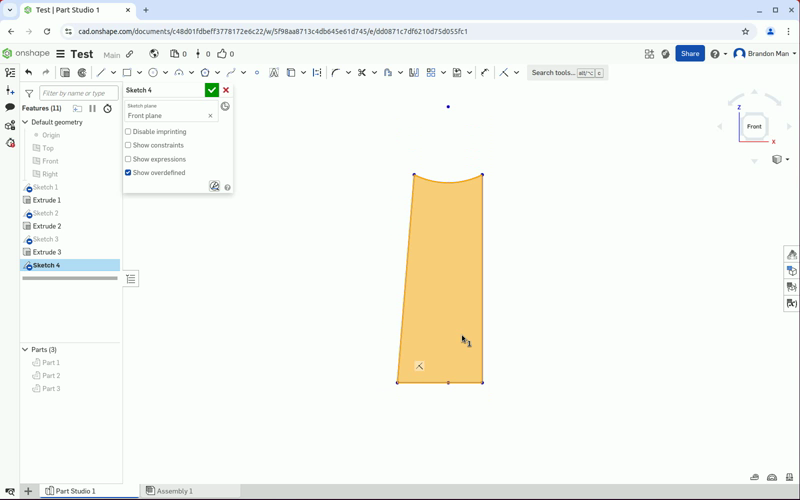
scroll(-6)
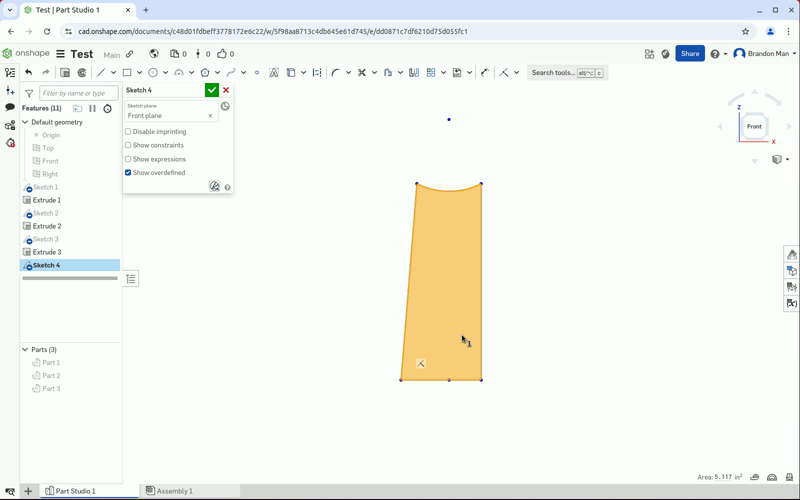
scroll(-6)
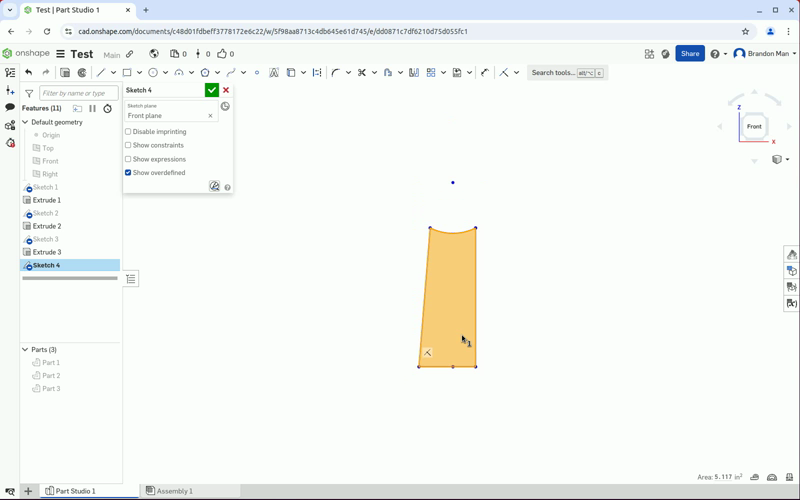
scroll(-6)
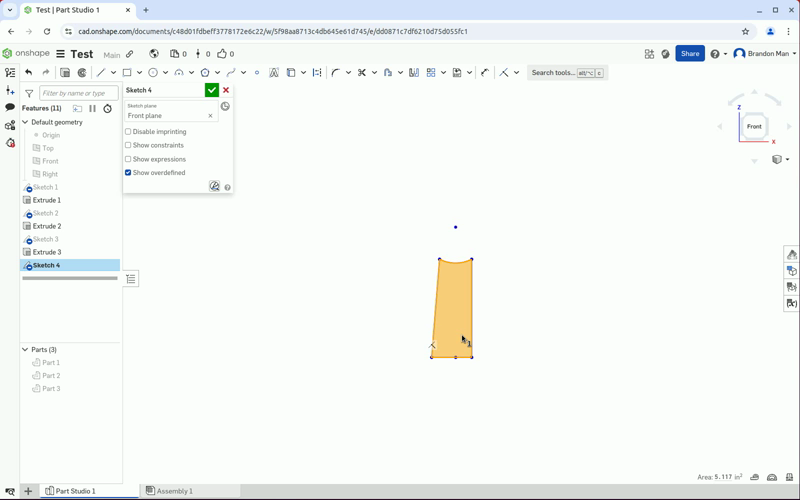
scroll(-6)
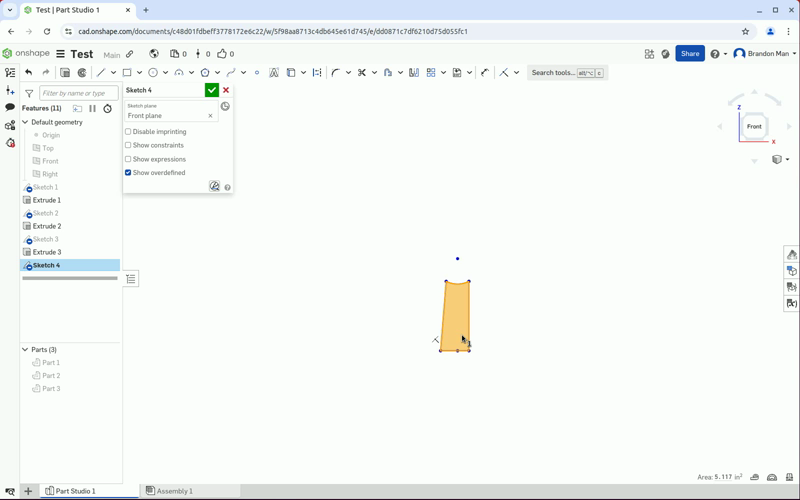
scroll(-6)
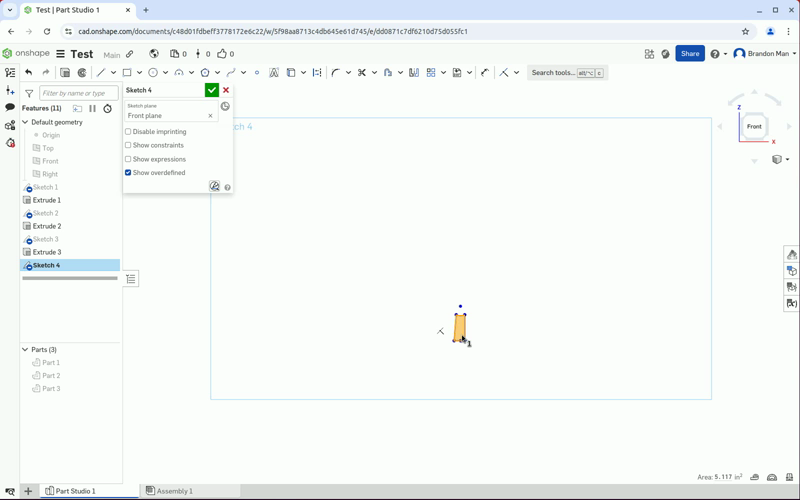
mouse_move(73, 352)
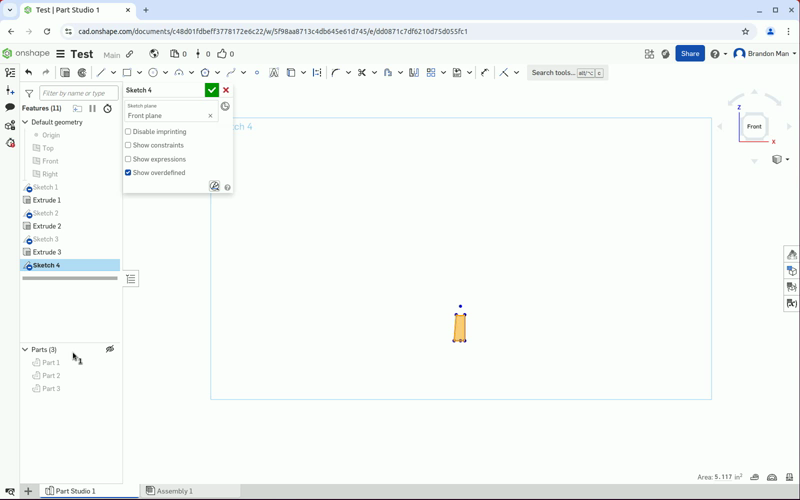
key(shift+y)
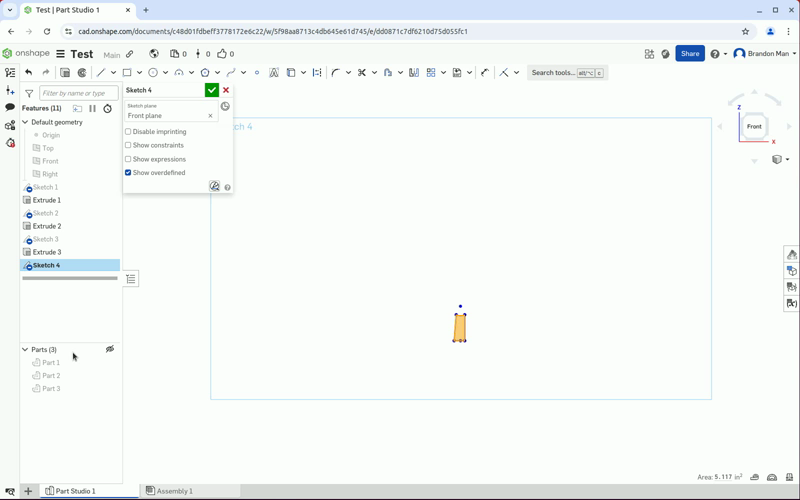
key(shift+e)
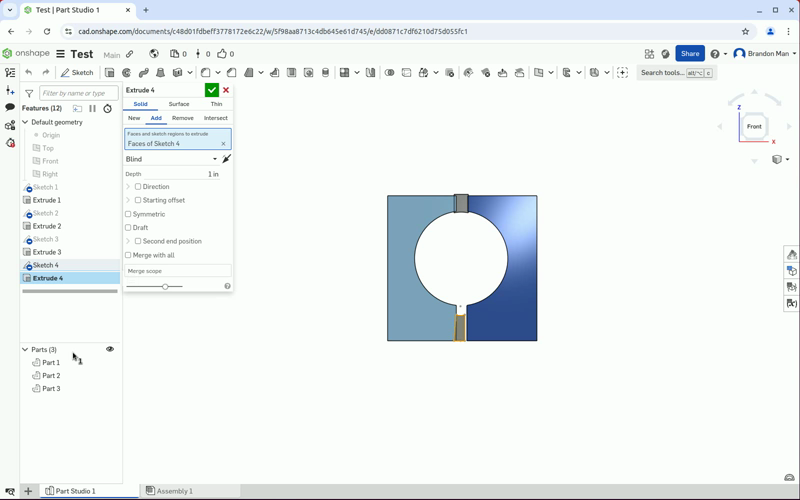
mouse_move(143, 106)
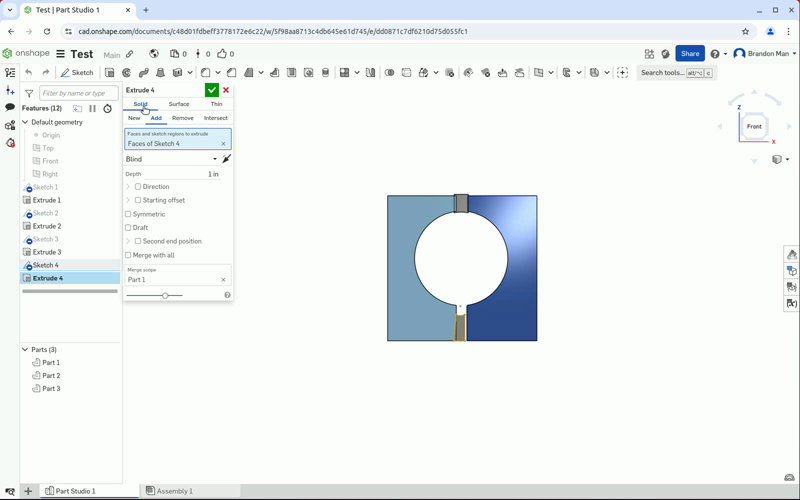
click(143, 106)
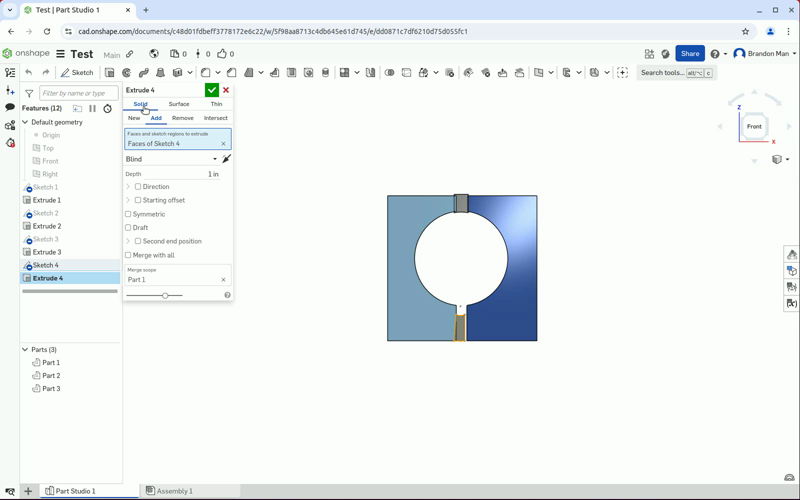
mouse_move(137, 120)
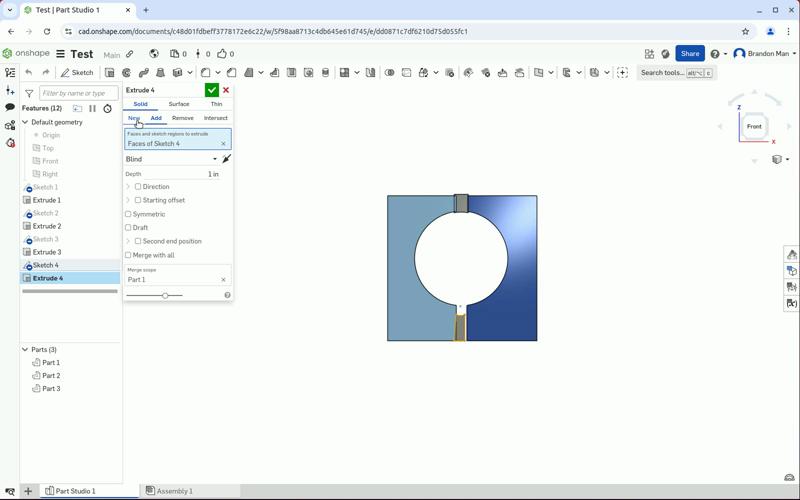
click(137, 120)
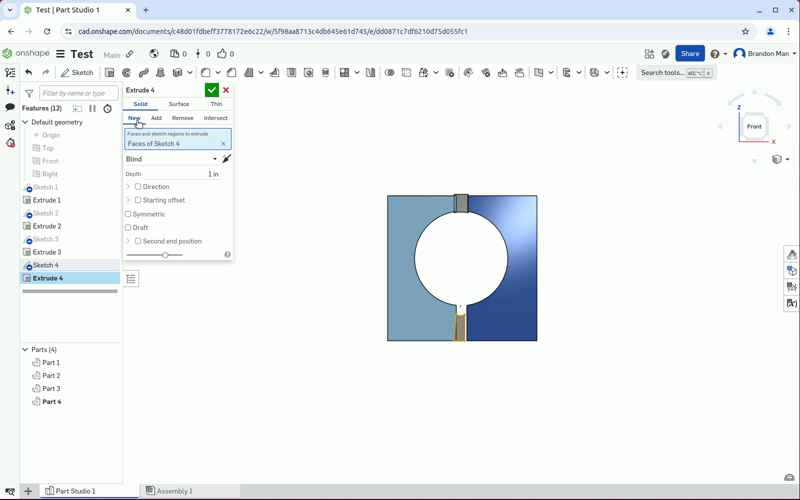
key(tab, 4)
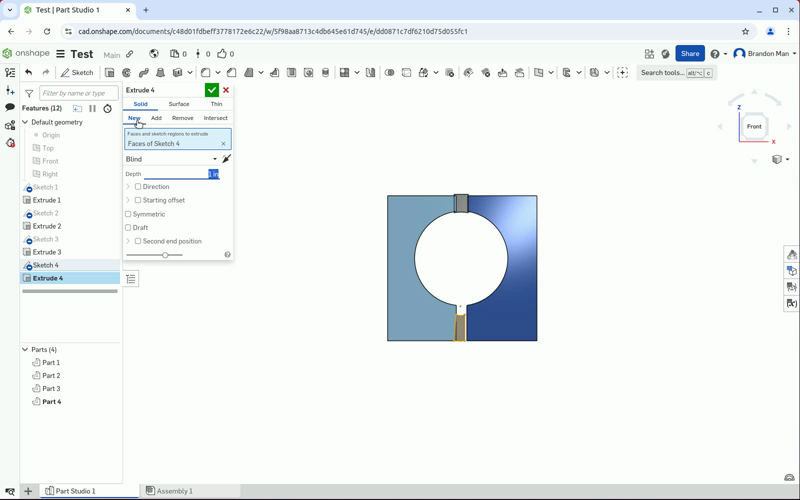
text(23.108)
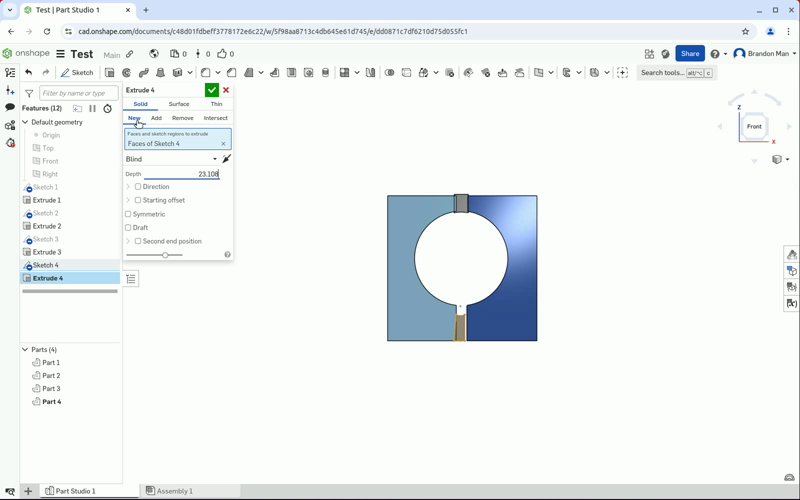
key(enter)
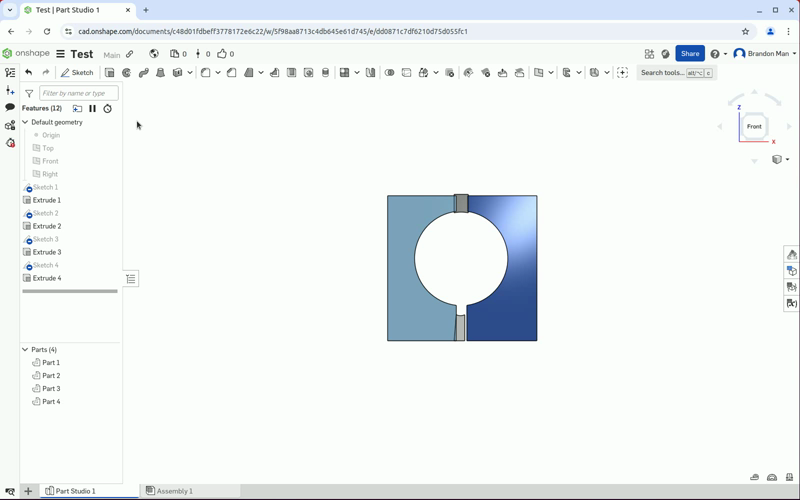
key(shift+h)
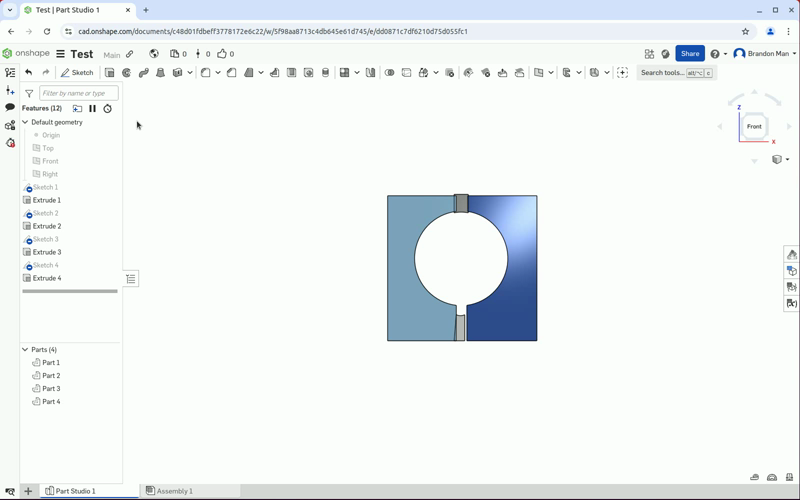
key(shift+h)
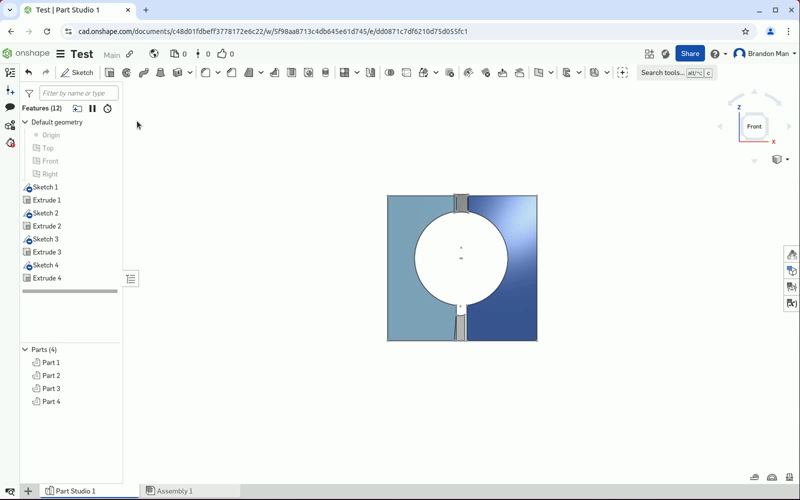
key(shift+7)
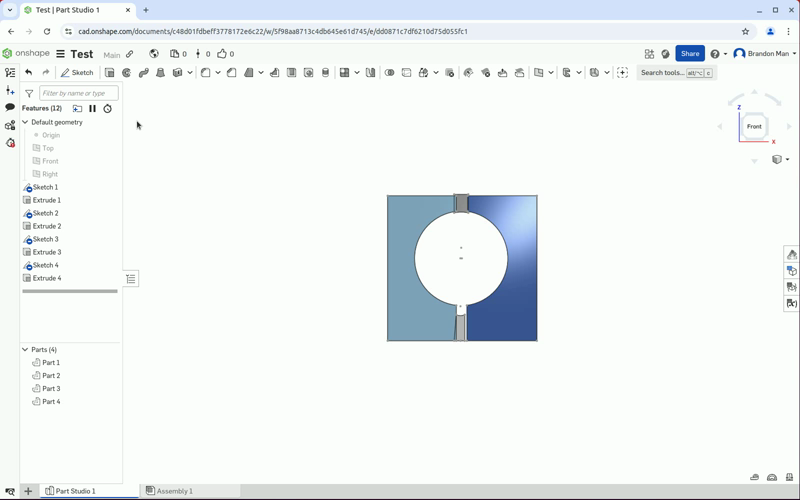
key(left, 2)
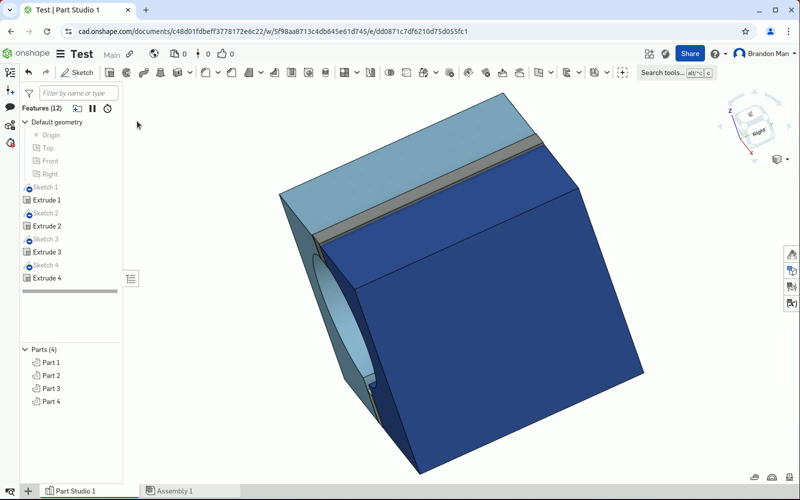
key(down, 2)
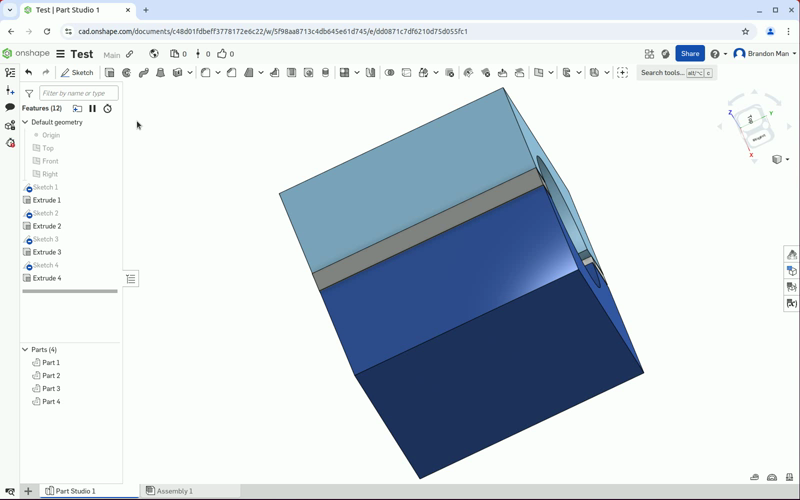
key(up, 2)
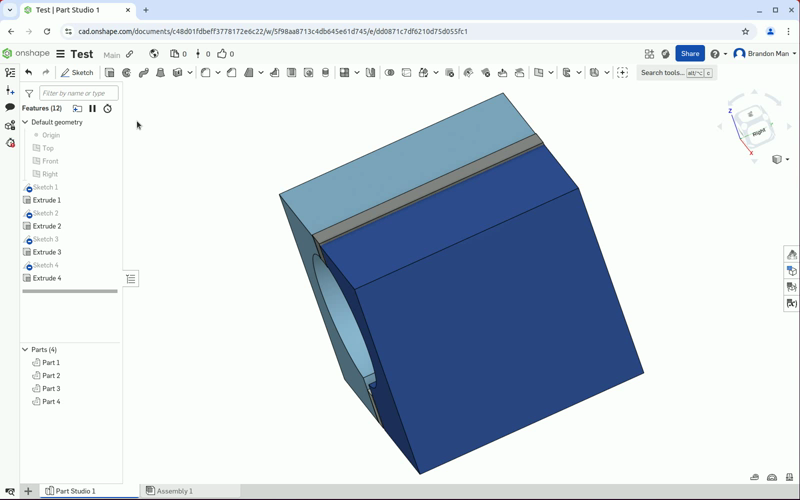
key(right, 2)
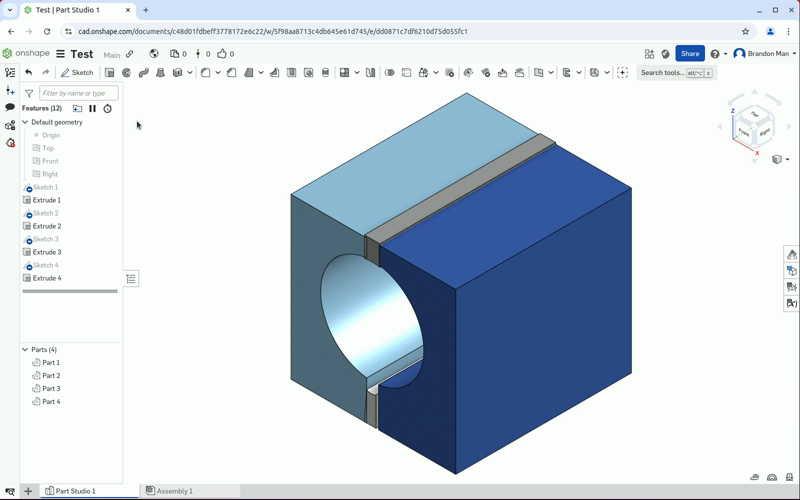
mouse_move(73, 189)
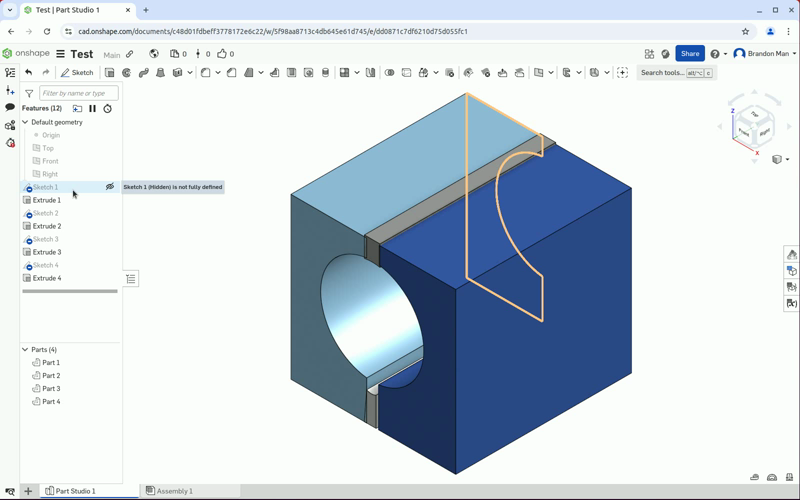
click(73, 189)